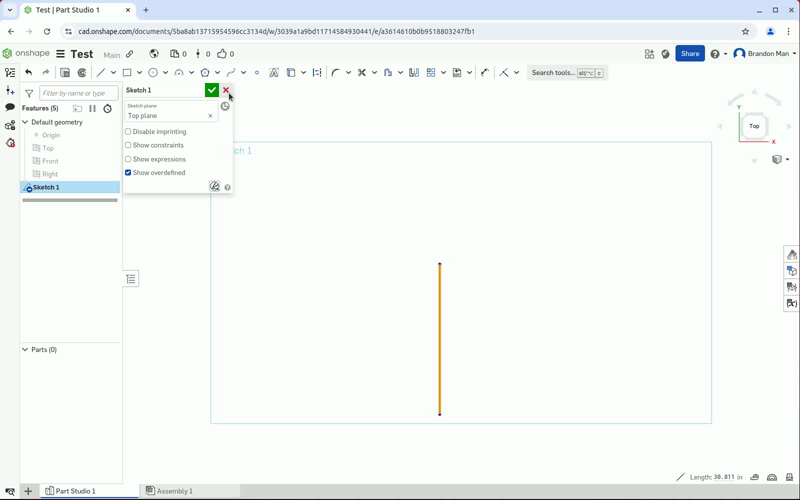
key(shift+h)
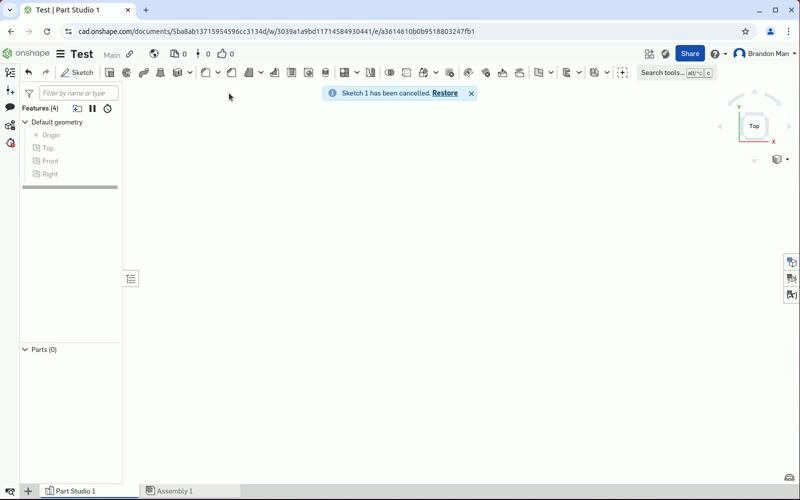
mouse_move(73, 352)
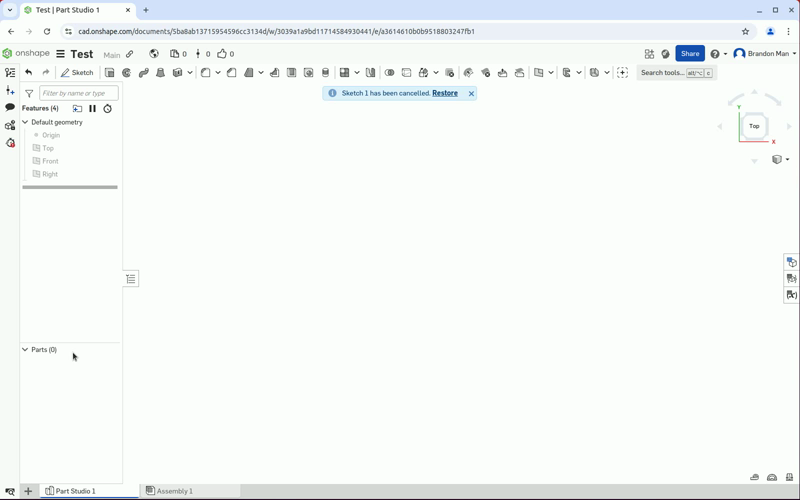
key(y)
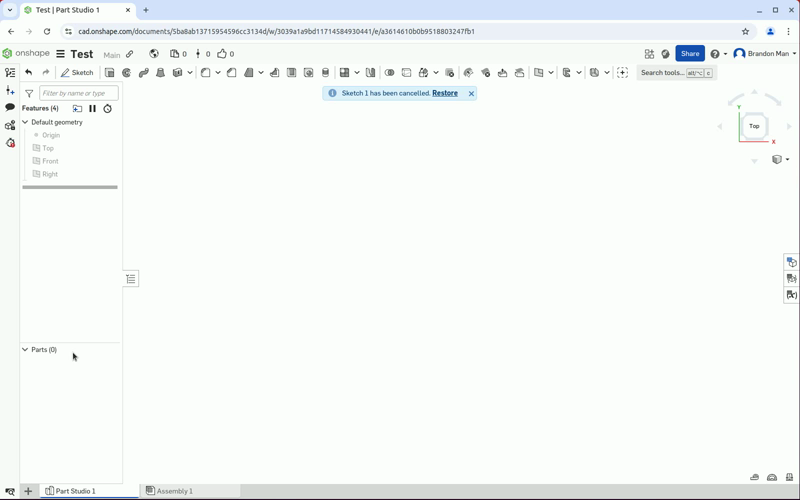
key(shift+p)
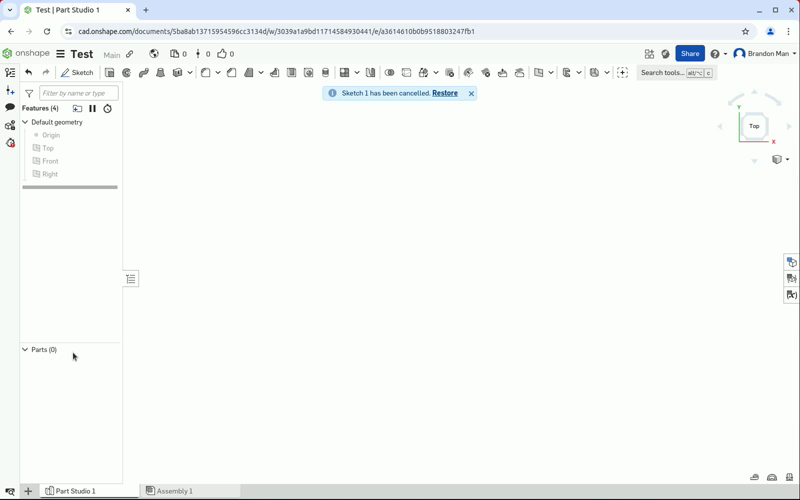
key(space)
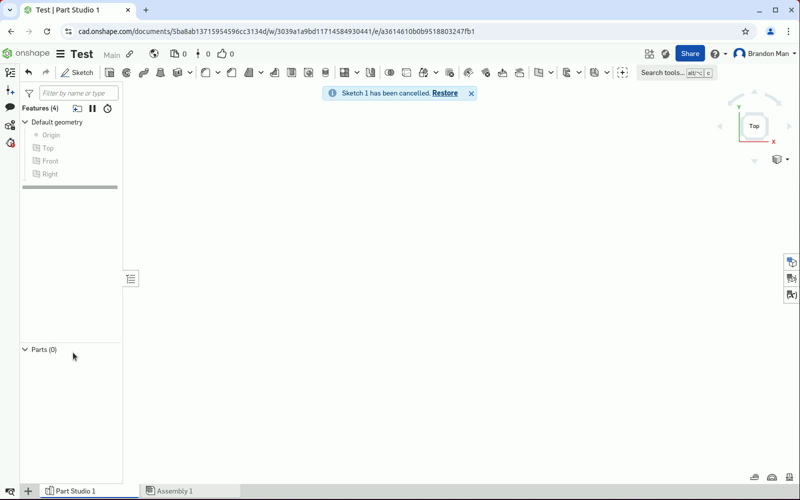
key_down(shift)
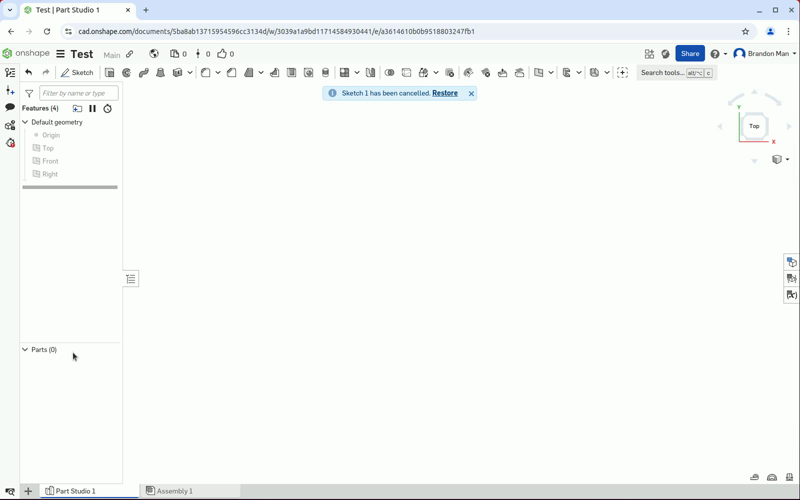
key(up)
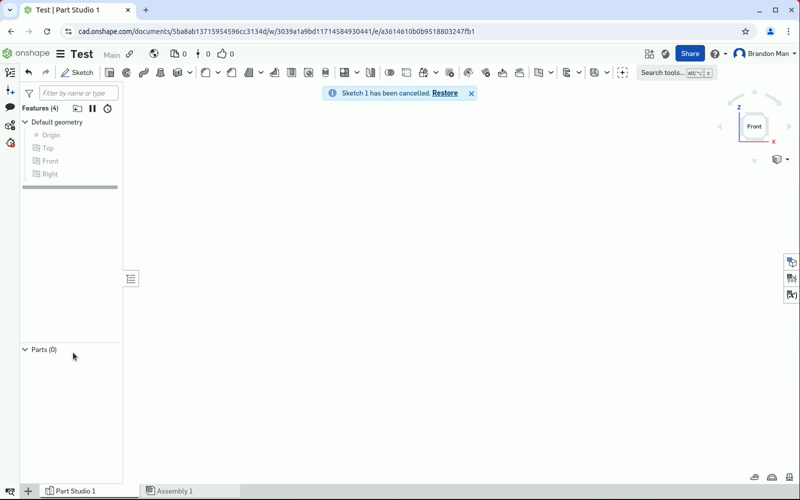
key_up(shift)
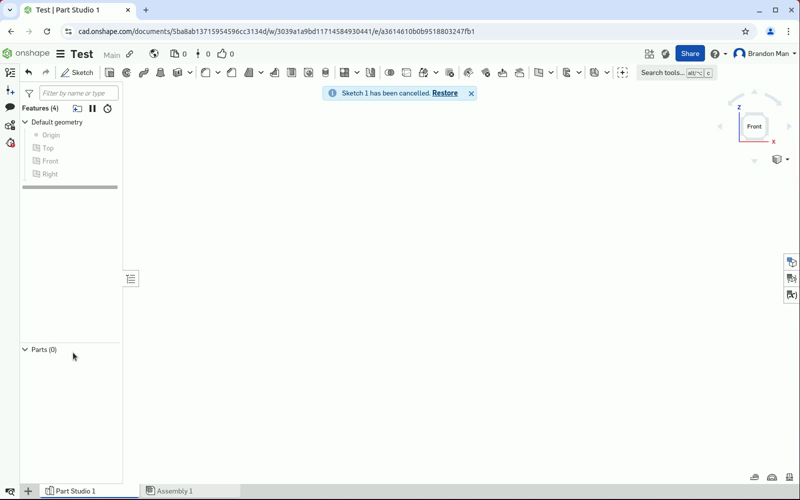
mouse_move(73, 352)
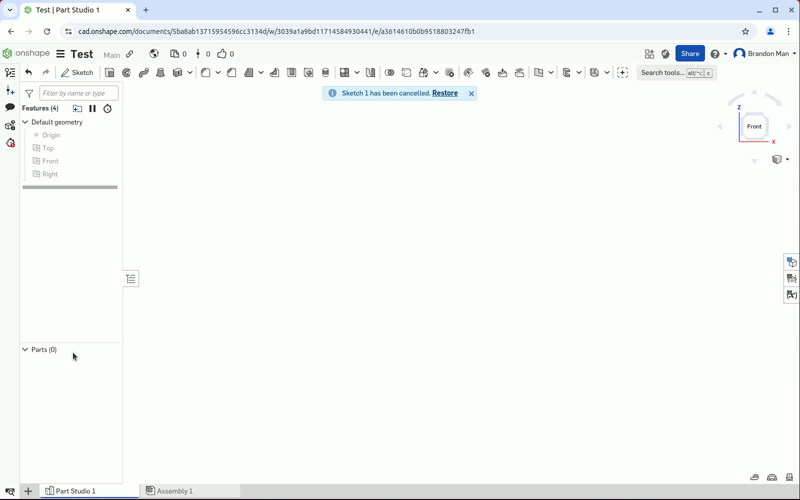
key(shift+y)
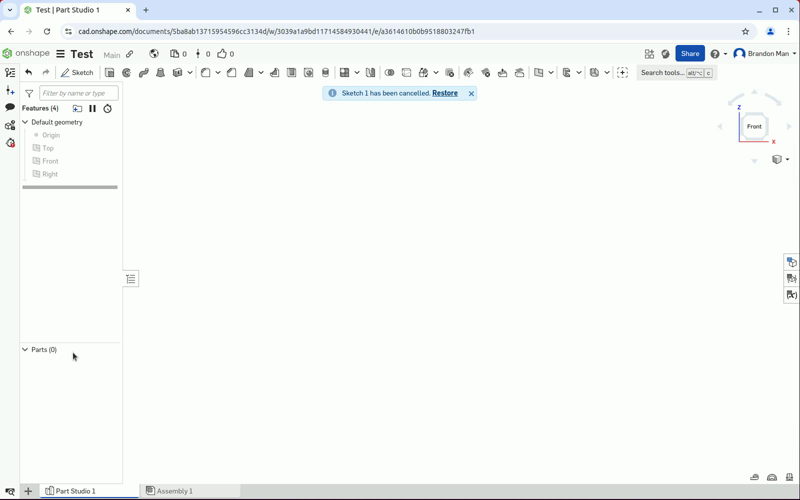
key(shift+s)
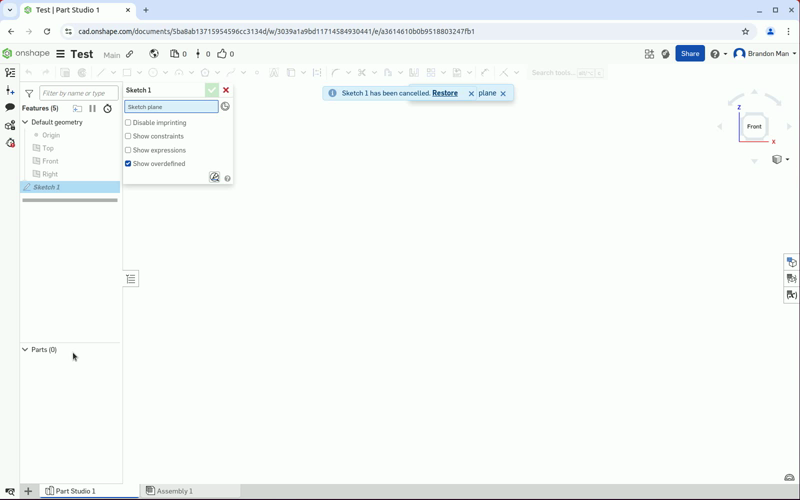
mouse_move(73, 163)
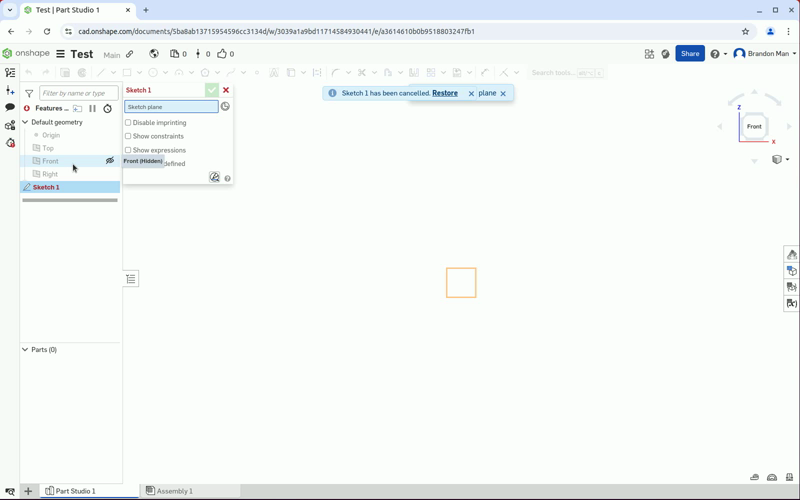
click(73, 163)
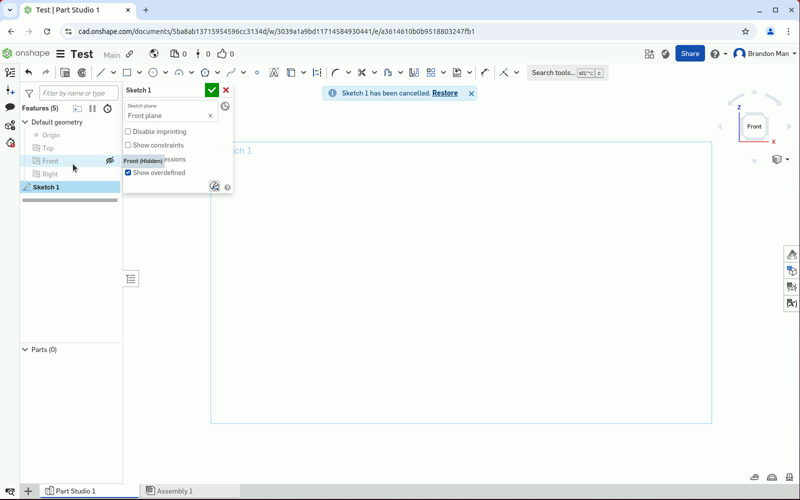
mouse_move(73, 352)
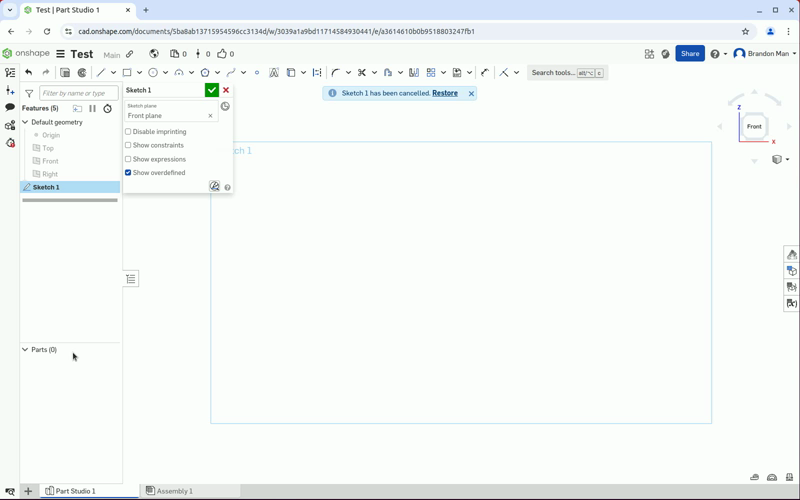
key(y)
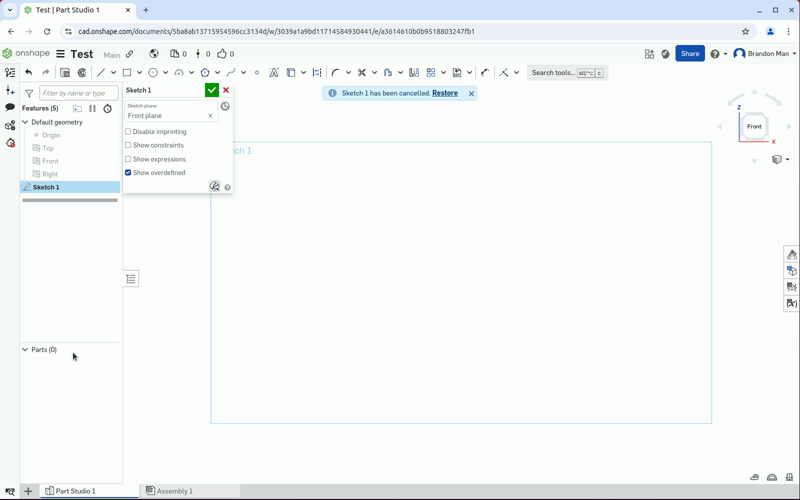
key(l)
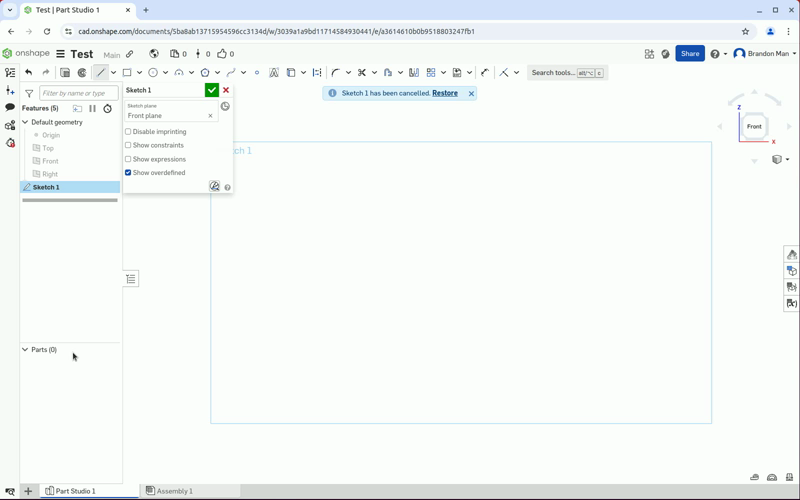
key_down(shift)
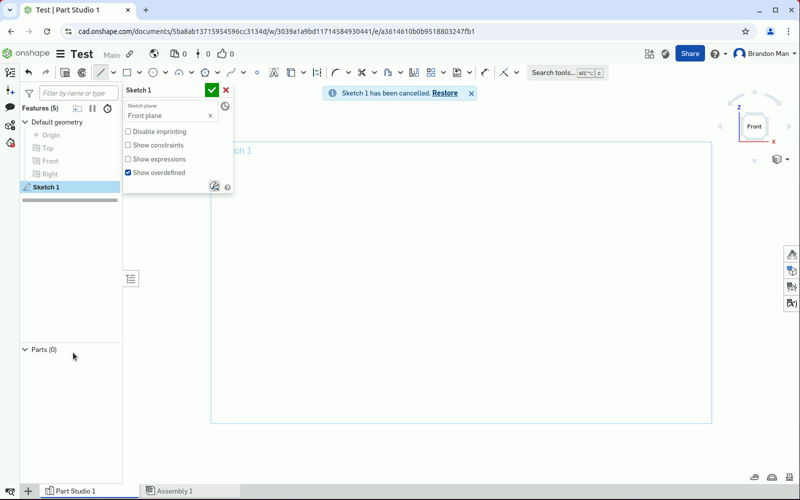
mouse_move(439, 282)
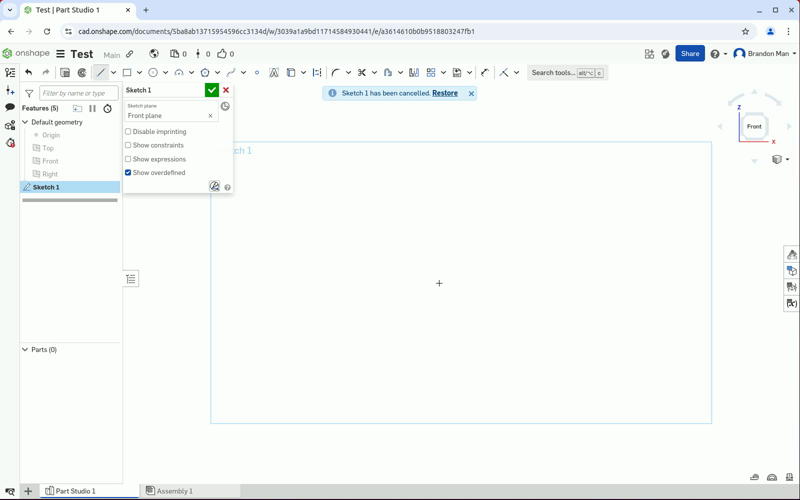
click(439, 282)
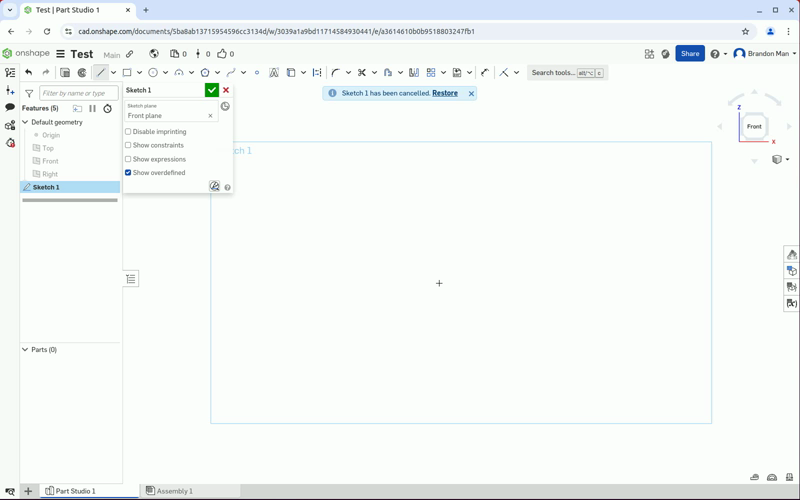
key_up(shift)
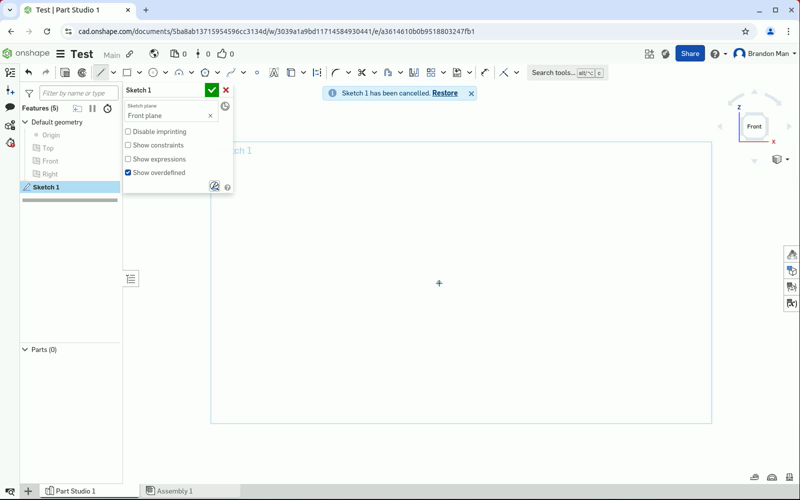
key_down(shift)
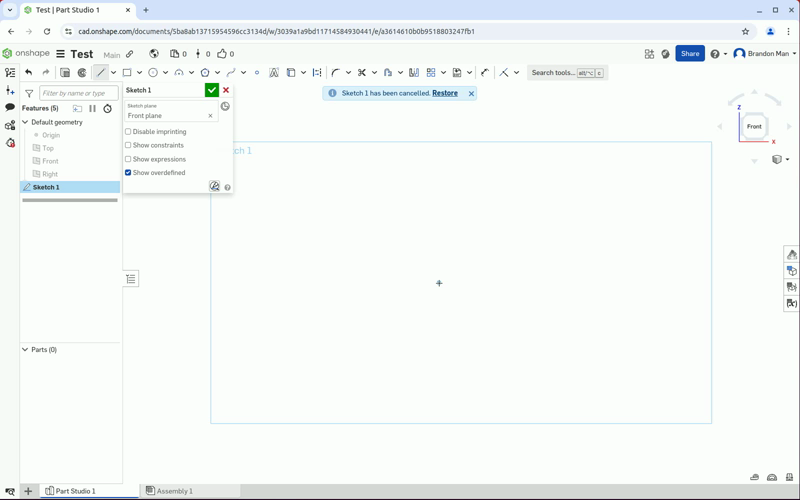
mouse_move(469, 282)
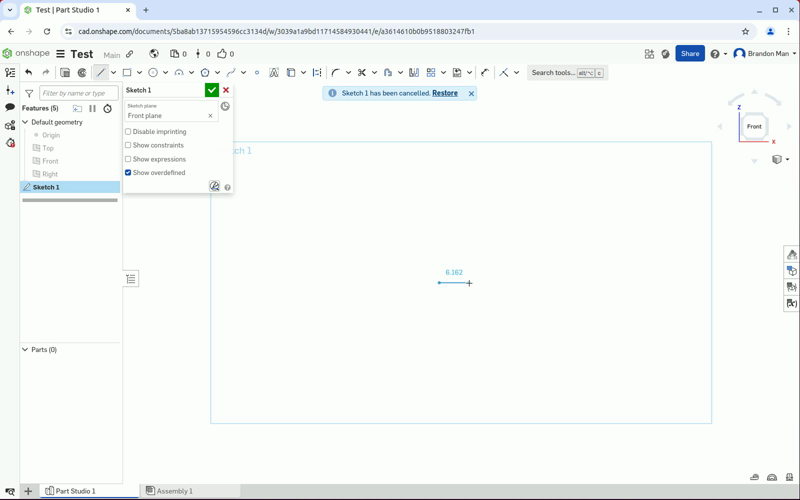
mouse_move(454, 282)
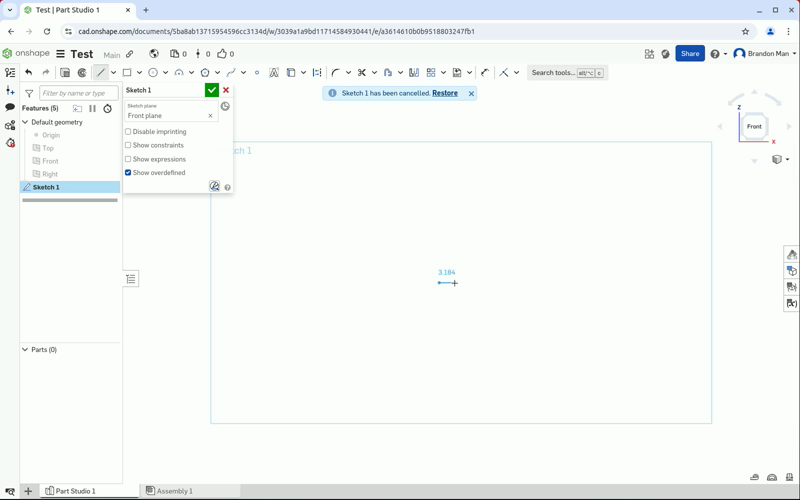
click(454, 282)
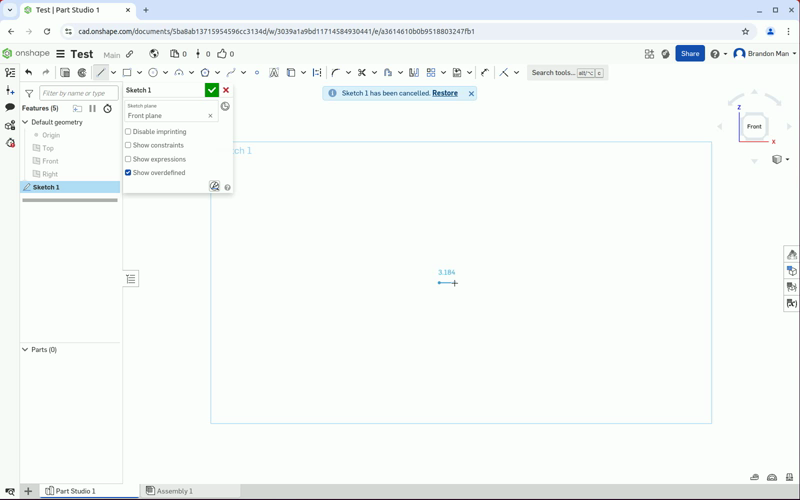
key_up(shift)
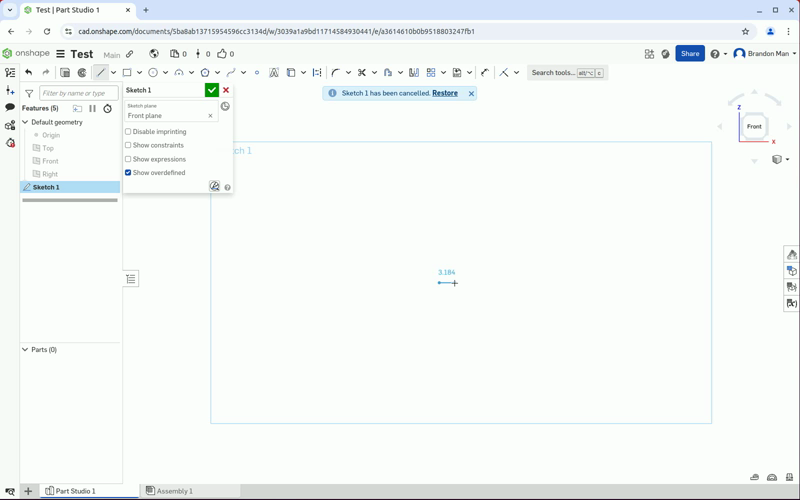
key_down(shift)
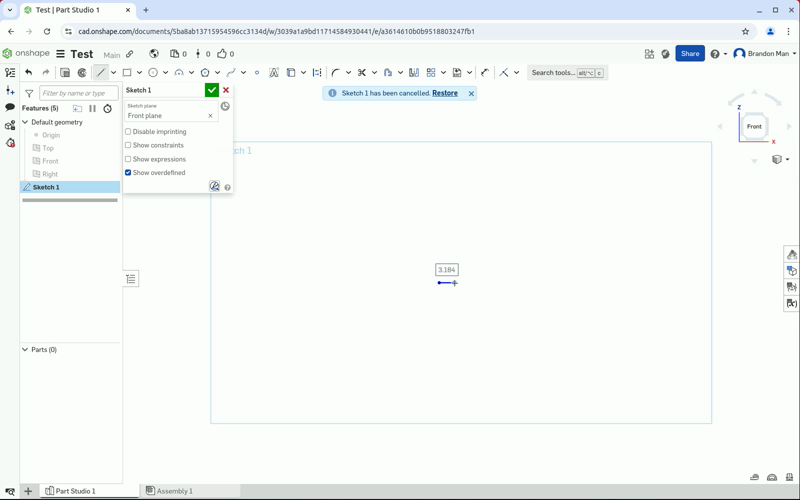
mouse_move(545, 207)
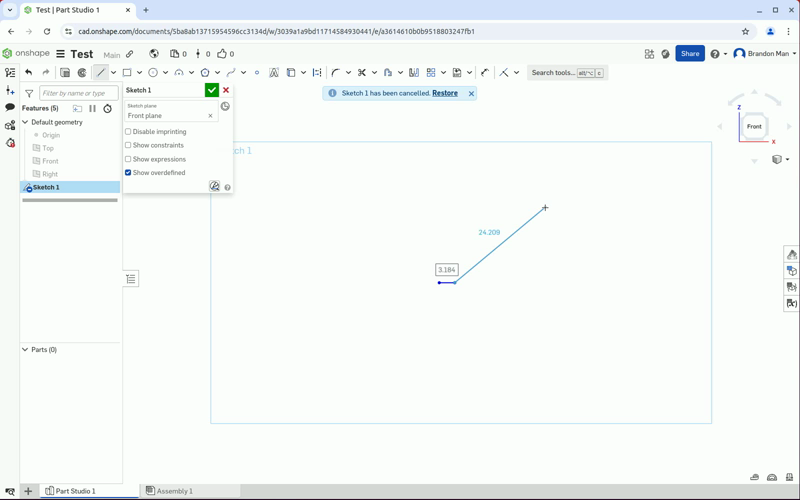
click(545, 207)
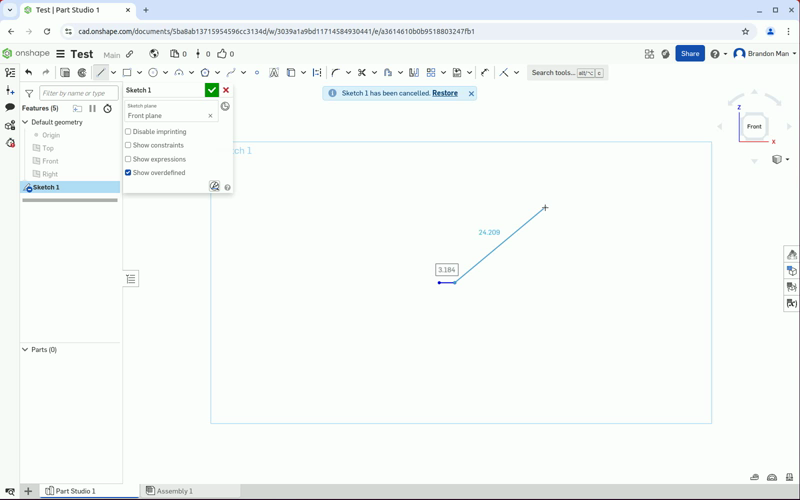
key_up(shift)
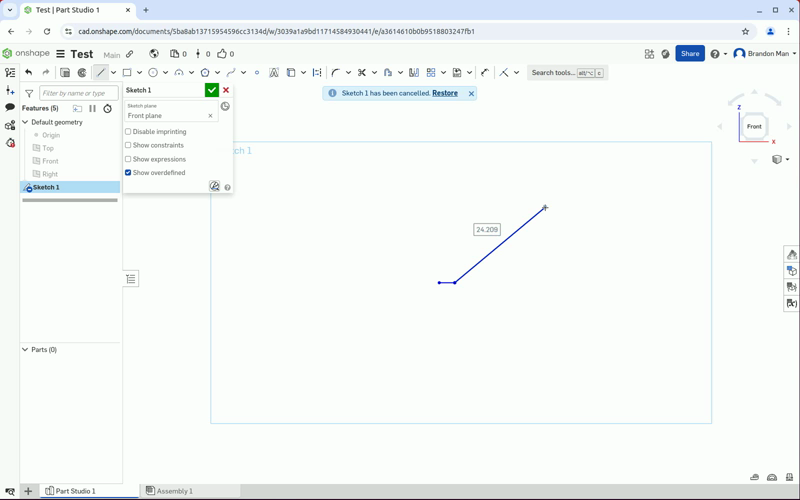
key_down(shift)
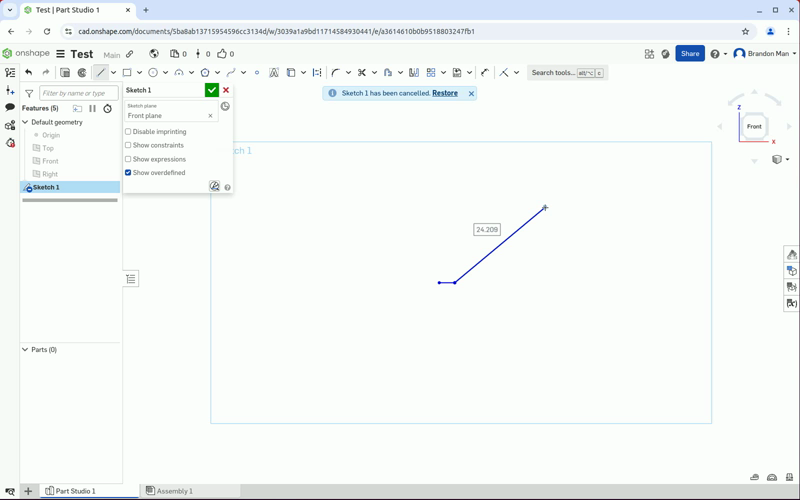
mouse_move(575, 207)
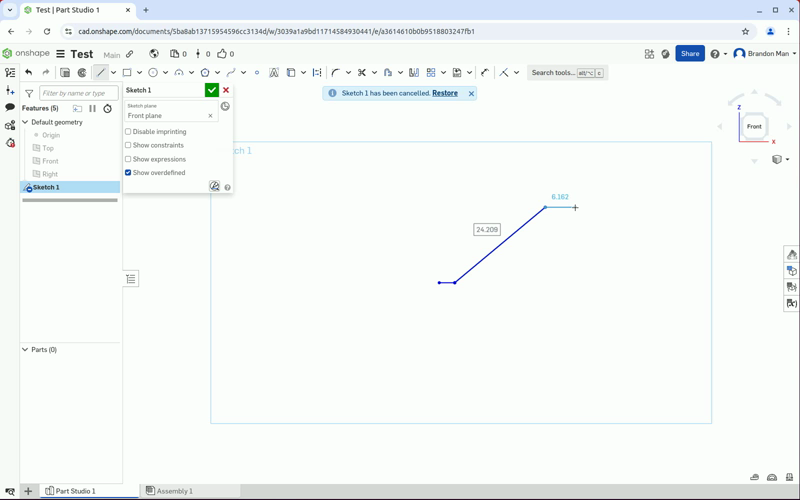
mouse_move(568, 186)
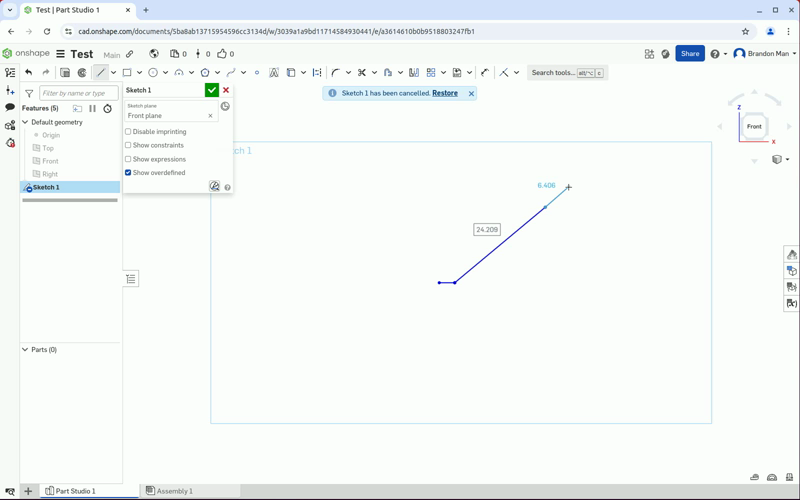
click(568, 186)
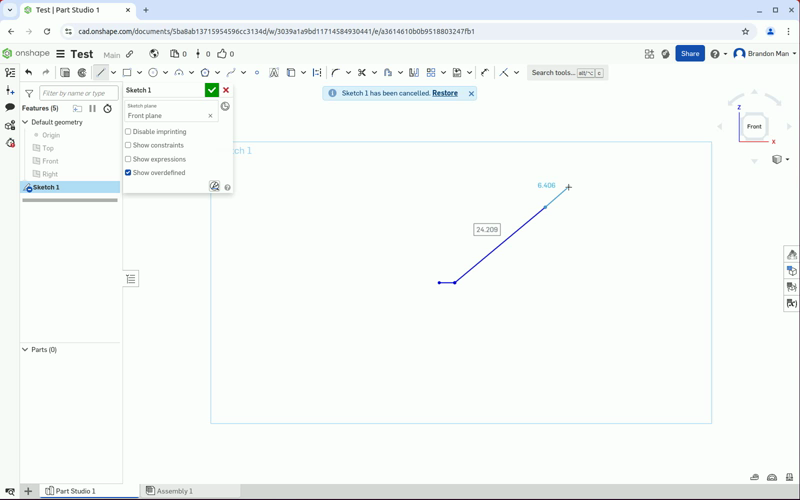
key_up(shift)
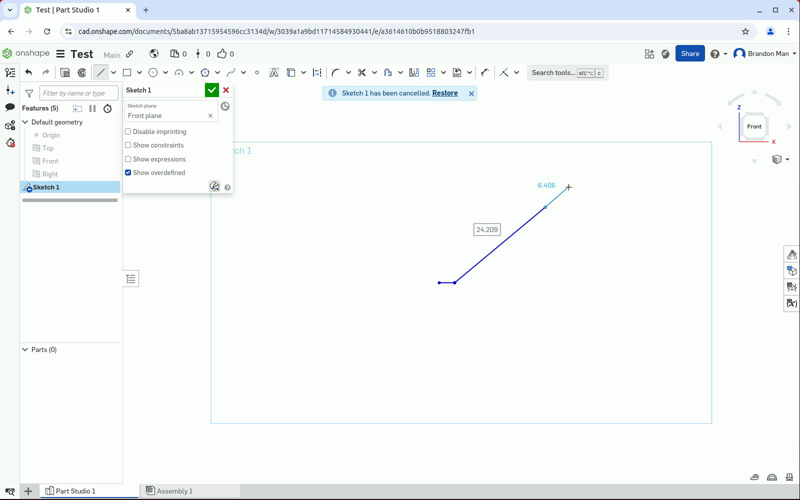
key_down(shift)
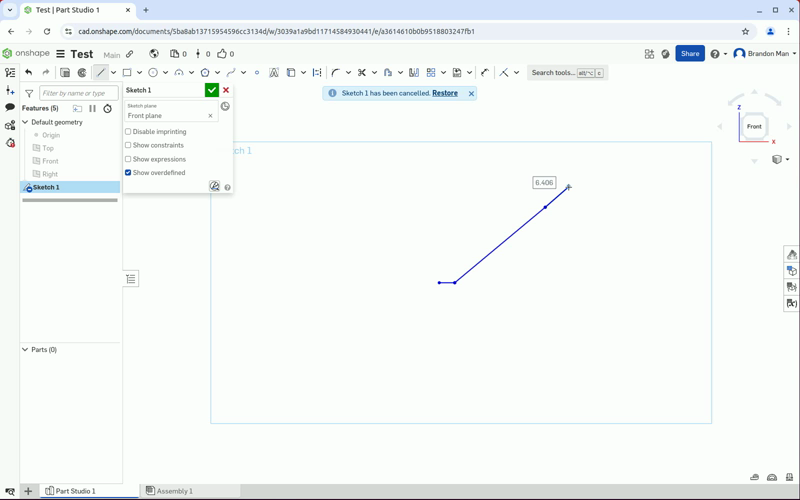
mouse_move(589, 186)
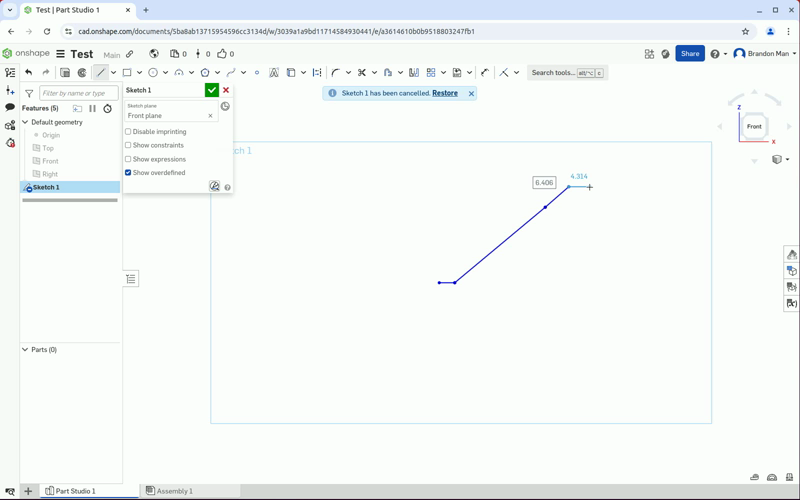
mouse_move(554, 170)
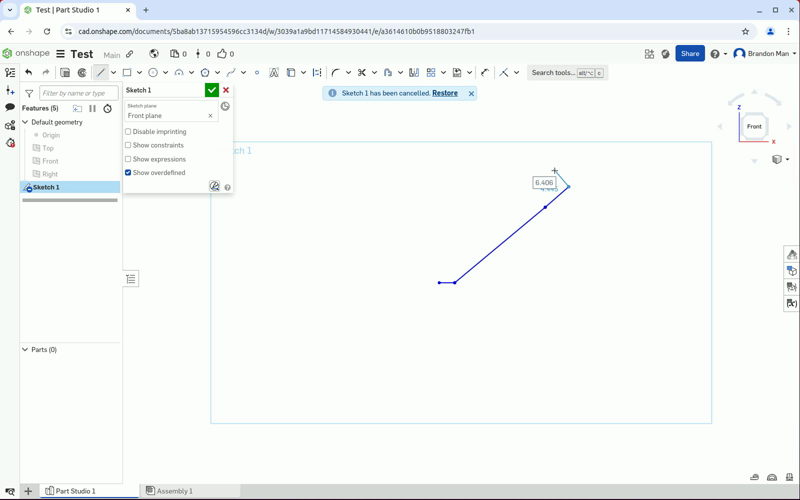
click(554, 170)
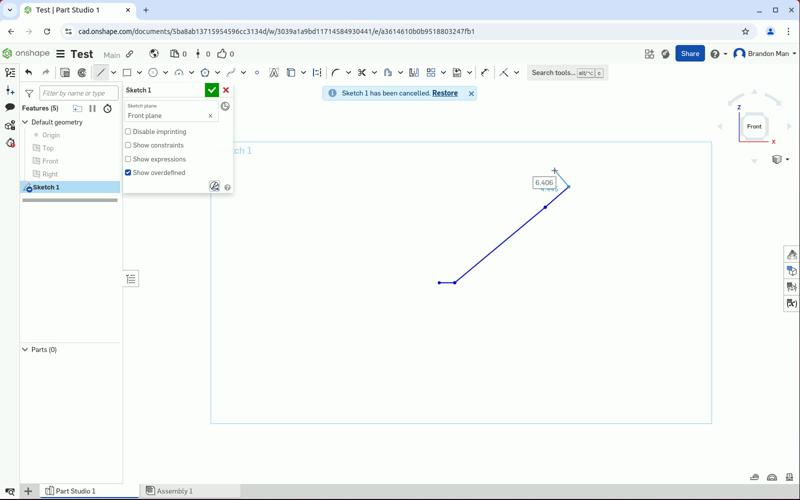
key_up(shift)
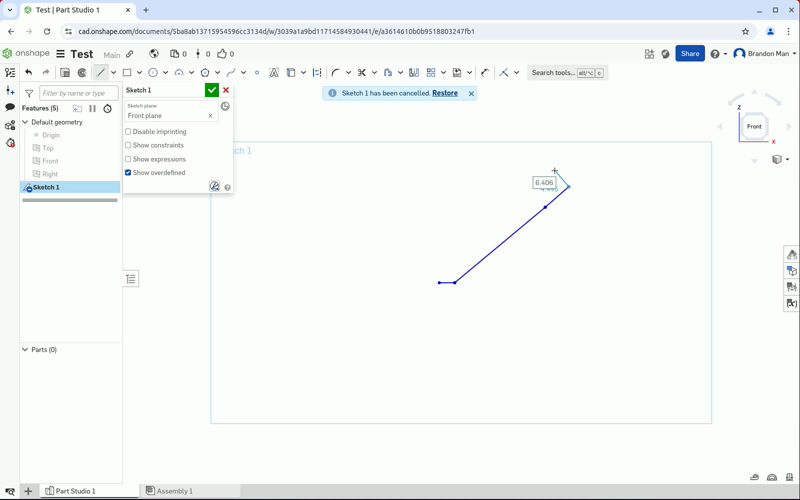
key_down(shift)
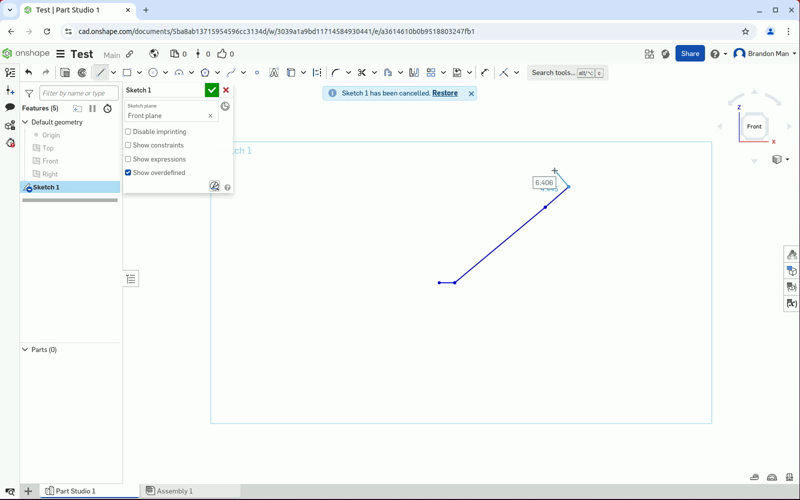
mouse_move(454, 254)
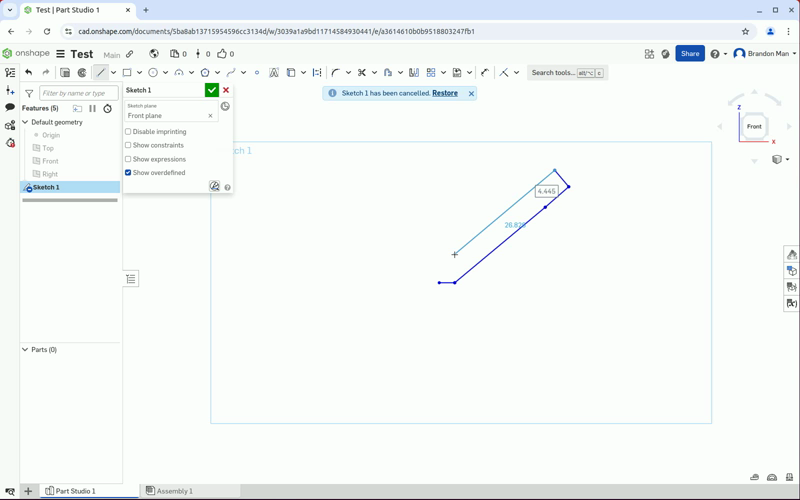
click(454, 254)
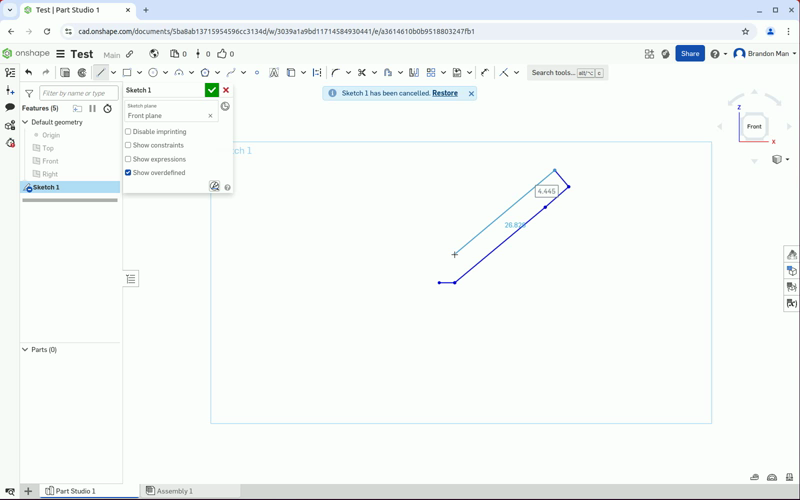
key_up(shift)
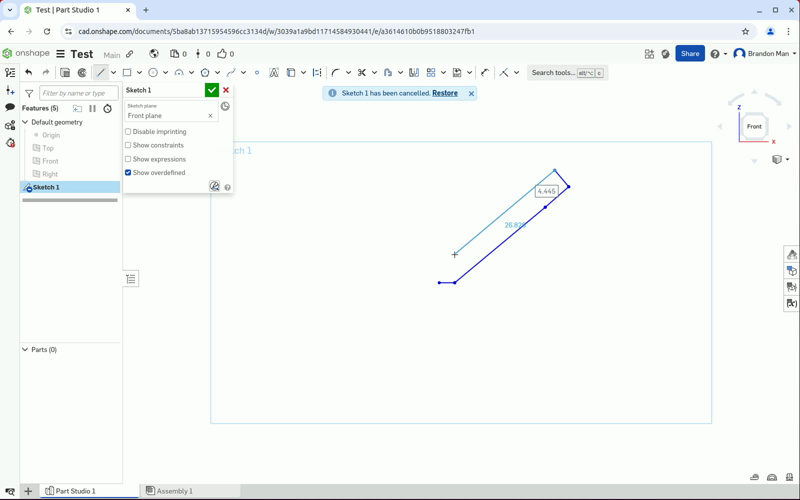
key_down(shift)
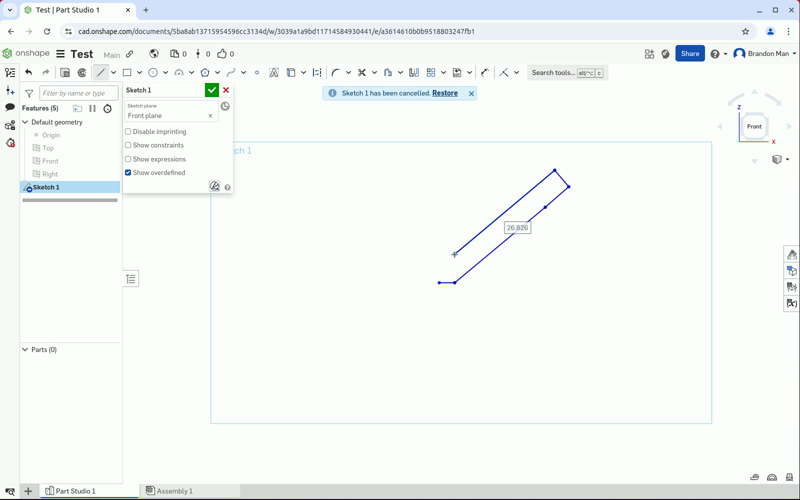
mouse_move(484, 254)
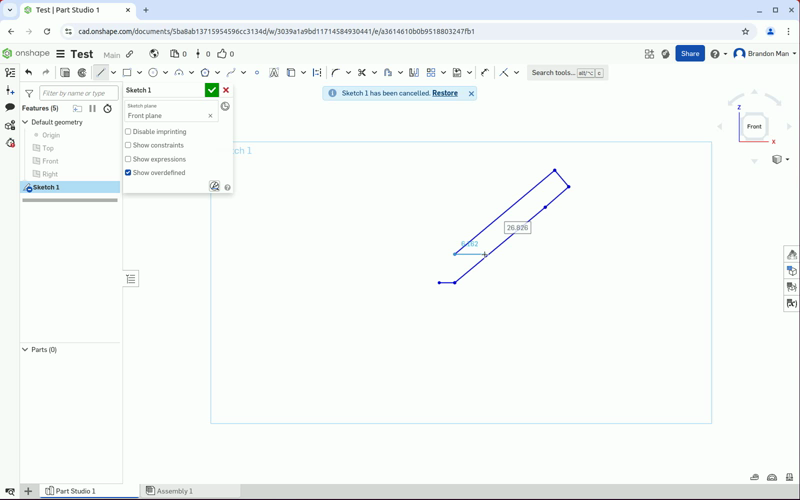
mouse_move(439, 254)
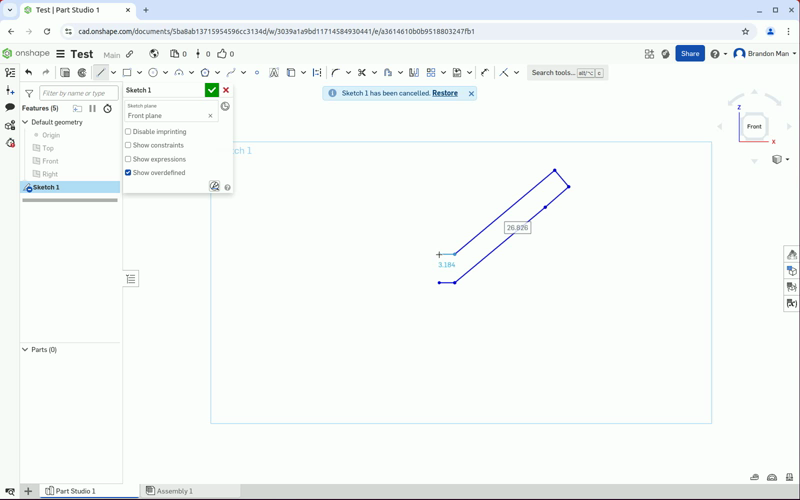
click(439, 254)
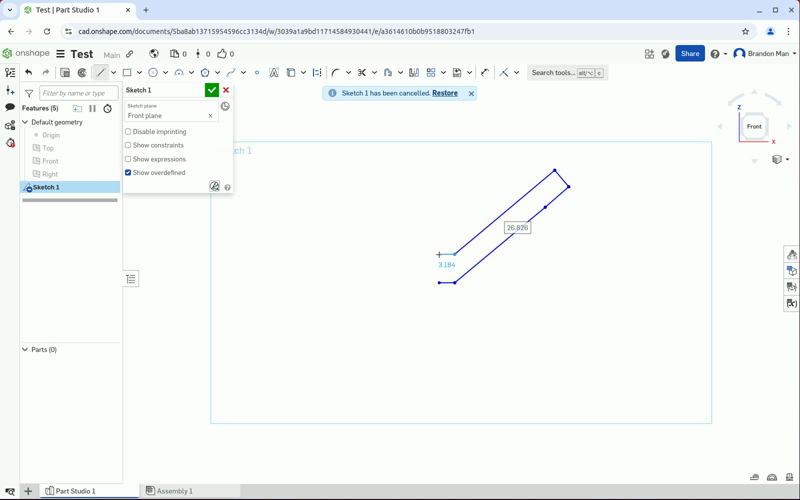
key_up(shift)
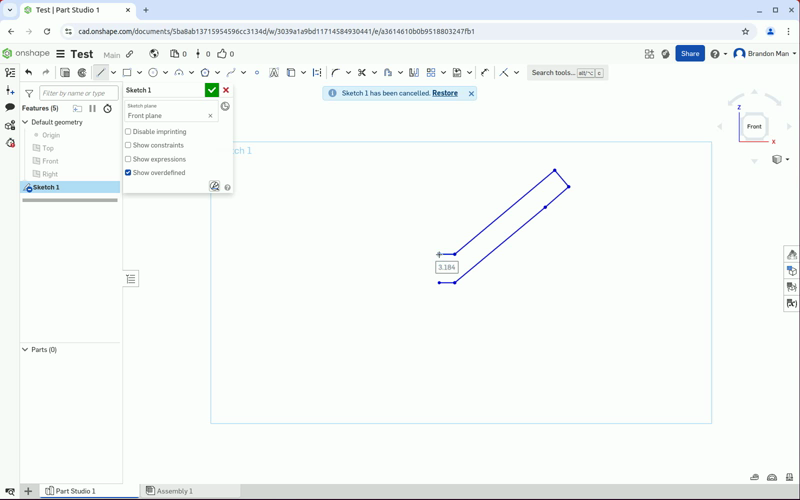
mouse_move(469, 254)
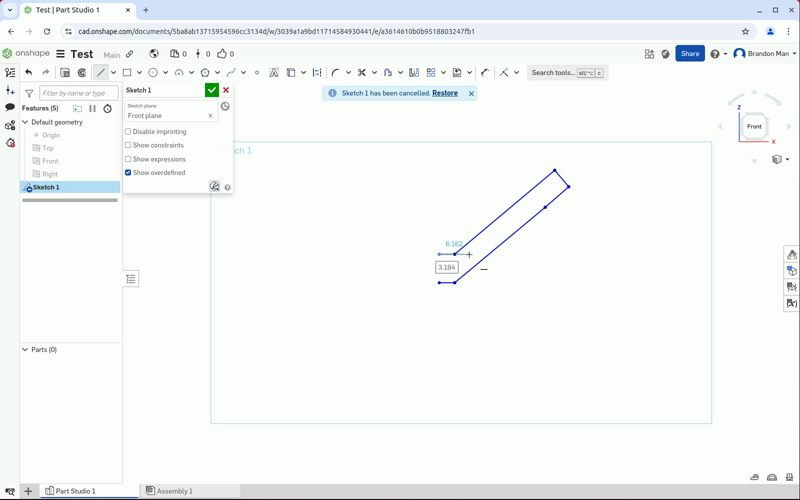
key_down(shift)
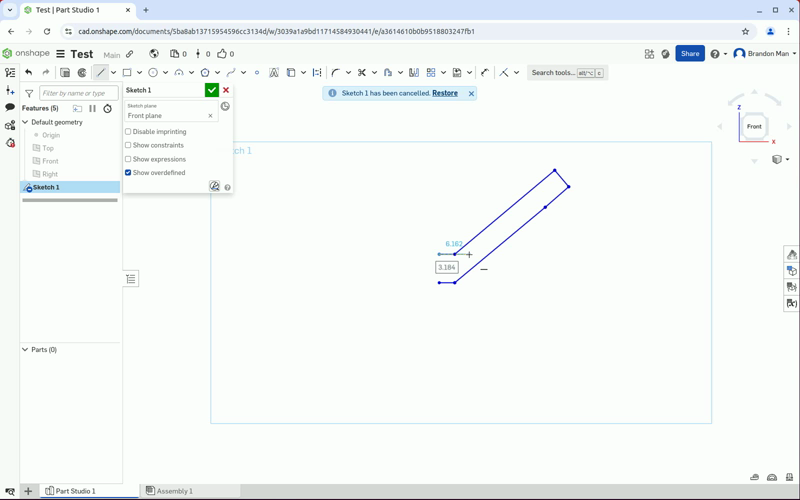
mouse_move(439, 282)
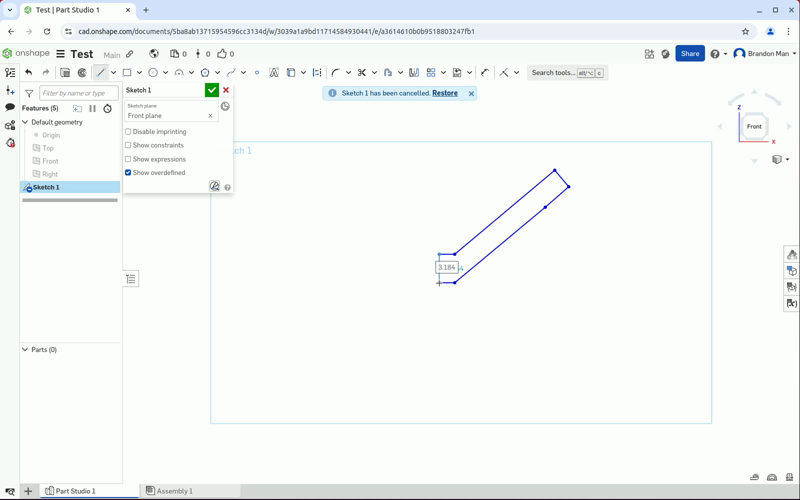
key_up(shift)
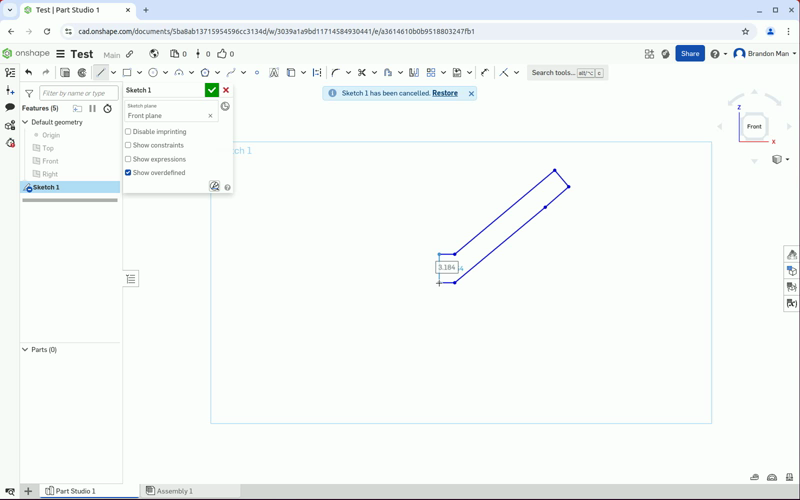
click(439, 282)
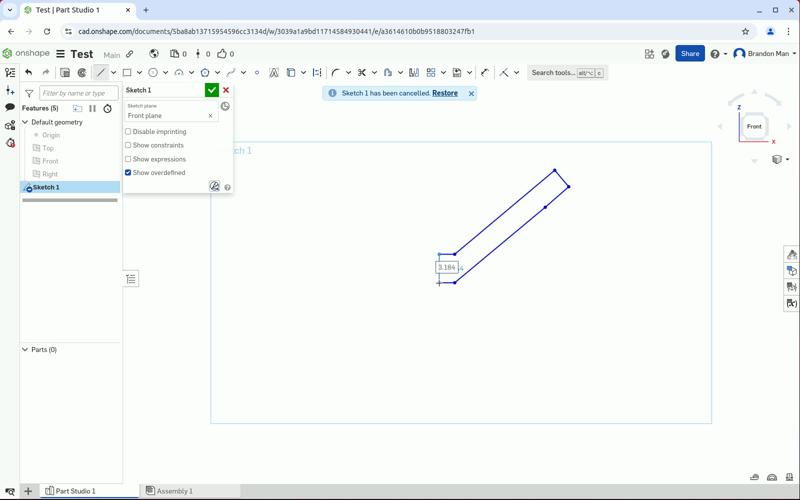
key(esc)
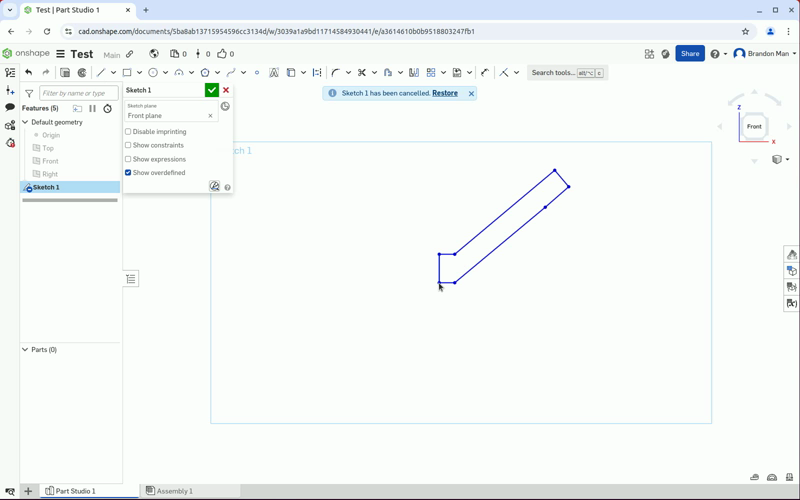
mouse_move(449, 264)
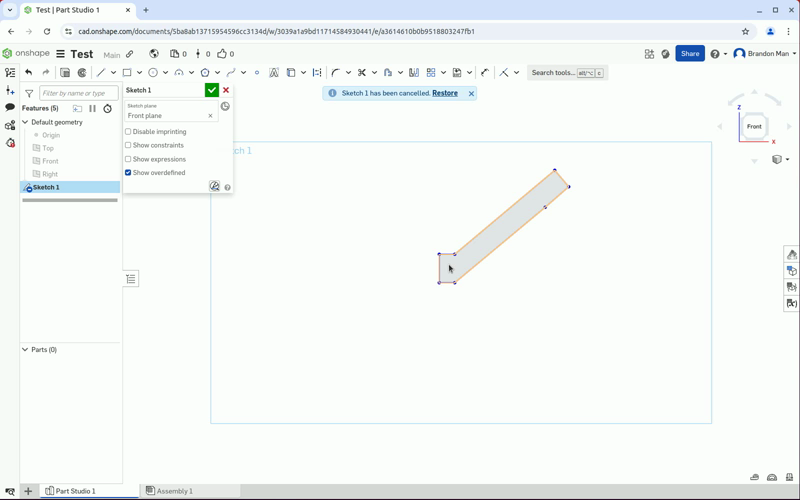
click(449, 264)
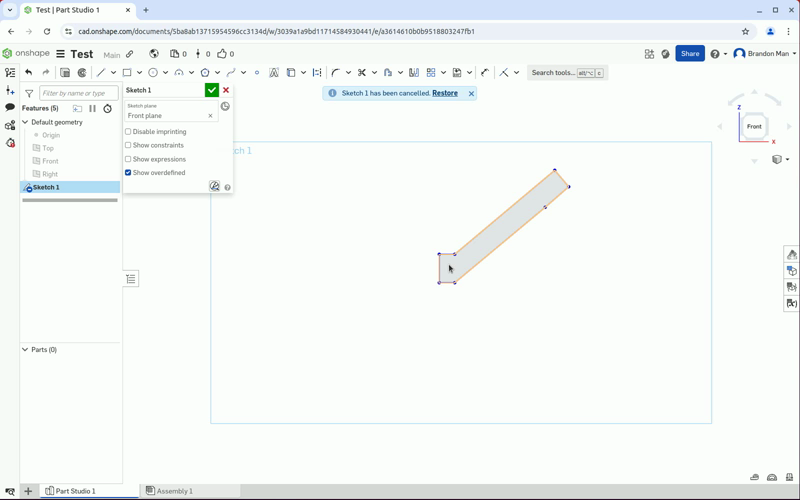
mouse_move(73, 352)
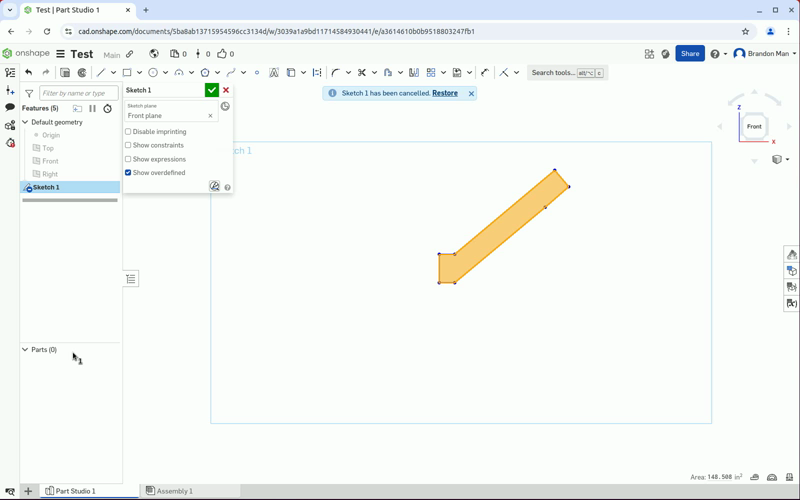
key(shift+y)
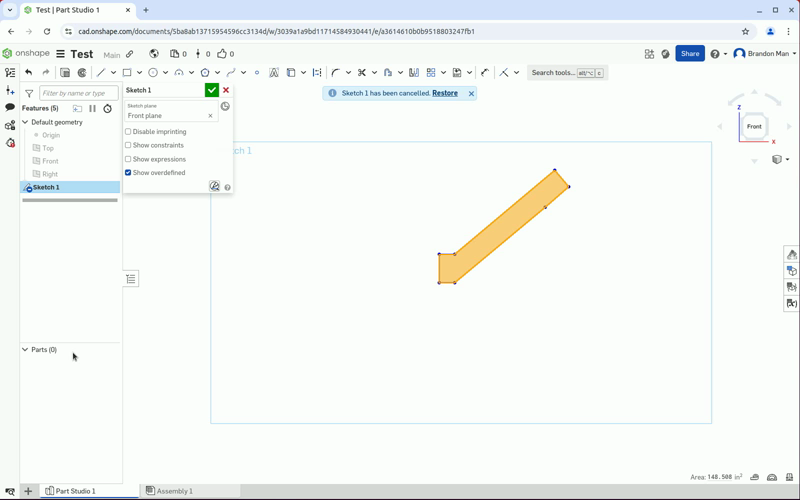
key(shift+e)
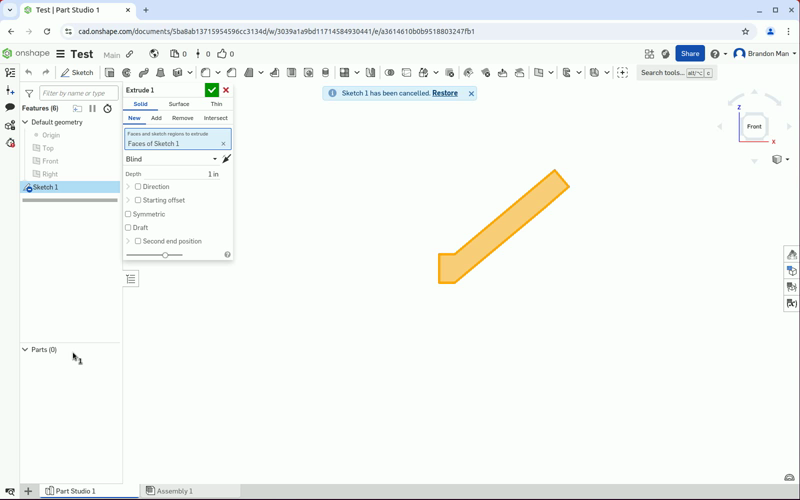
mouse_move(143, 106)
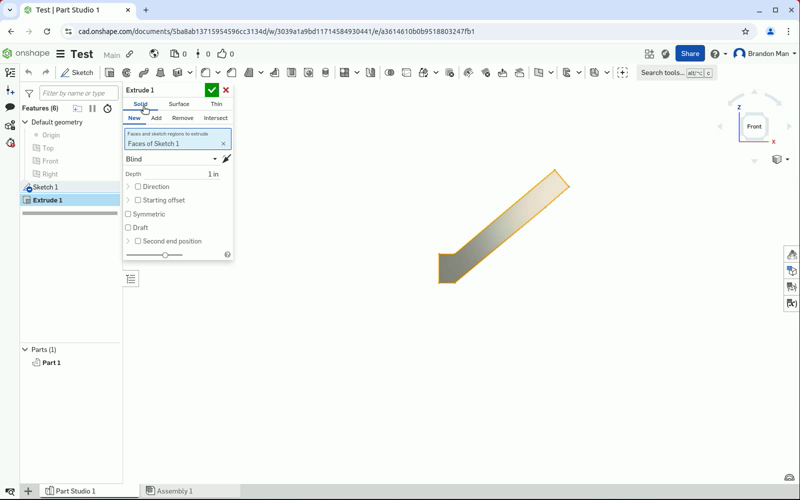
click(143, 106)
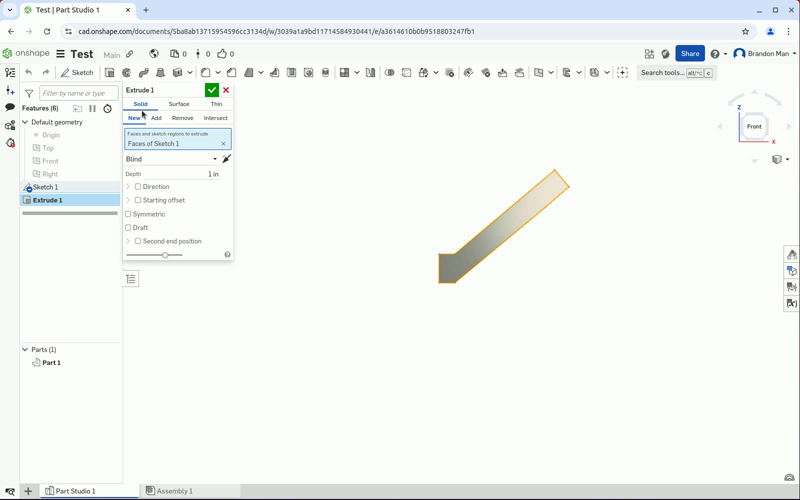
mouse_move(137, 120)
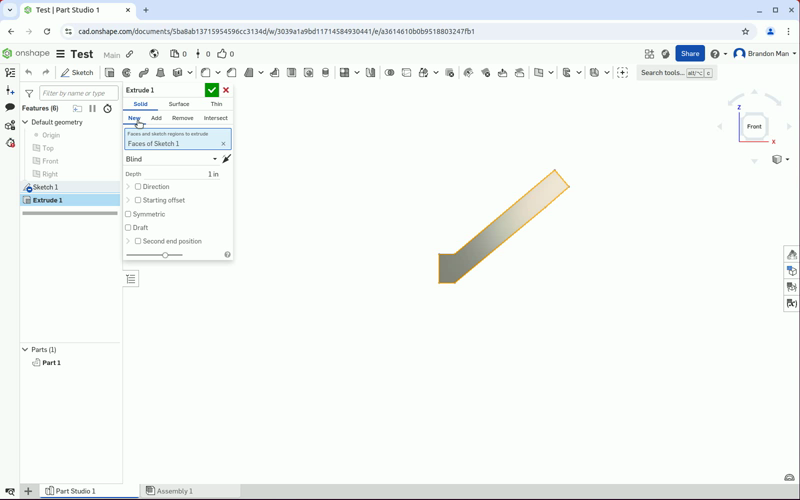
click(137, 120)
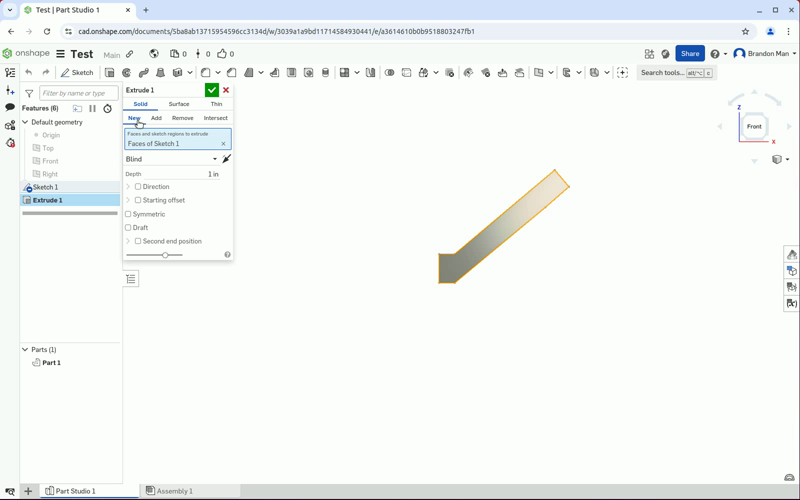
key(tab, 4)
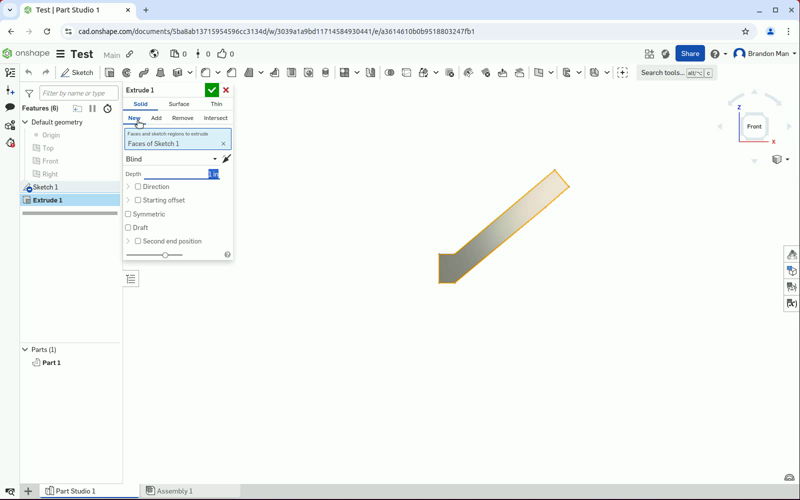
text(1.444)
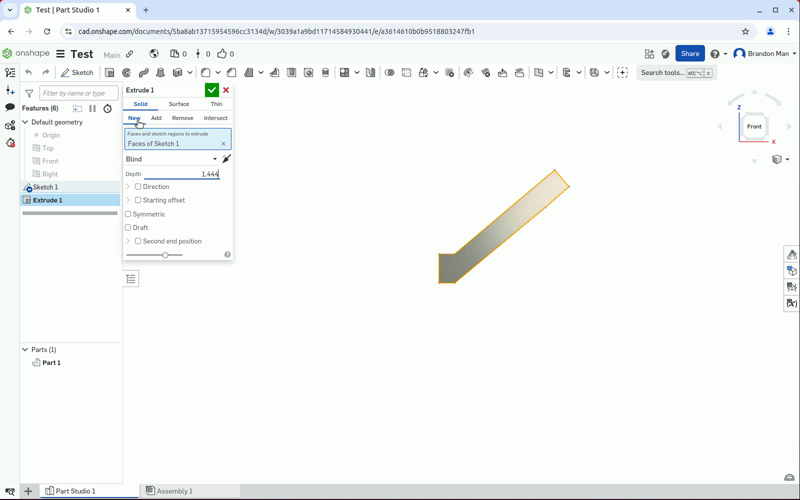
key(tab, 3)
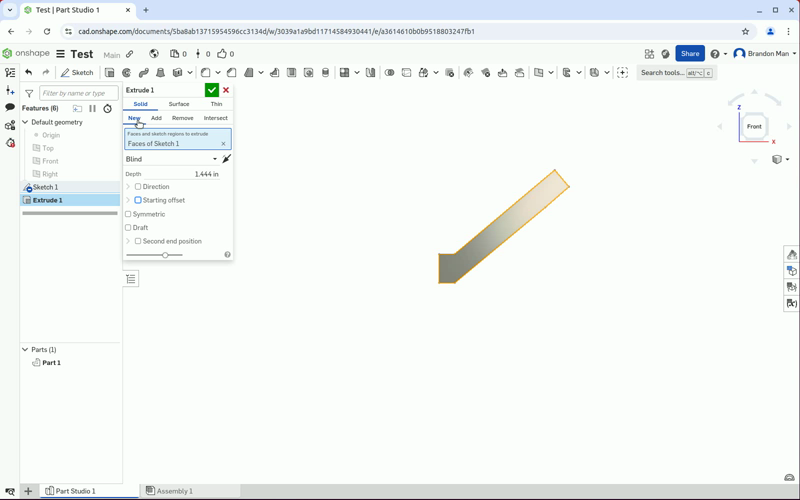
key(tab, 2)
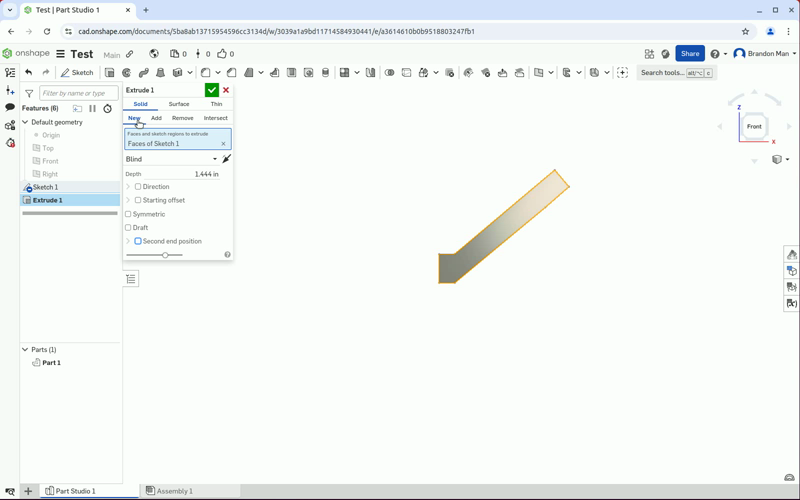
key(space)
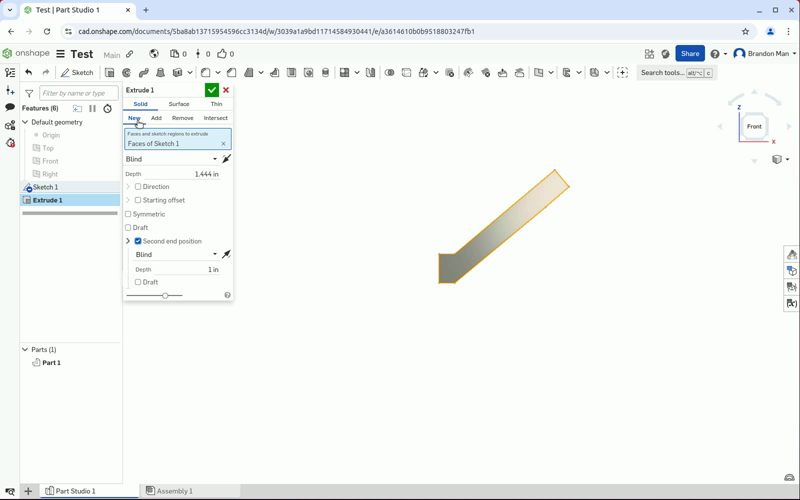
key(tab, 3)
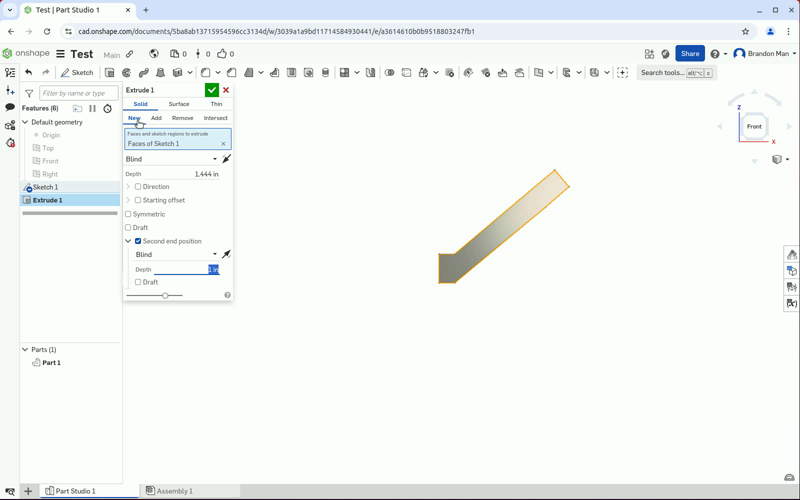
text(1.444)
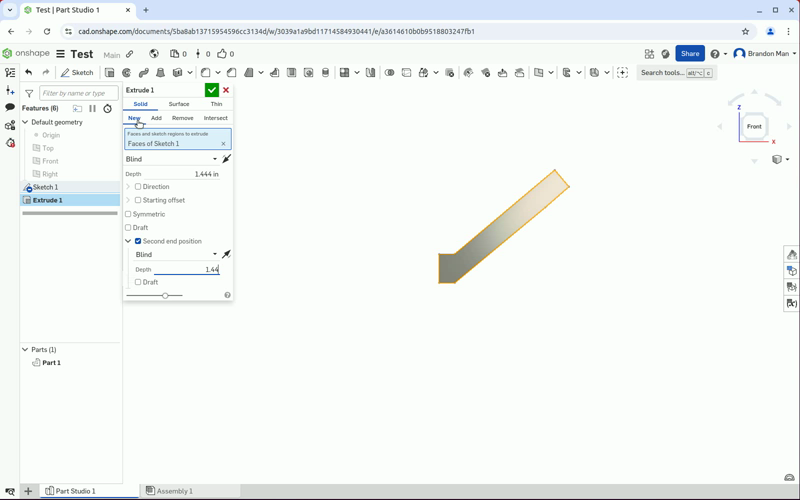
key(enter)
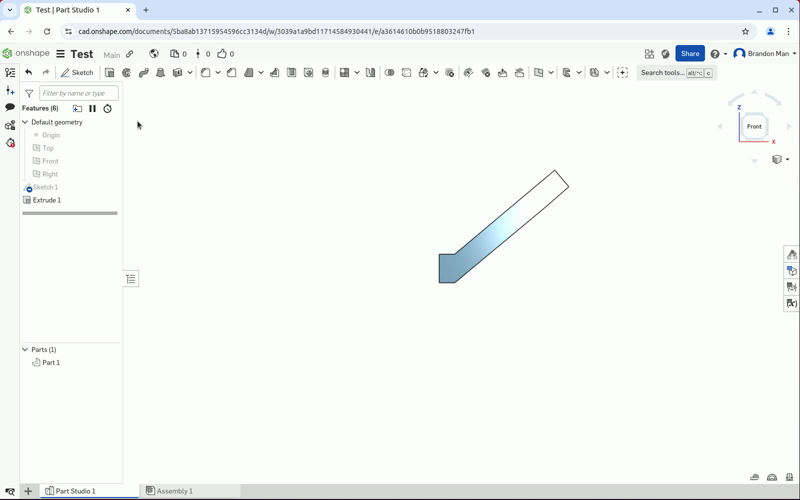
key(shift+h)
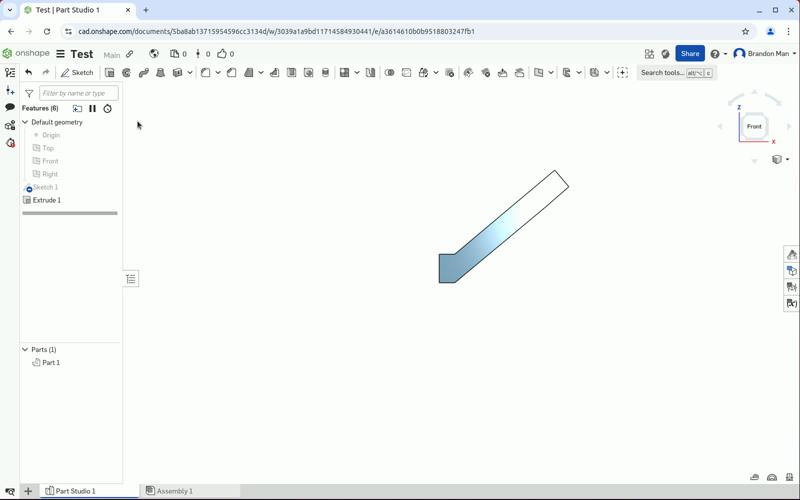
key(shift+h)
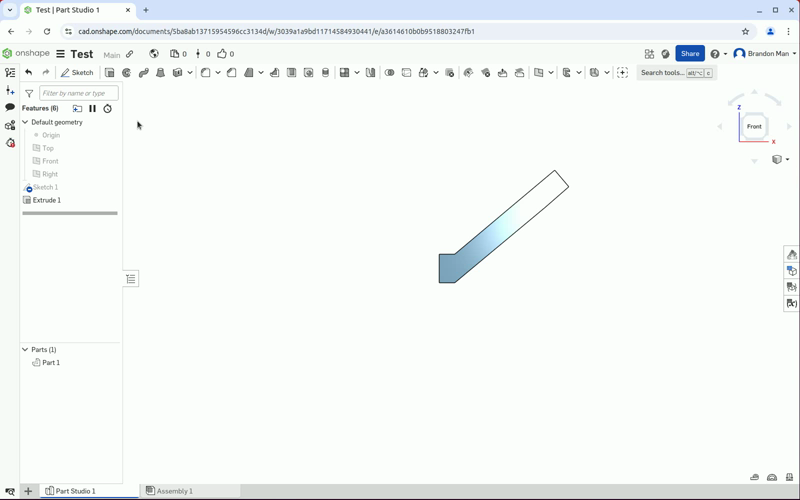
mouse_move(73, 189)
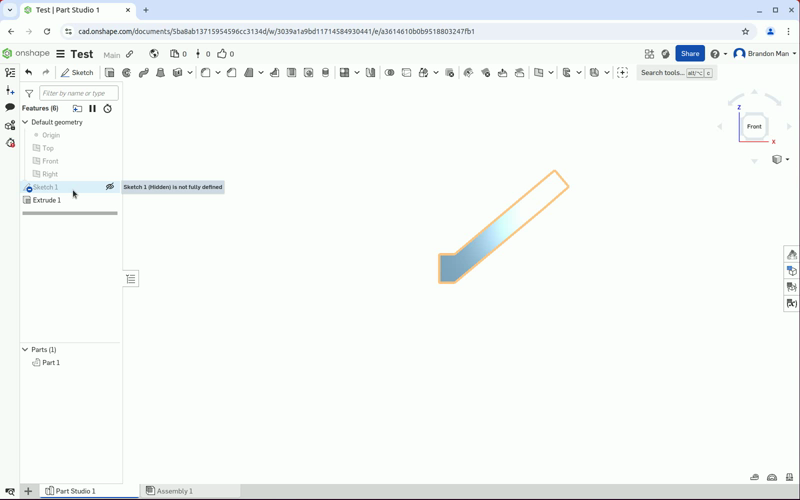
click(73, 189)
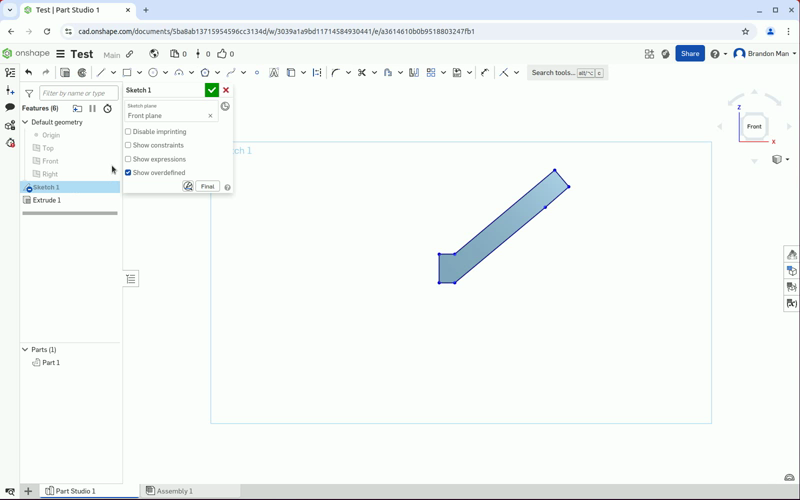
mouse_move(229, 92)
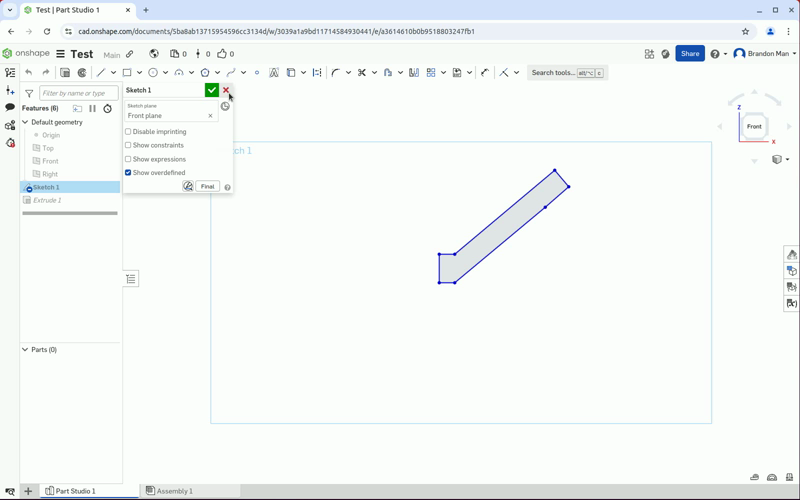
click(229, 92)
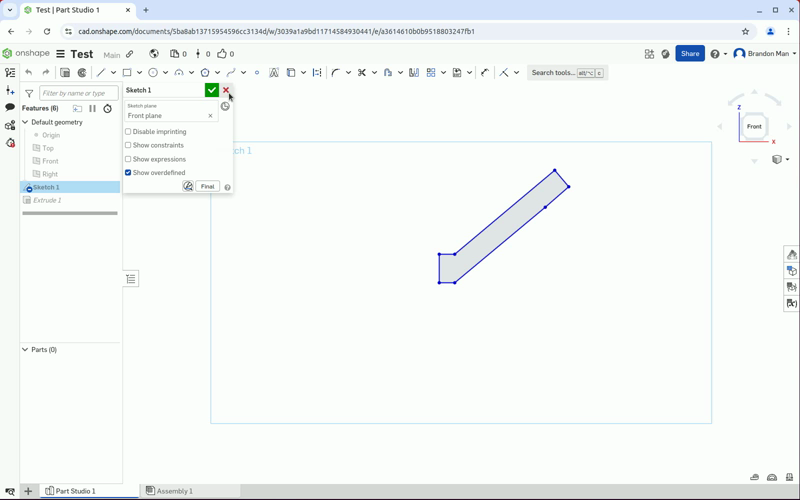
key(shift+s)
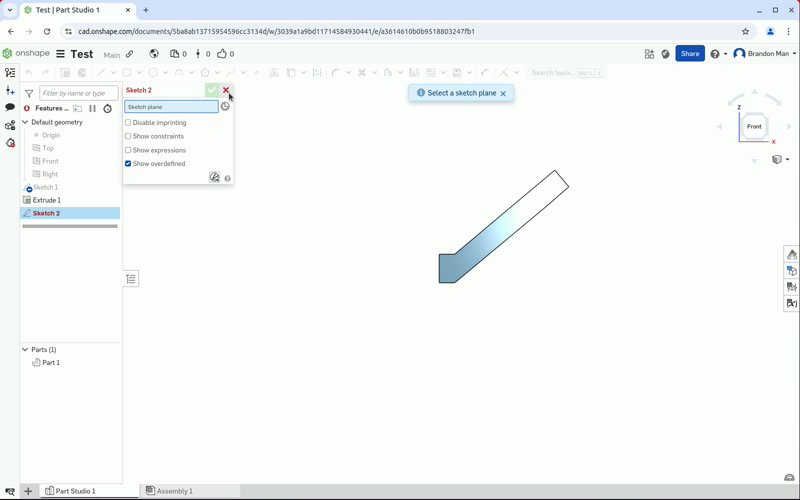
mouse_move(73, 163)
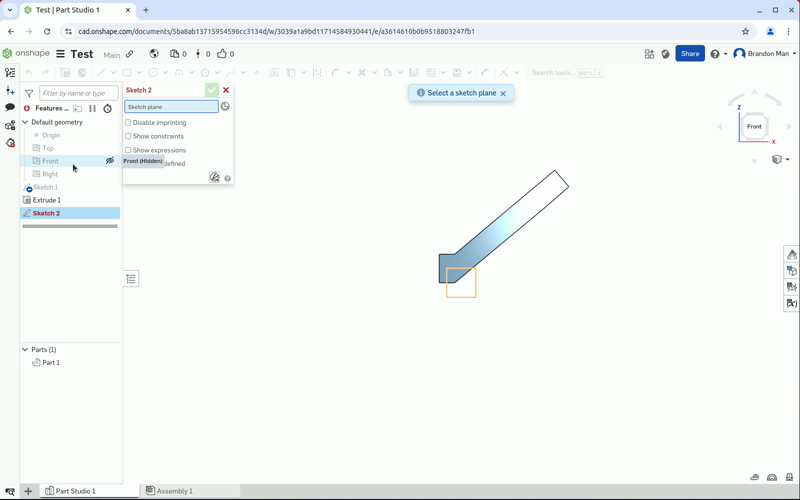
click(73, 163)
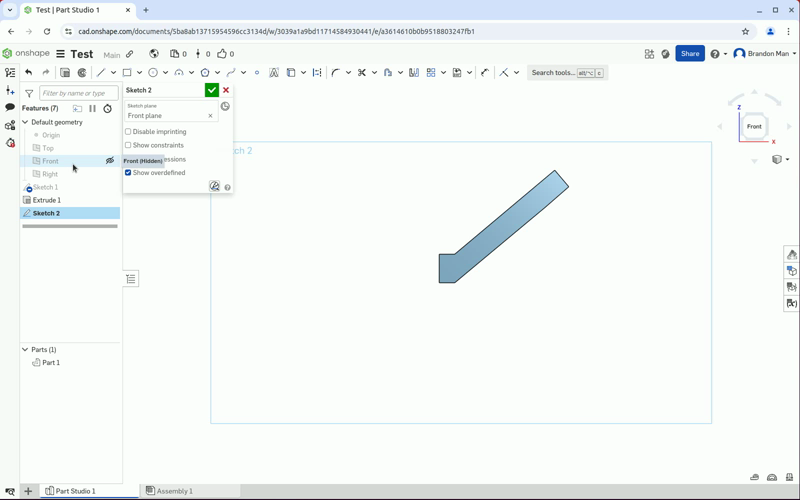
mouse_move(73, 352)
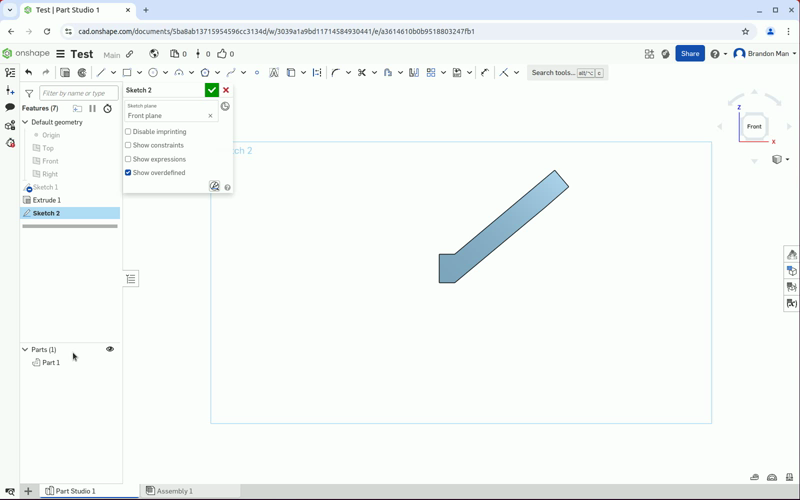
key(y)
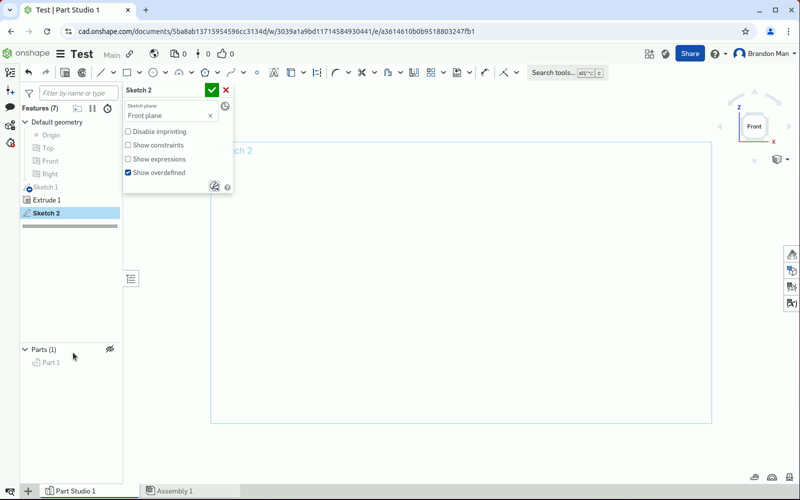
key(l)
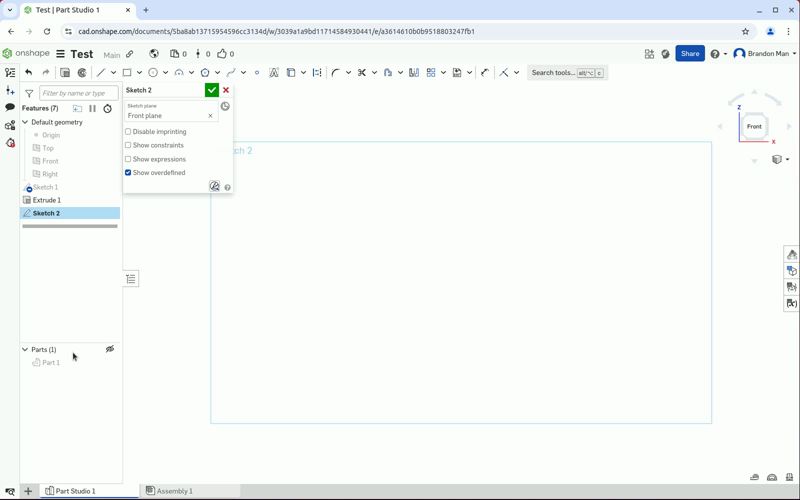
key_down(shift)
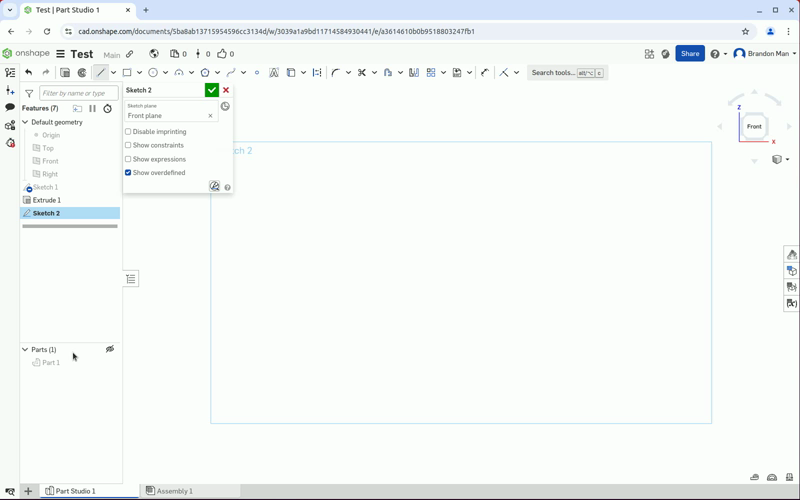
mouse_move(453, 359)
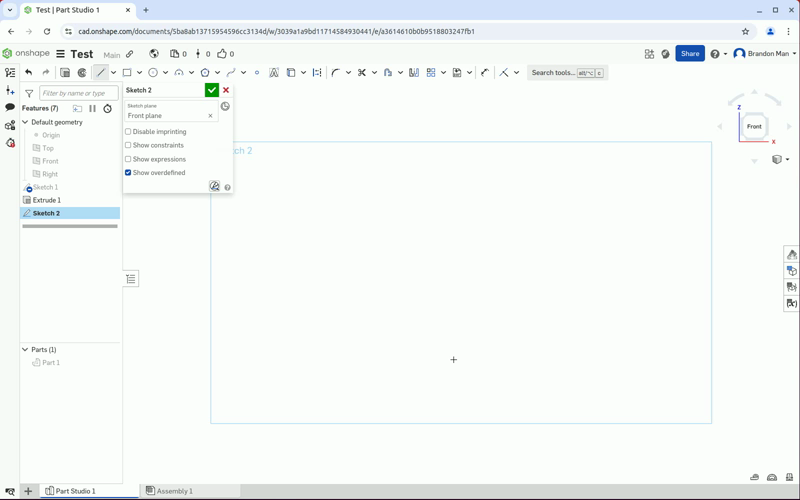
click(453, 359)
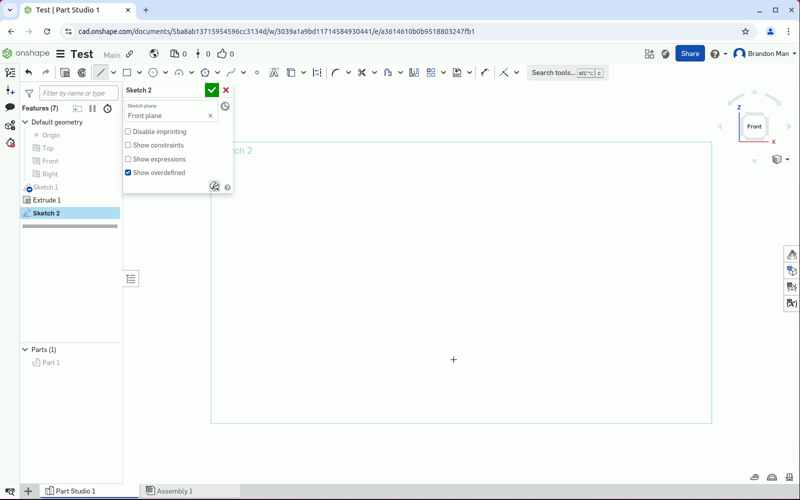
key_up(shift)
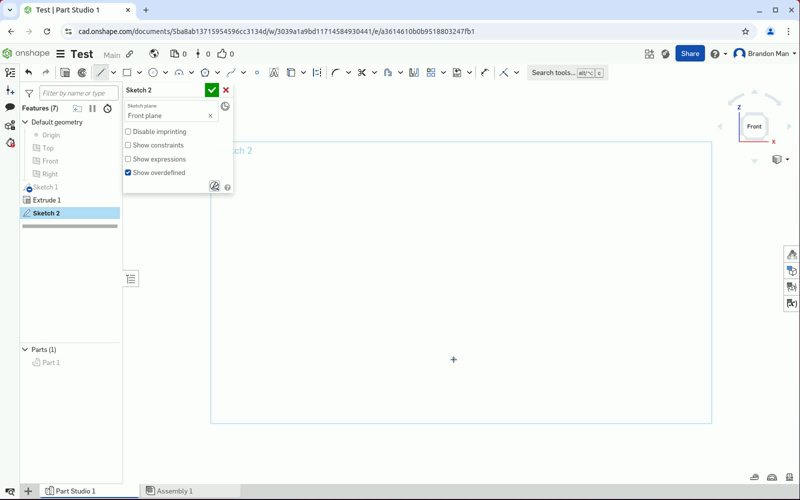
key_down(shift)
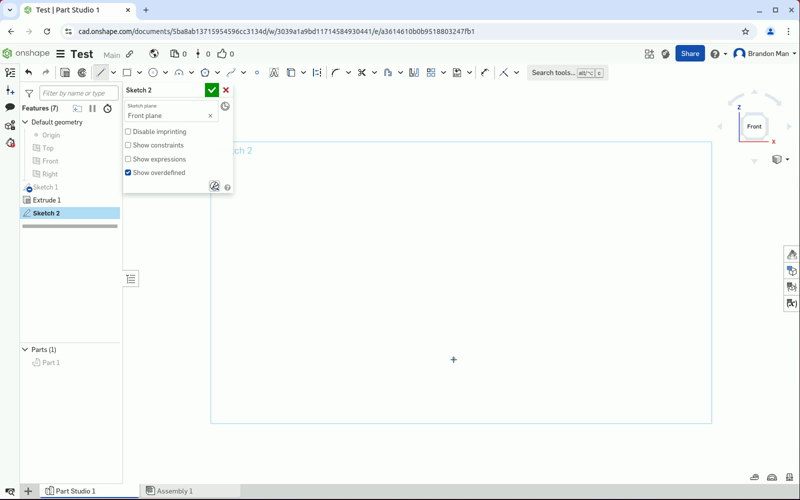
mouse_move(483, 359)
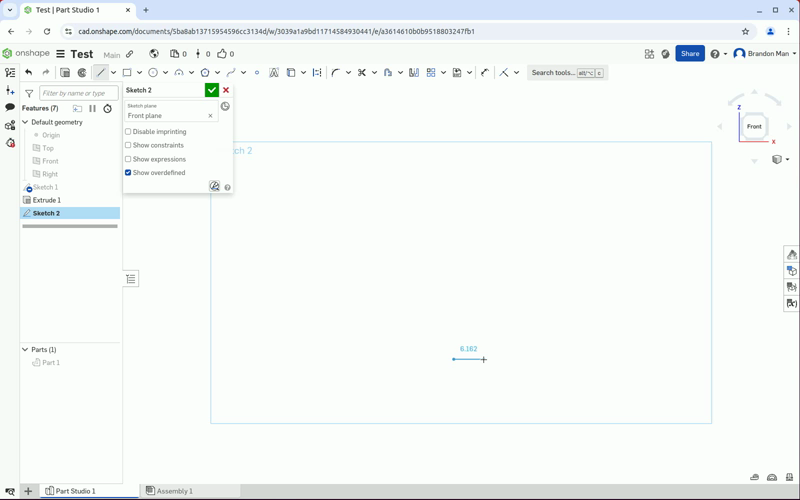
mouse_move(480, 343)
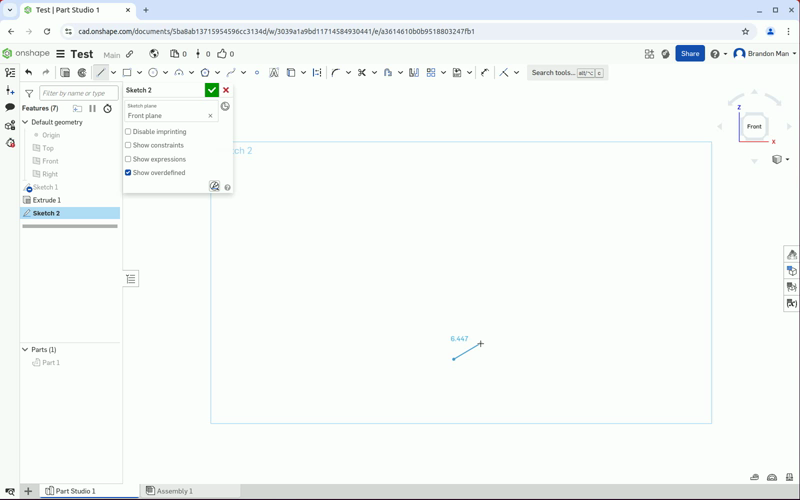
click(480, 343)
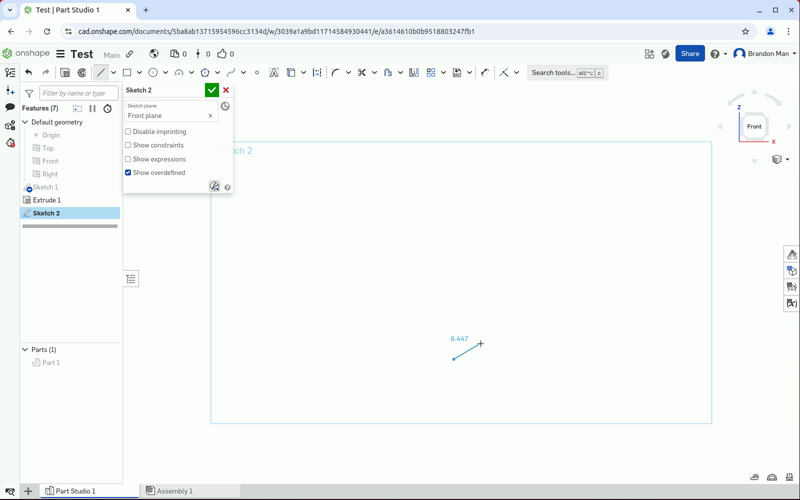
key_up(shift)
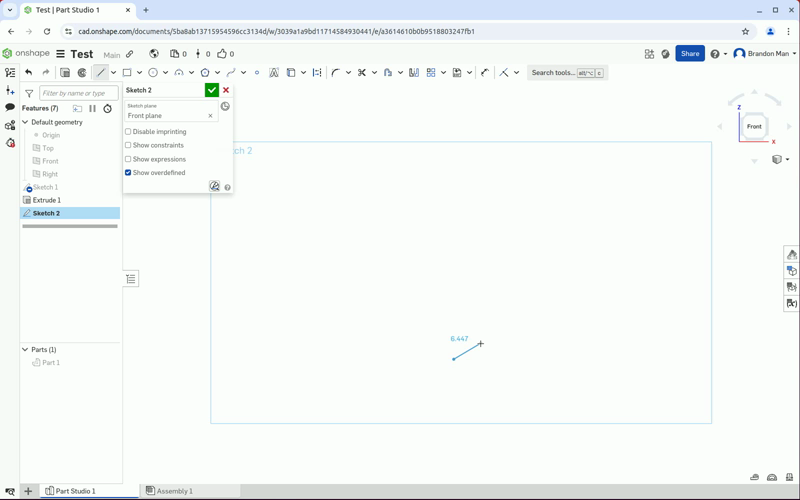
key_down(shift)
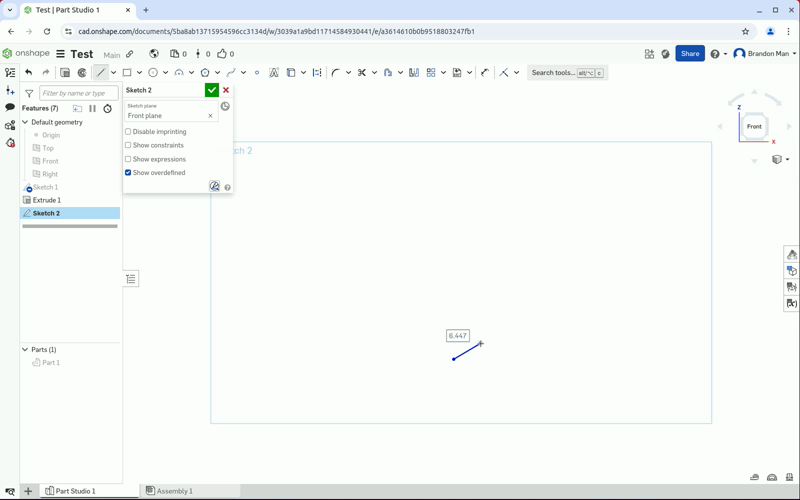
mouse_move(544, 207)
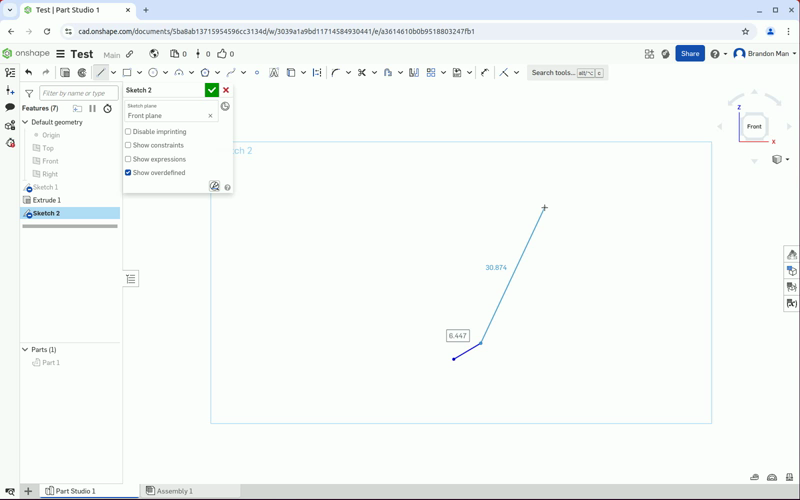
click(544, 207)
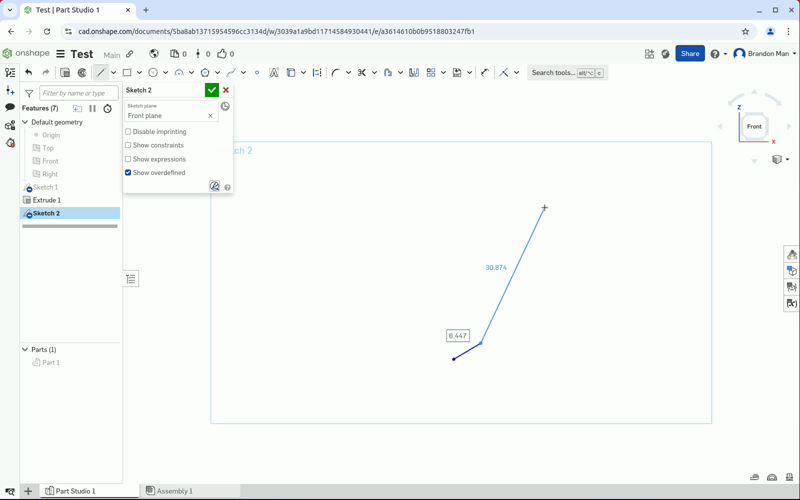
key_up(shift)
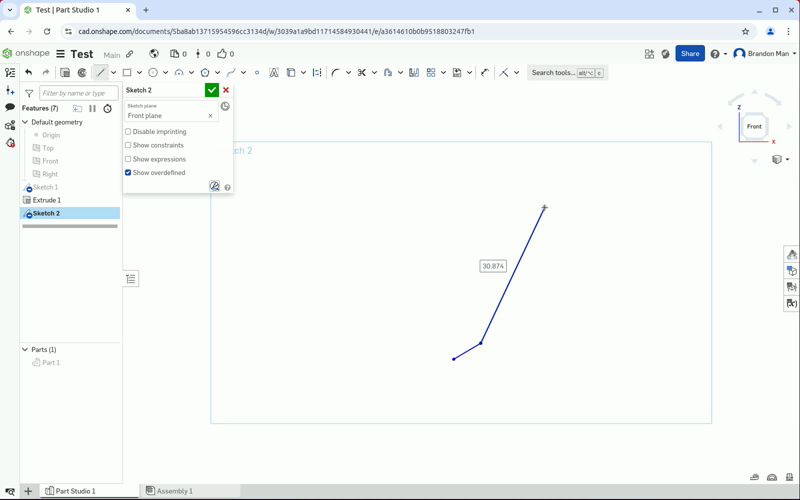
key_down(shift)
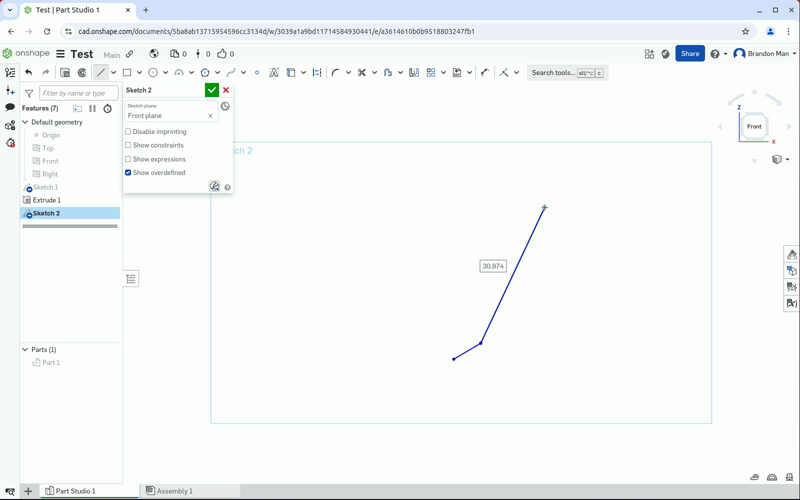
mouse_move(453, 283)
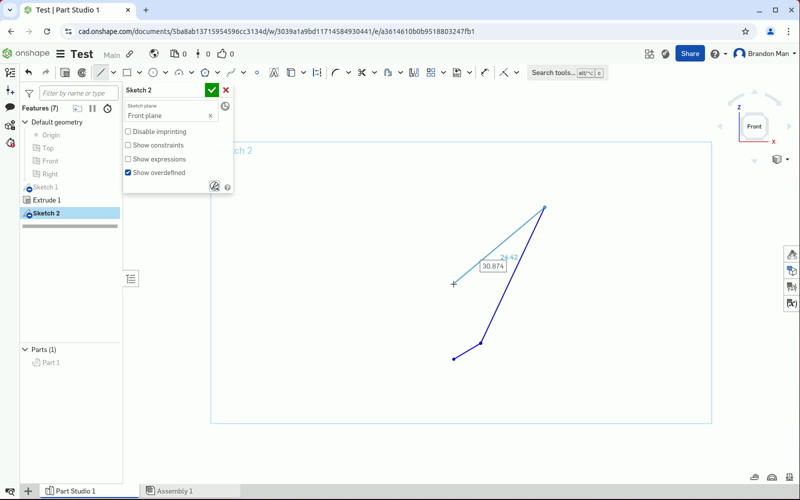
click(453, 283)
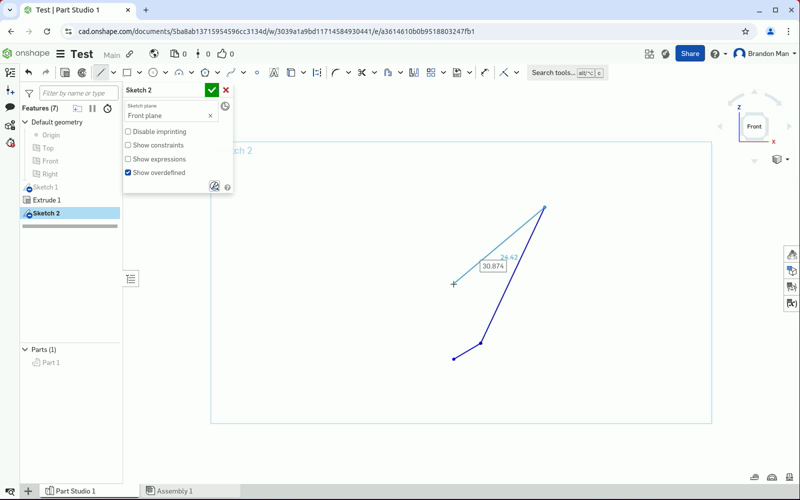
key_up(shift)
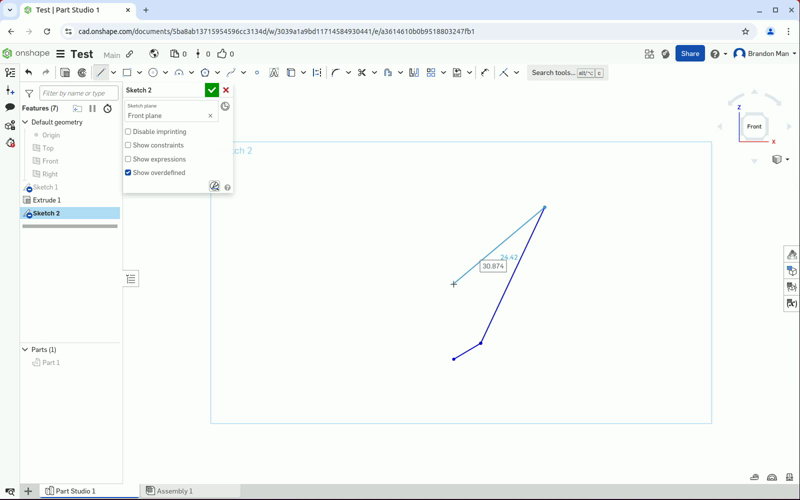
key_down(shift)
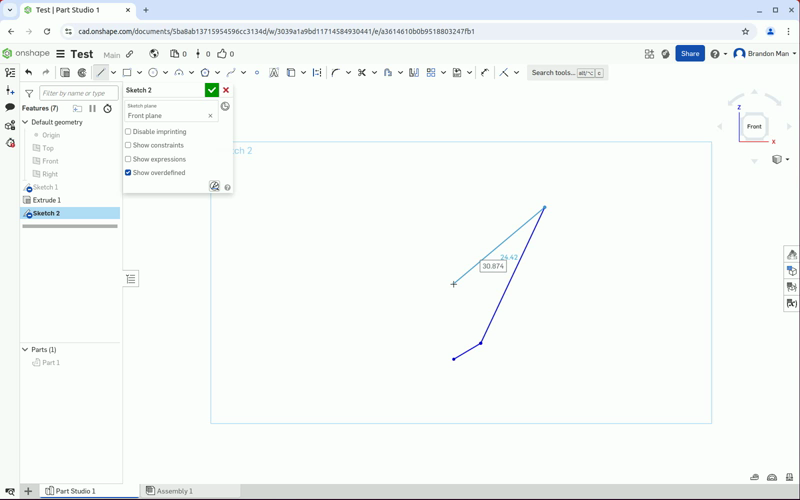
mouse_move(453, 359)
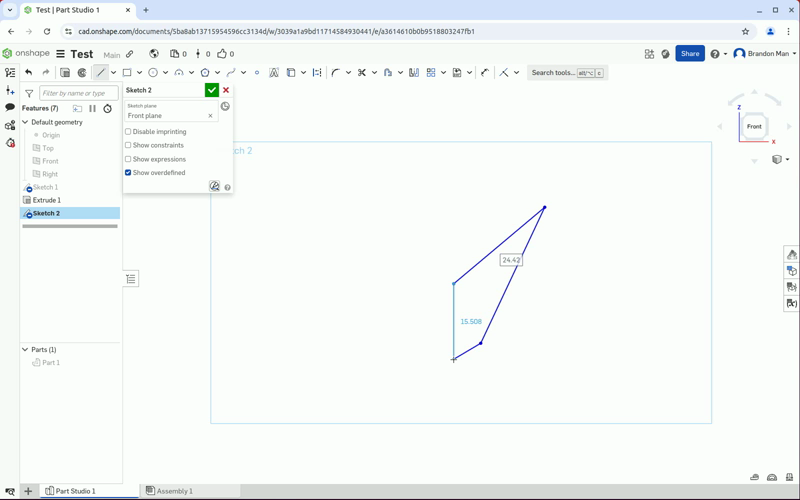
key_up(shift)
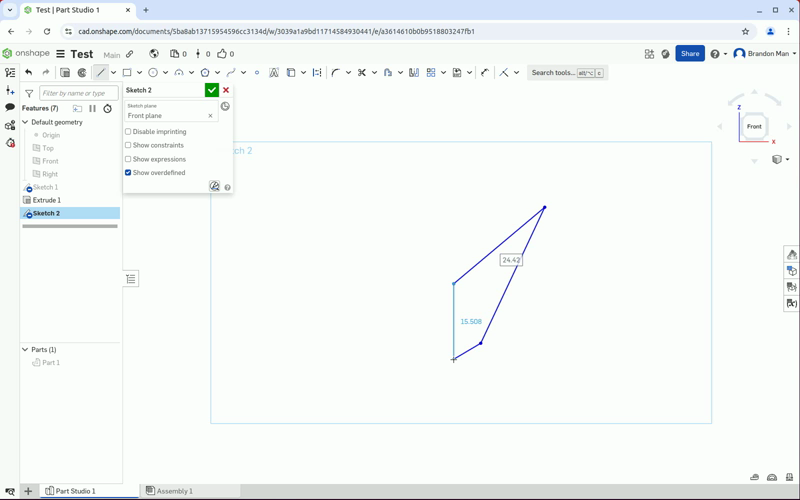
click(453, 359)
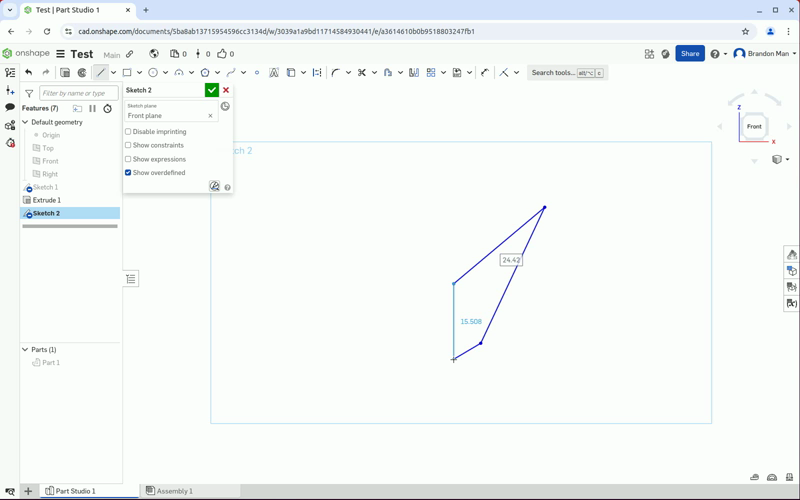
key(esc)
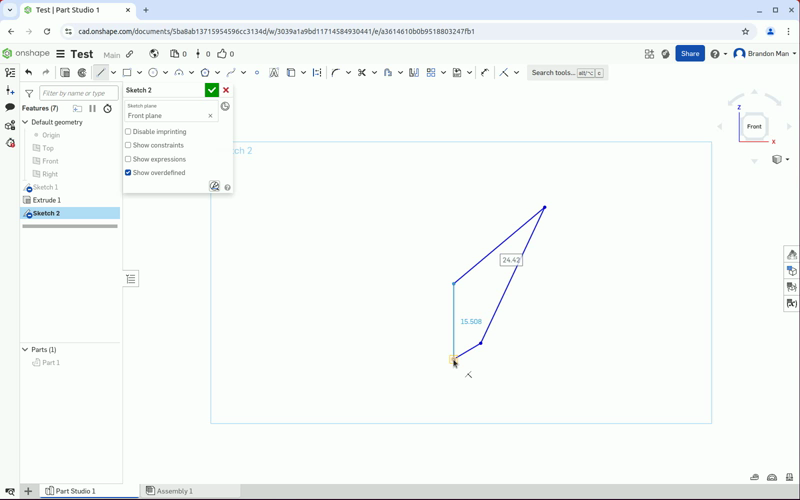
mouse_move(474, 308)
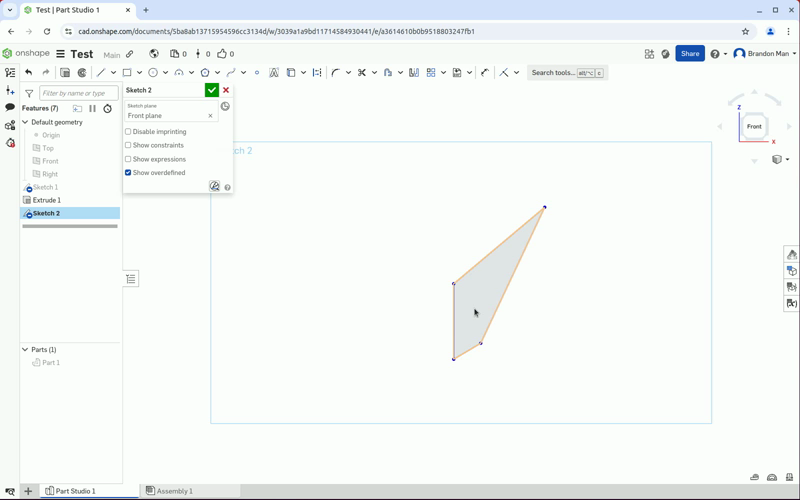
click(474, 308)
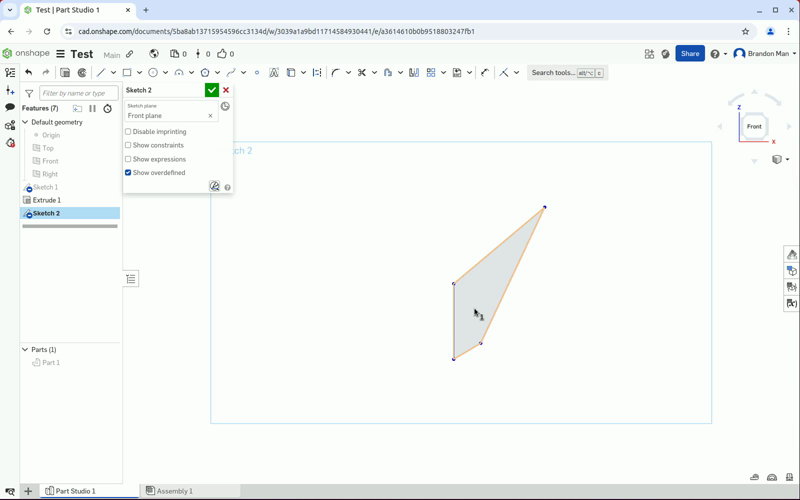
mouse_move(73, 352)
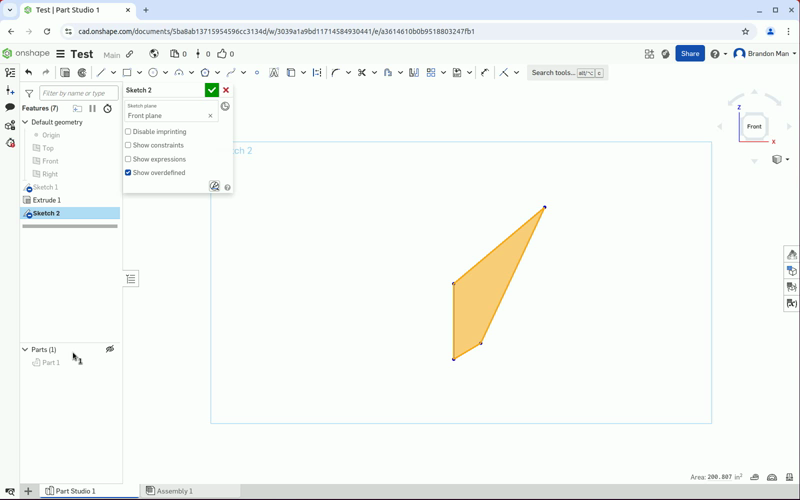
key(shift+y)
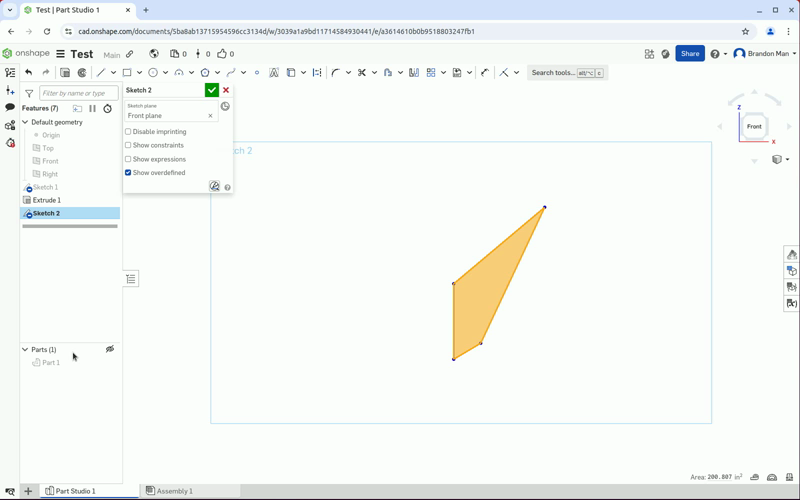
key(shift+e)
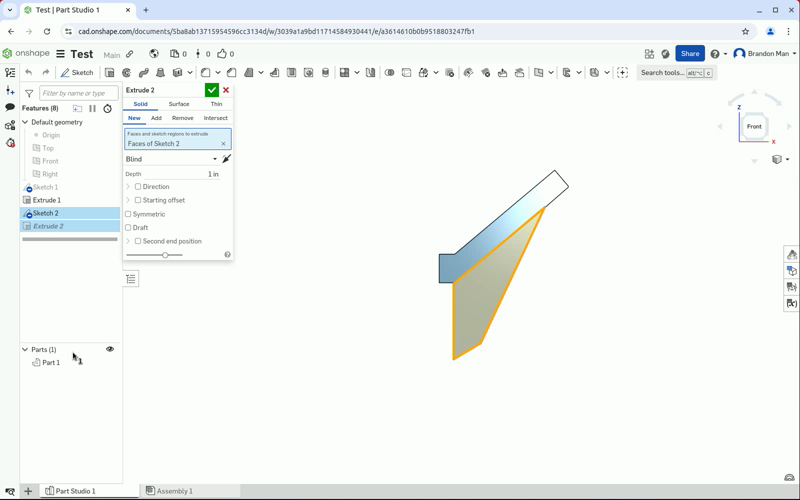
mouse_move(143, 106)
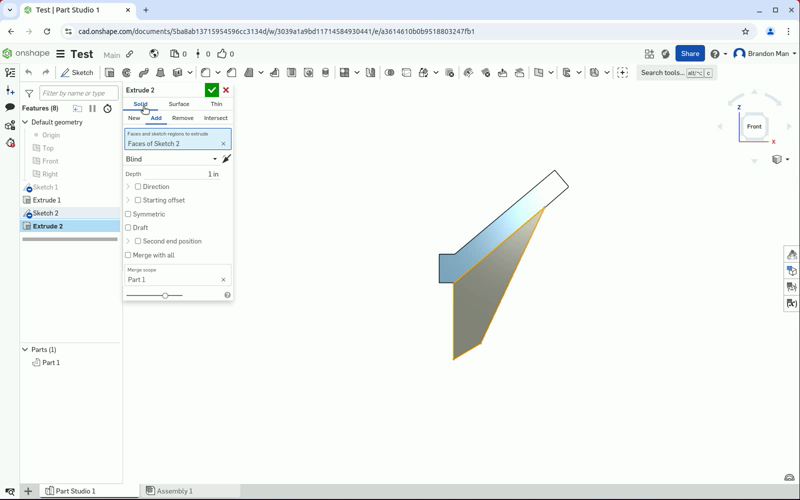
click(143, 106)
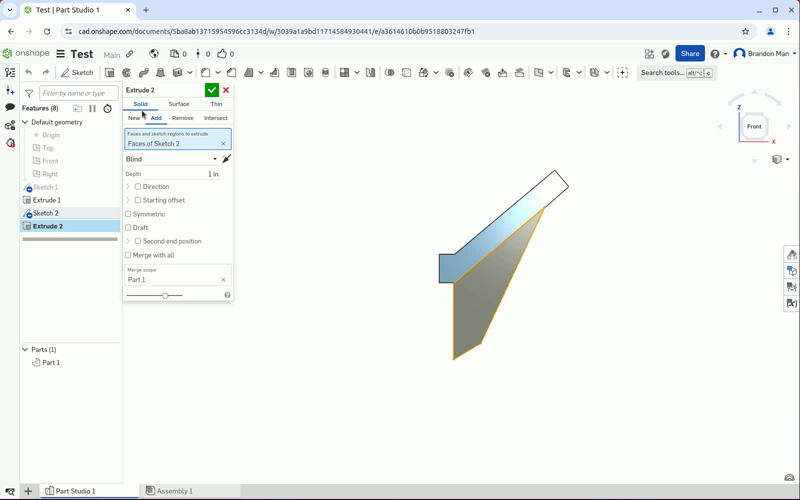
mouse_move(137, 120)
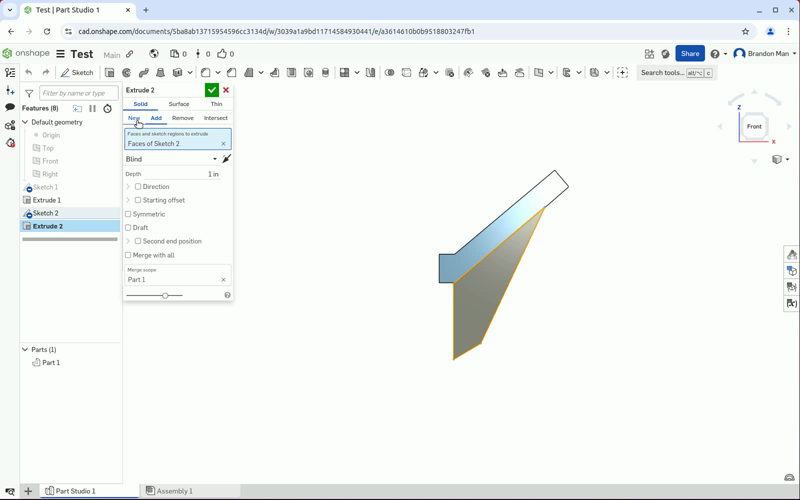
click(137, 120)
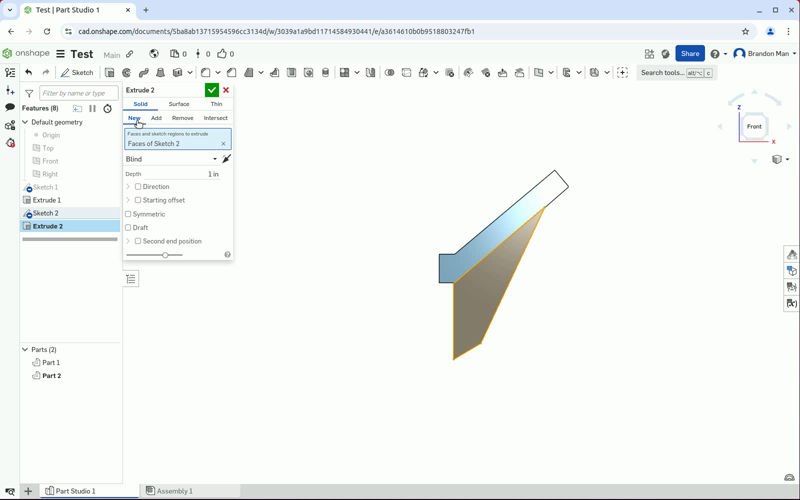
key(tab, 4)
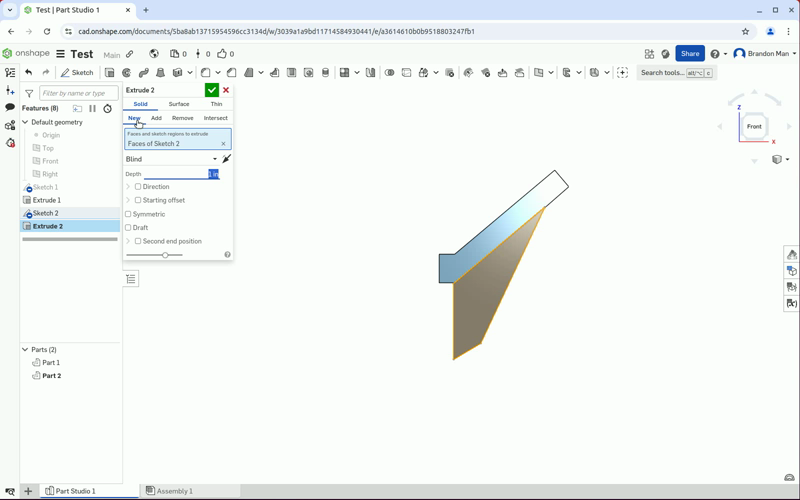
text(0.481)
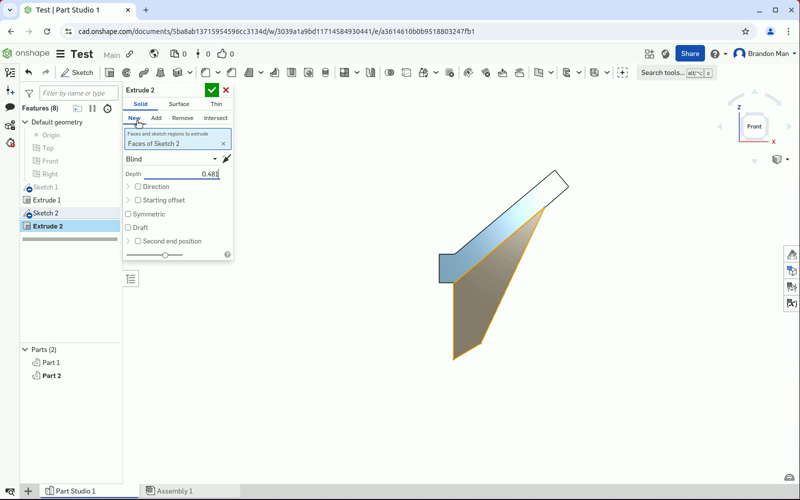
key(enter)
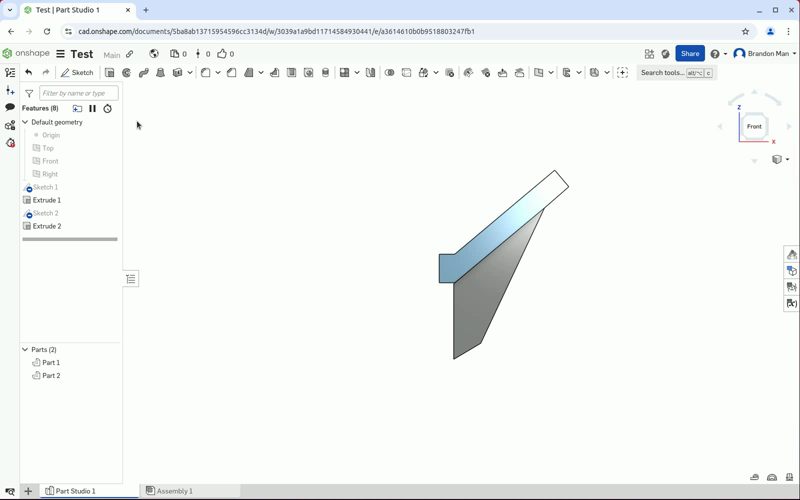
key(shift+h)
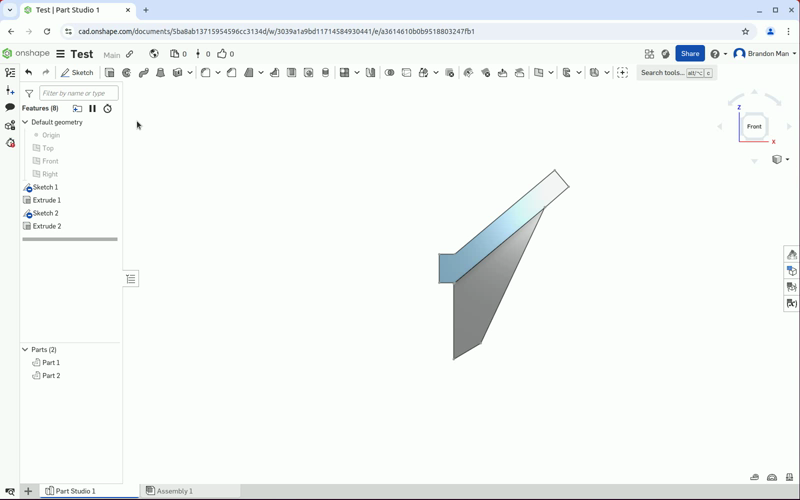
key(shift+h)
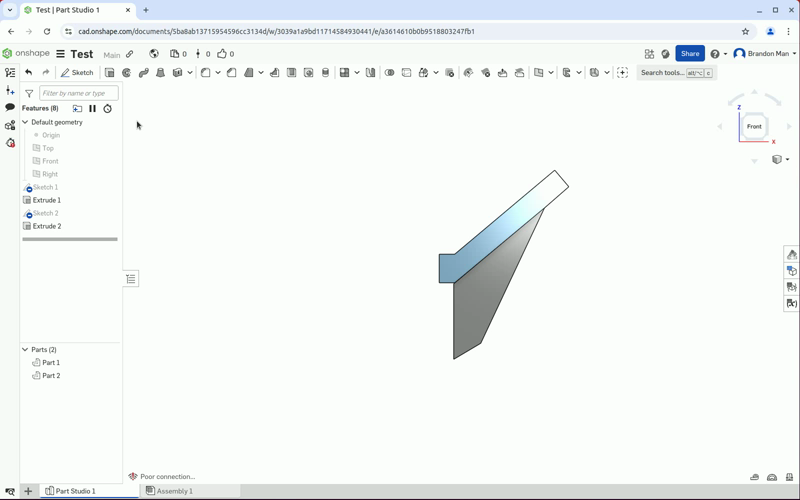
mouse_move(73, 189)
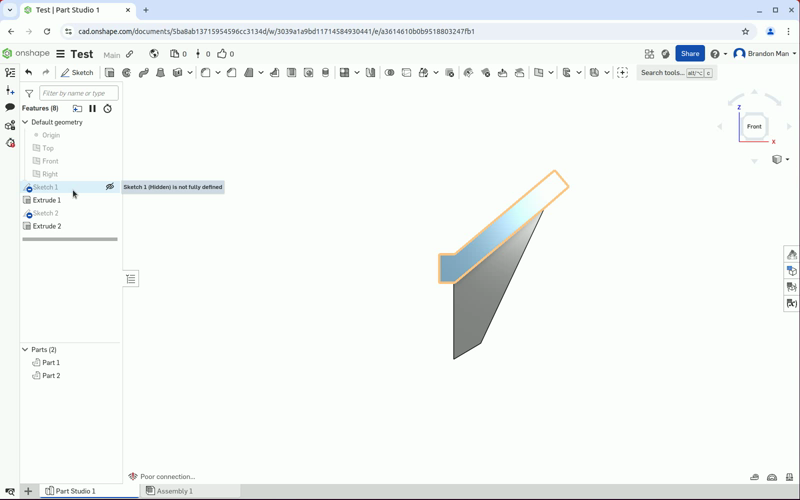
click(73, 189)
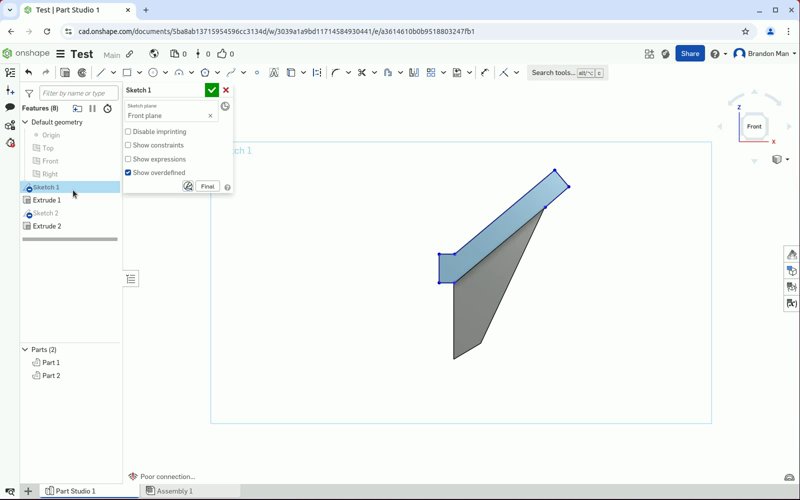
mouse_move(229, 92)
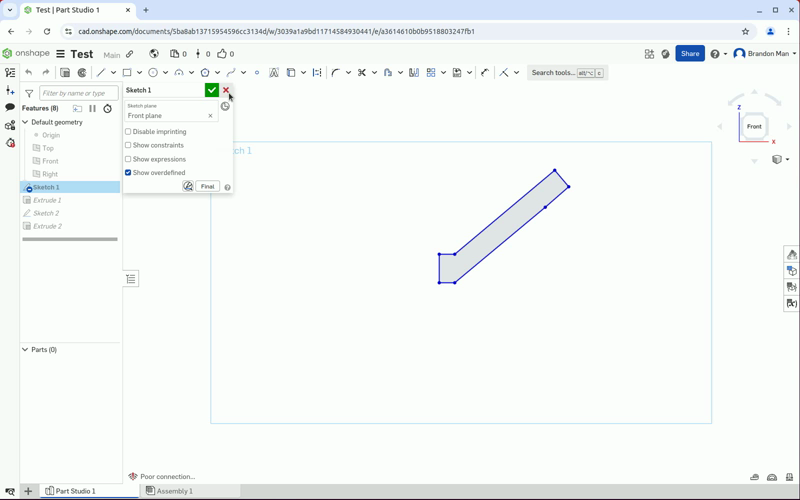
click(229, 92)
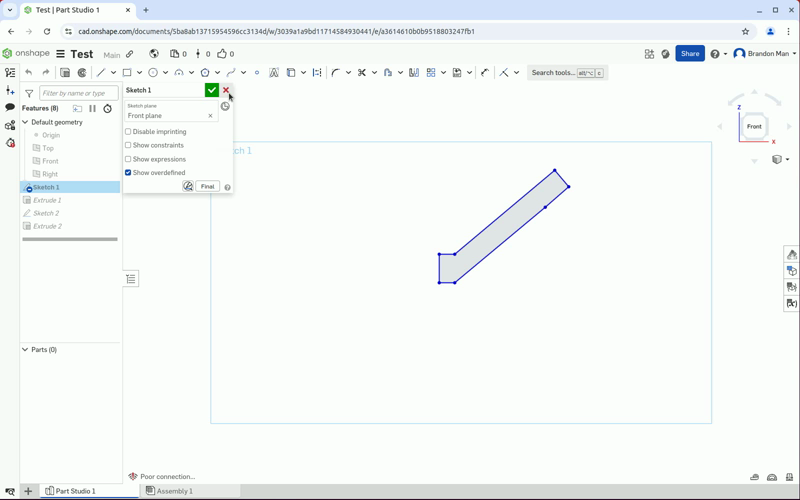
key(shift+s)
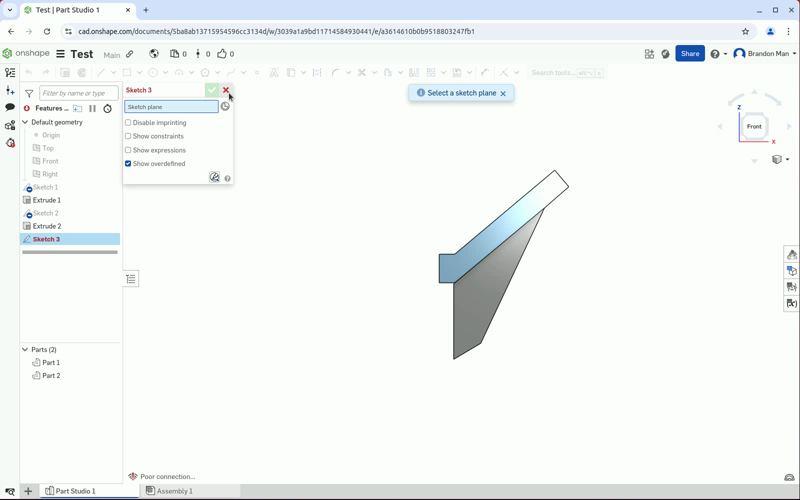
mouse_move(73, 163)
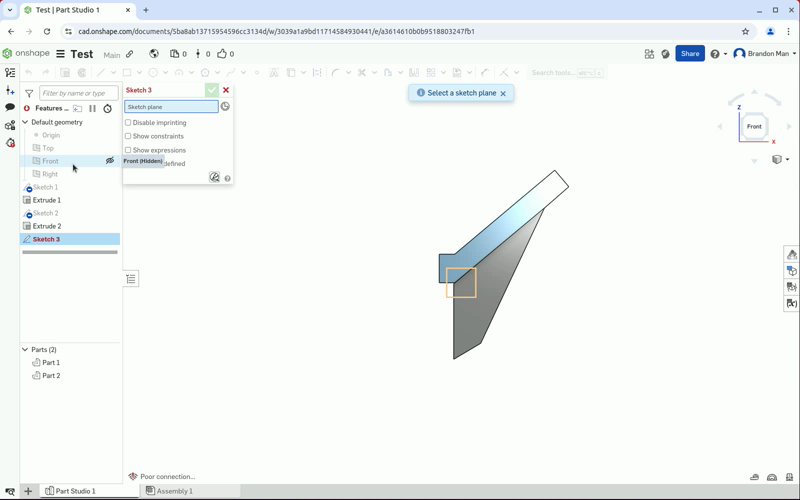
click(73, 163)
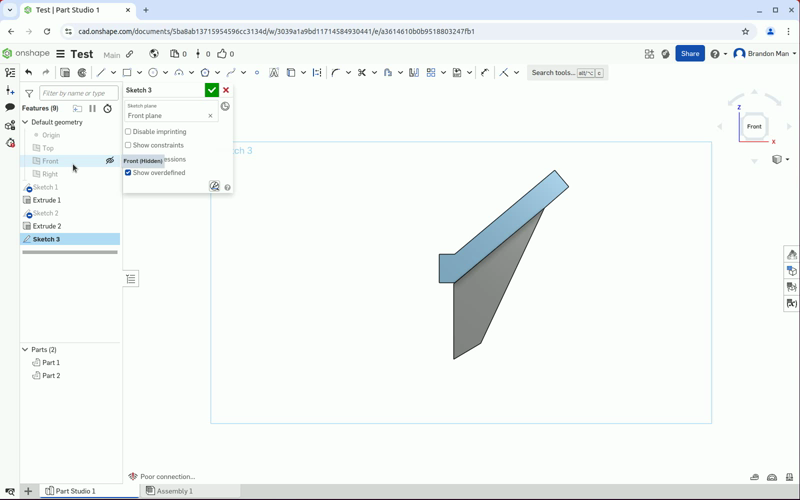
mouse_move(73, 352)
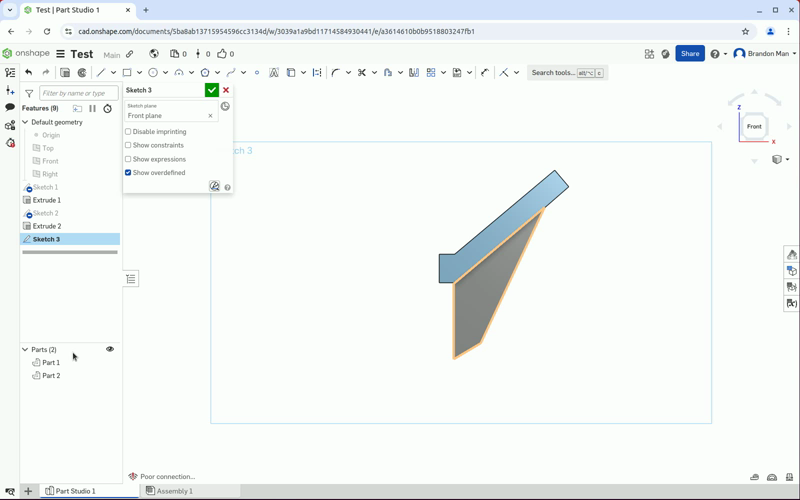
key(y)
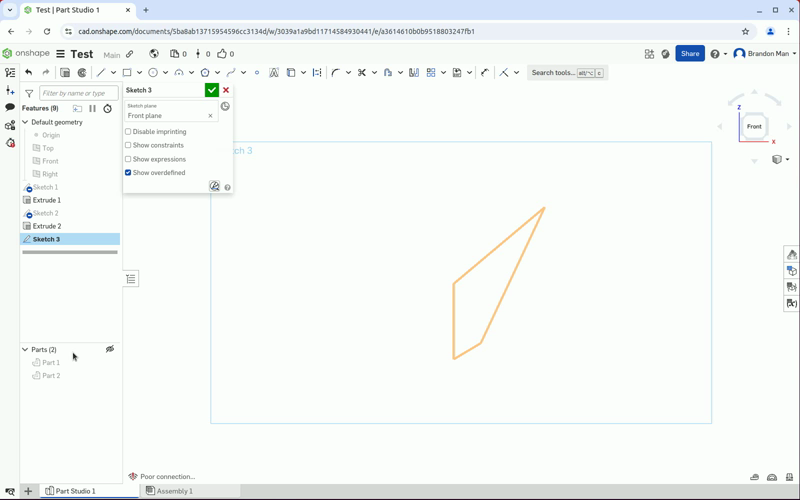
key(l)
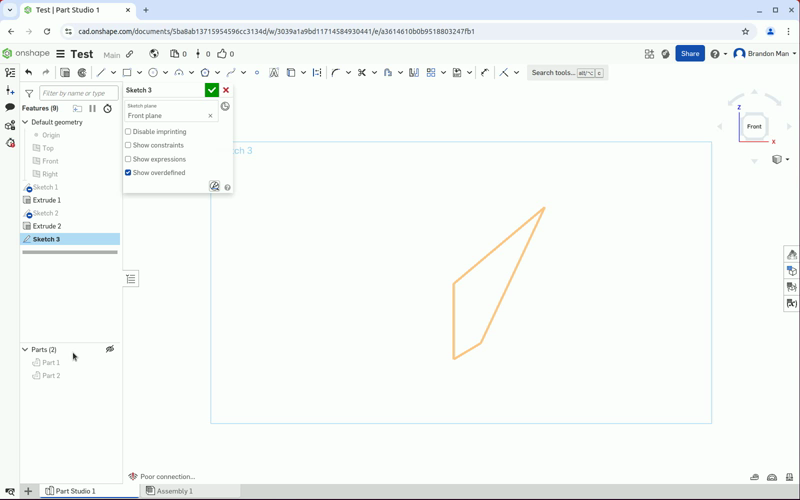
key_down(shift)
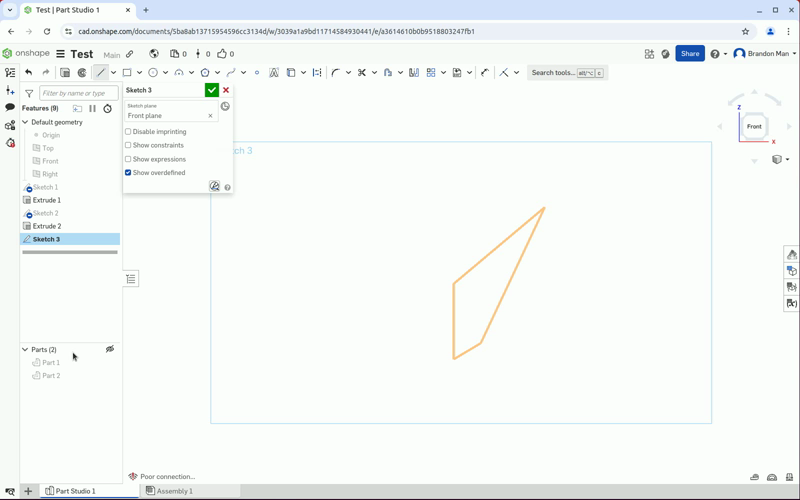
mouse_move(439, 373)
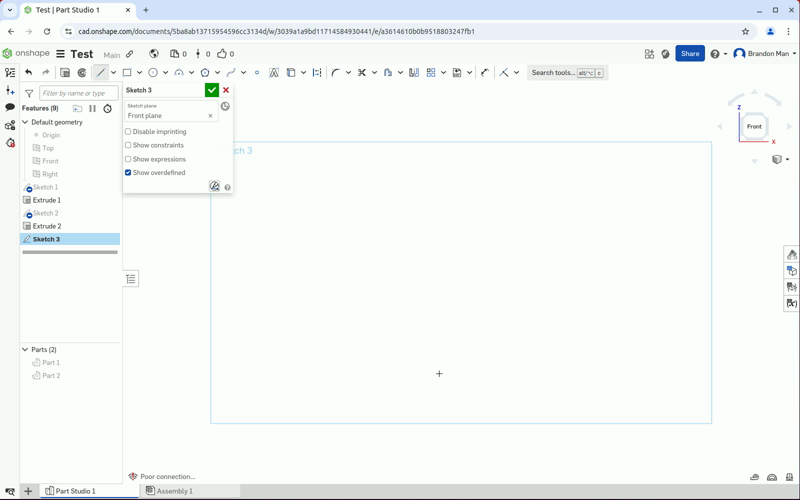
click(439, 373)
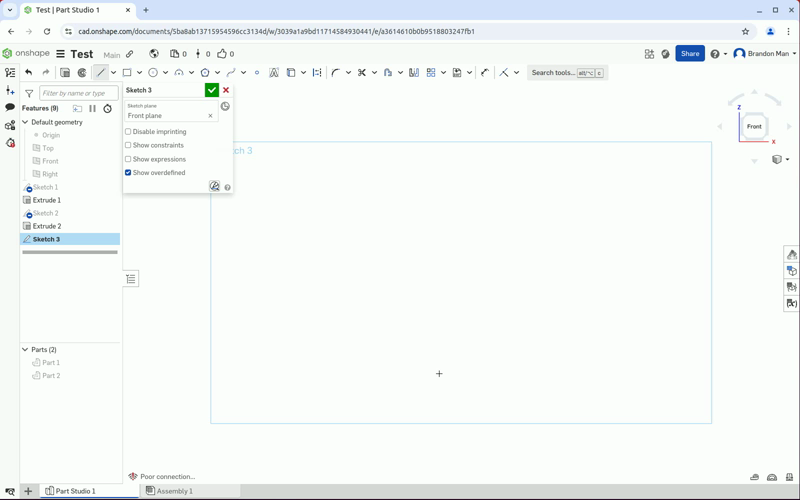
key_up(shift)
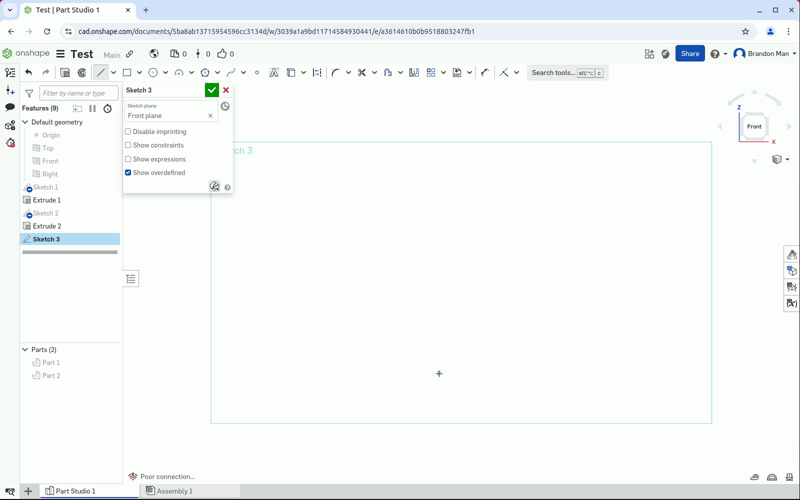
key_down(shift)
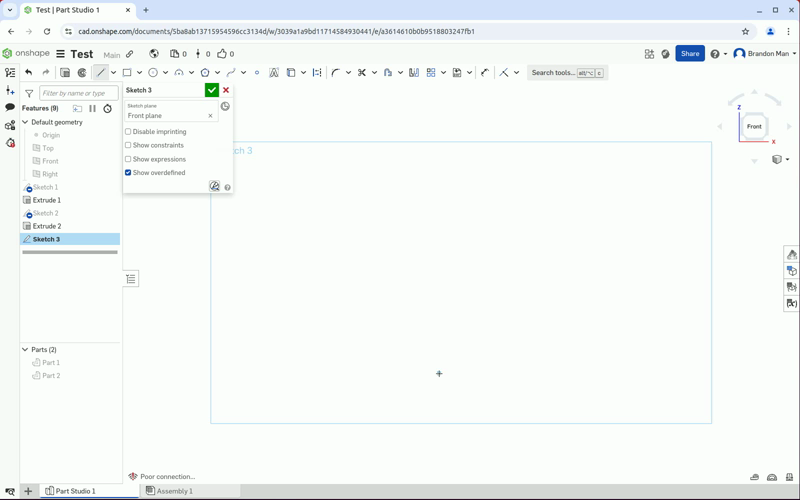
mouse_move(469, 373)
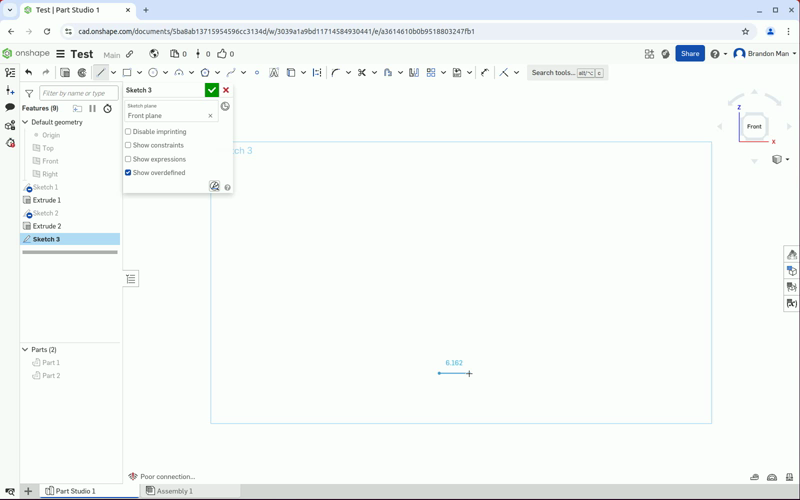
mouse_move(467, 373)
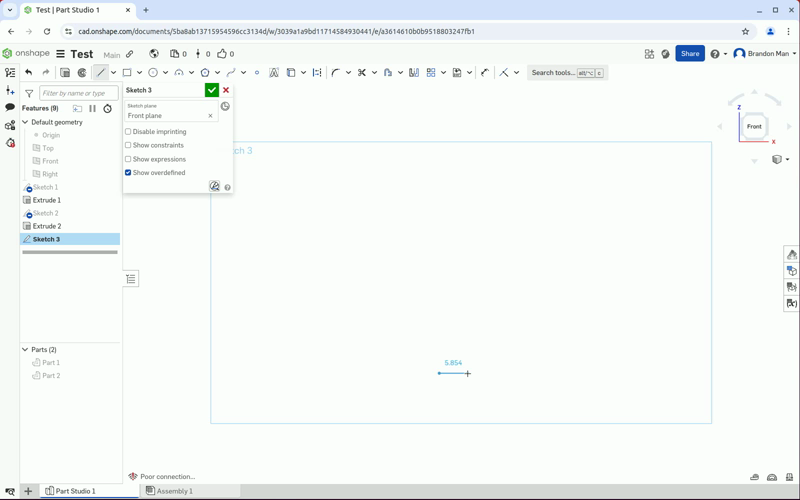
click(467, 373)
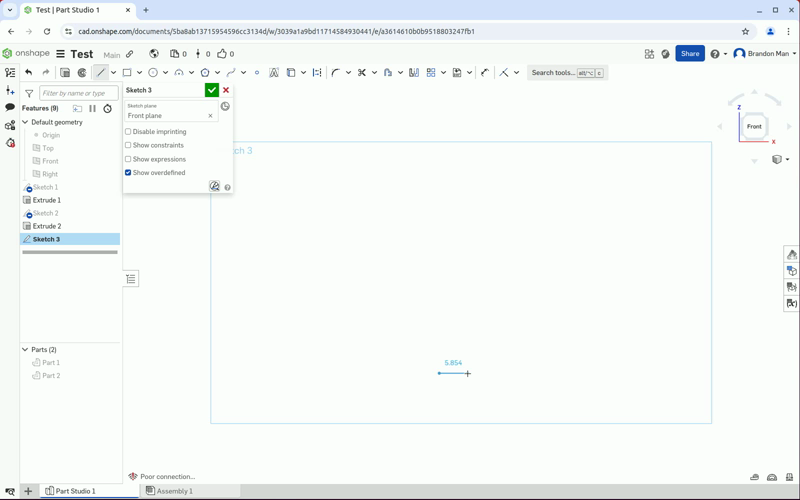
key_up(shift)
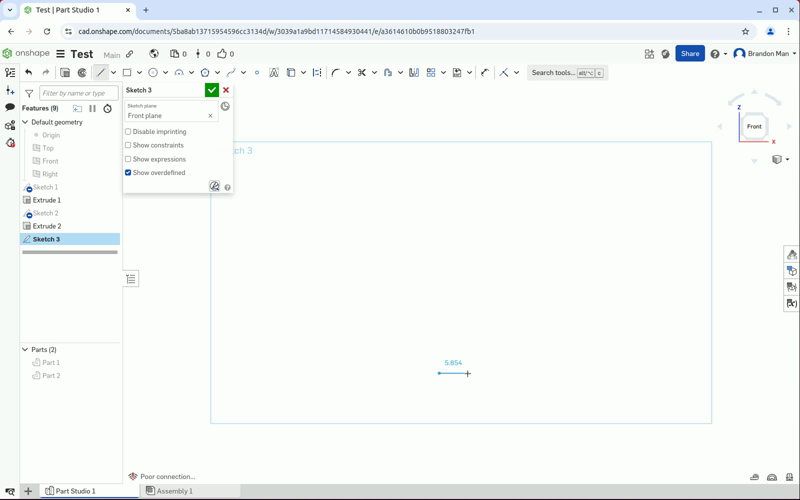
key_down(shift)
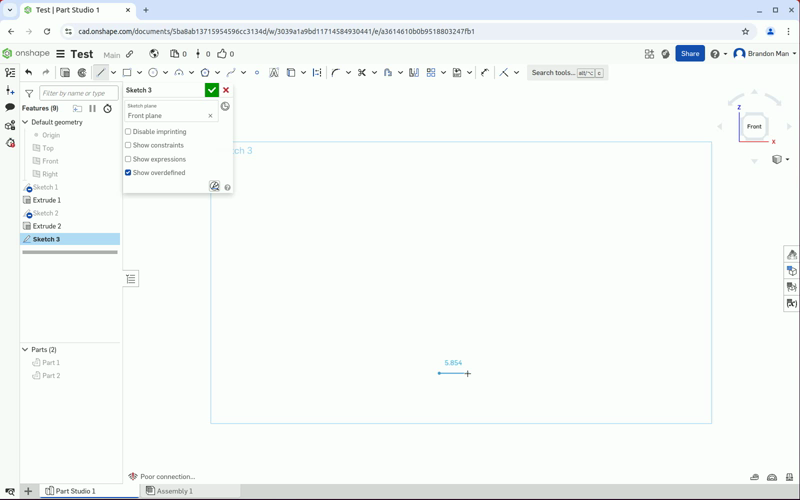
mouse_move(498, 373)
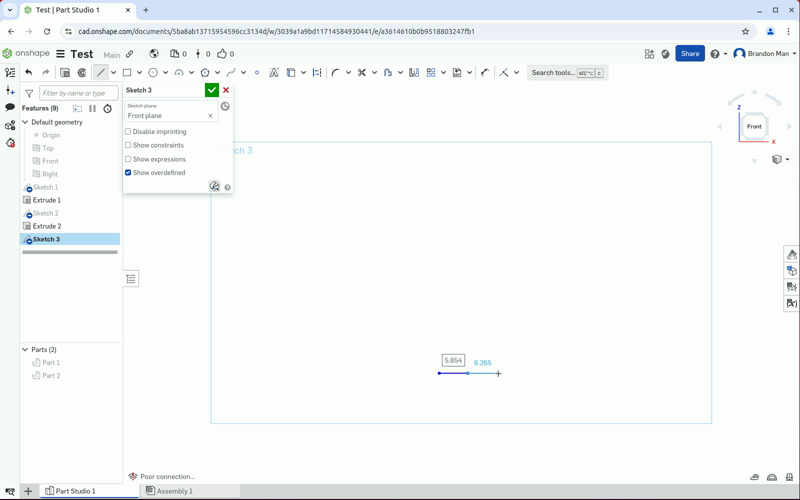
mouse_move(482, 342)
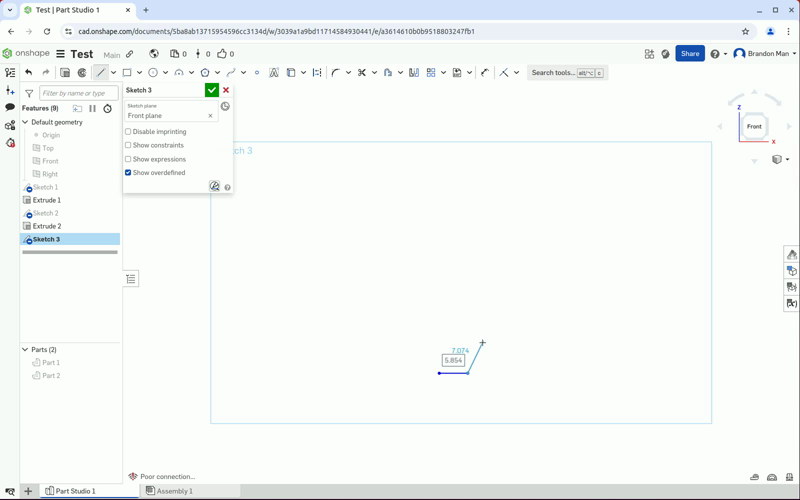
click(482, 342)
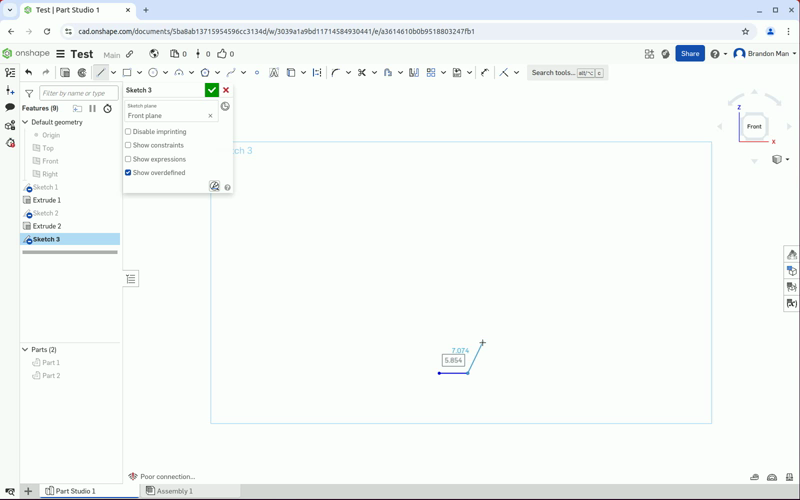
key_up(shift)
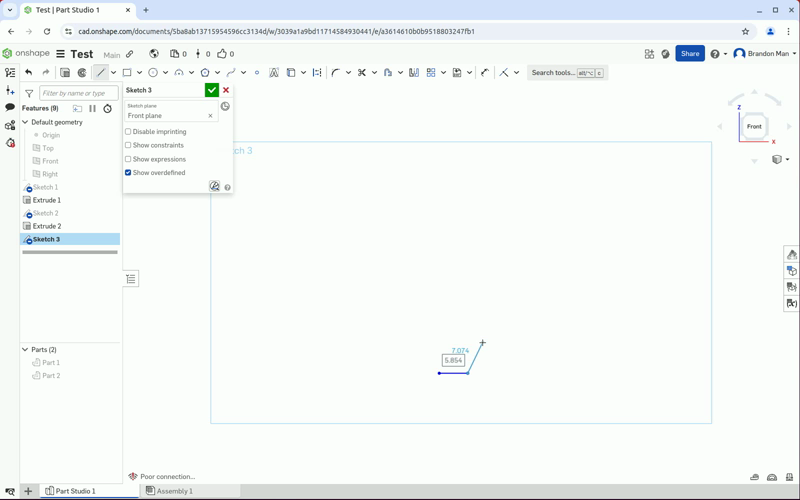
key_down(shift)
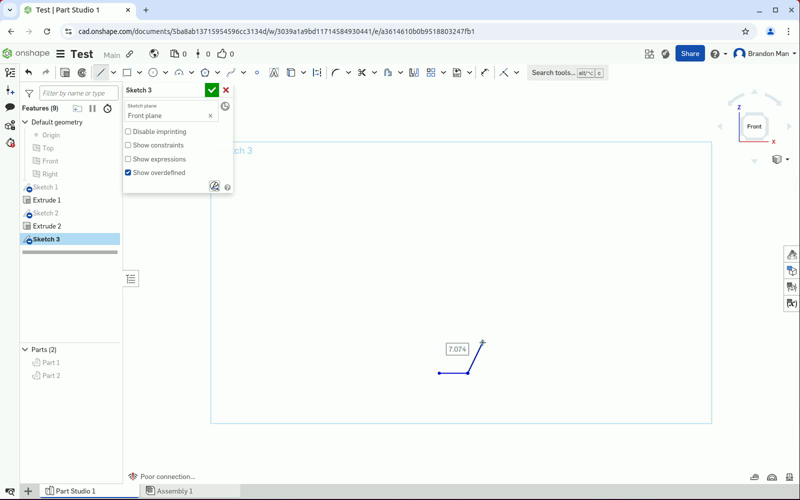
mouse_move(512, 342)
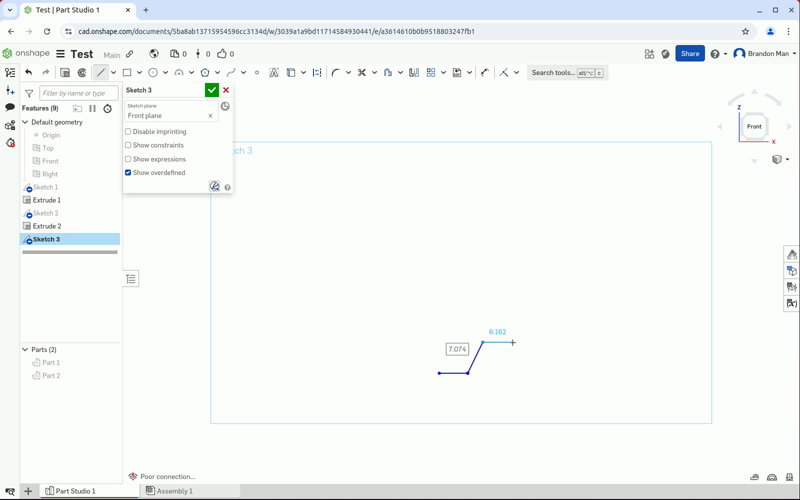
mouse_move(454, 358)
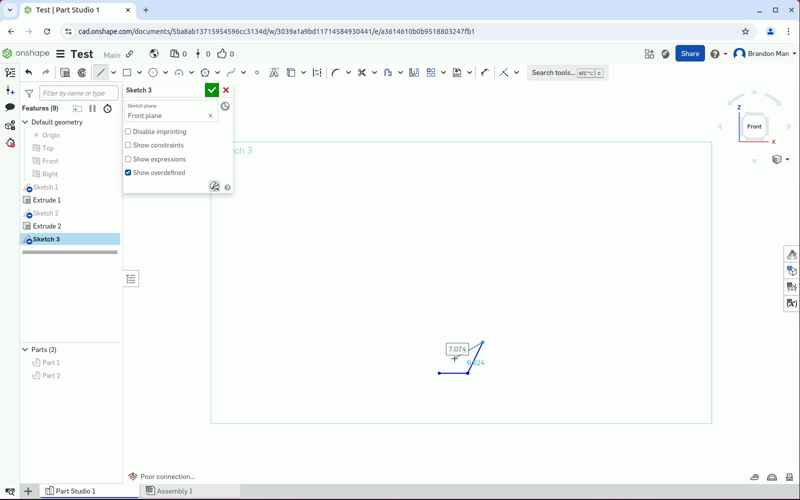
click(454, 358)
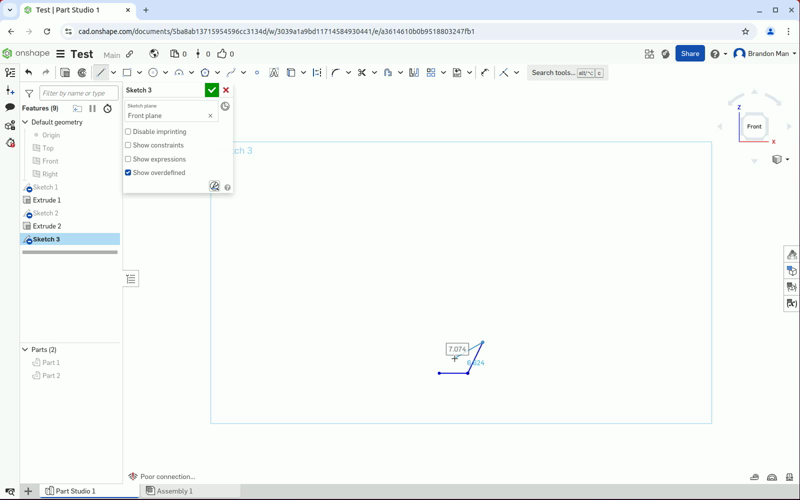
key_up(shift)
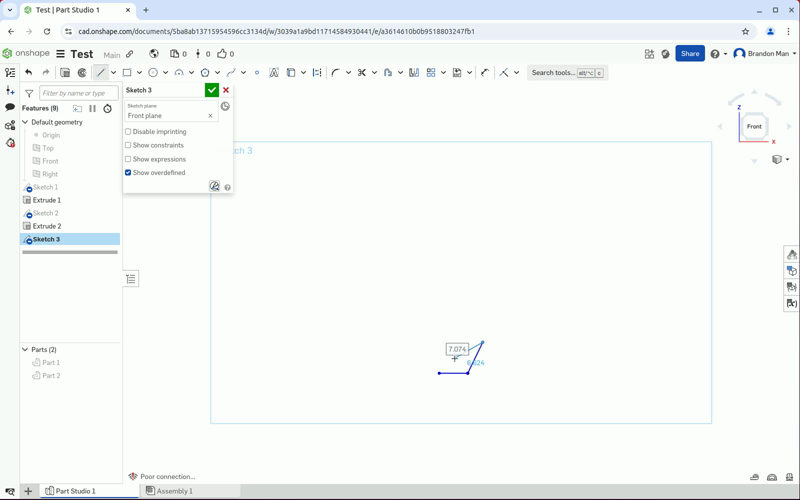
key_down(shift)
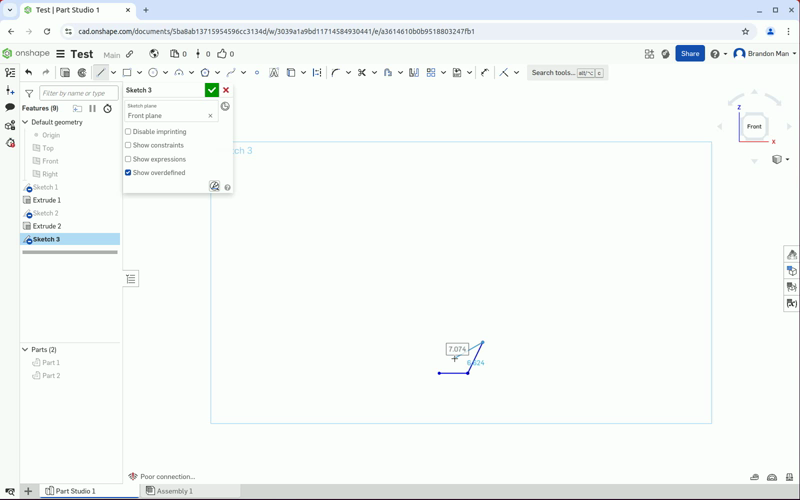
mouse_move(484, 358)
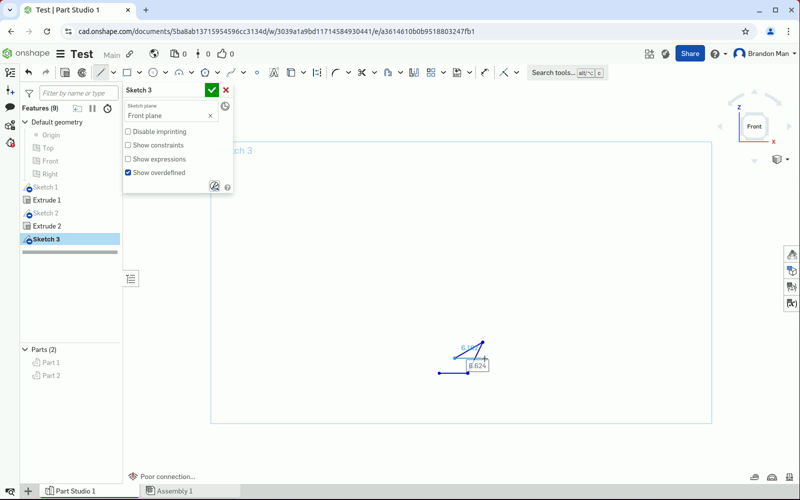
mouse_move(439, 358)
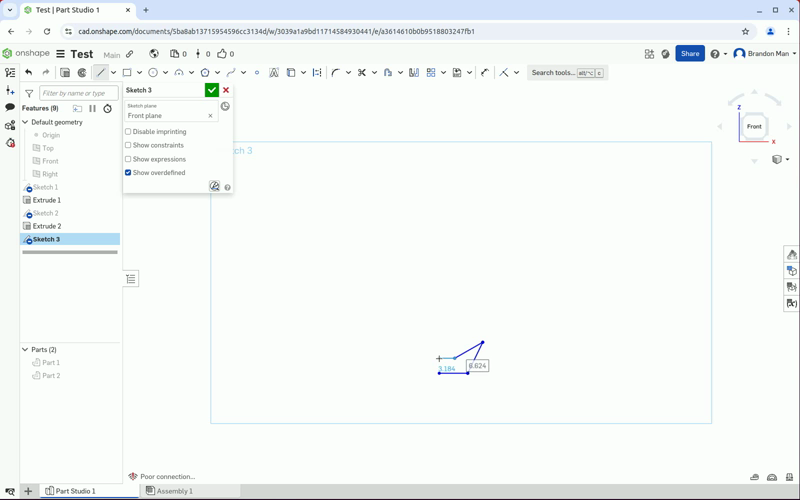
click(439, 358)
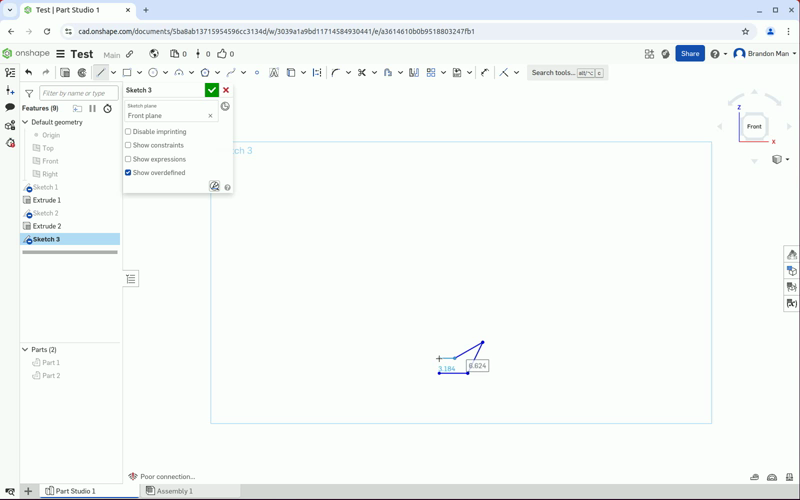
key_up(shift)
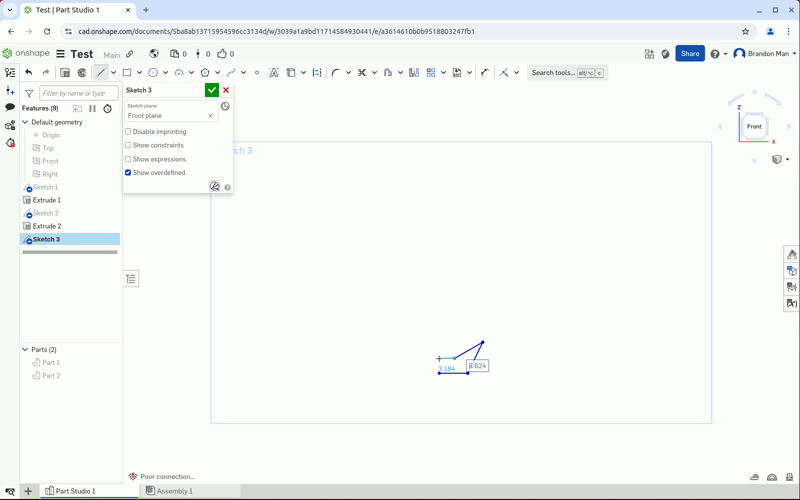
mouse_move(469, 358)
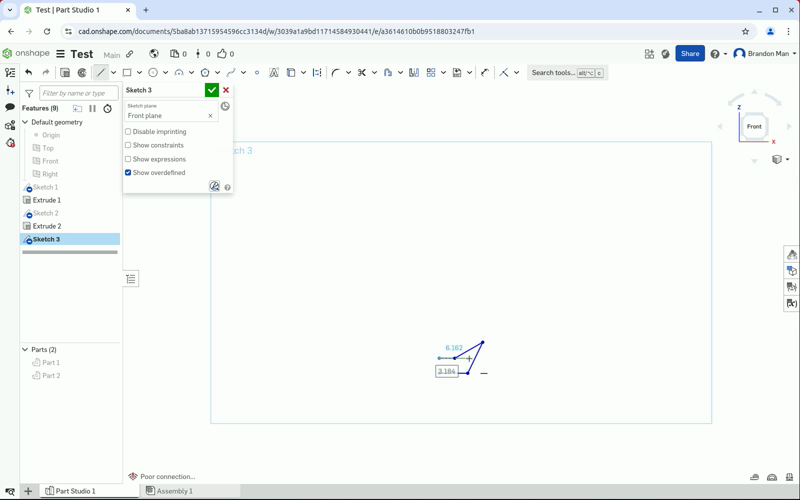
key_down(shift)
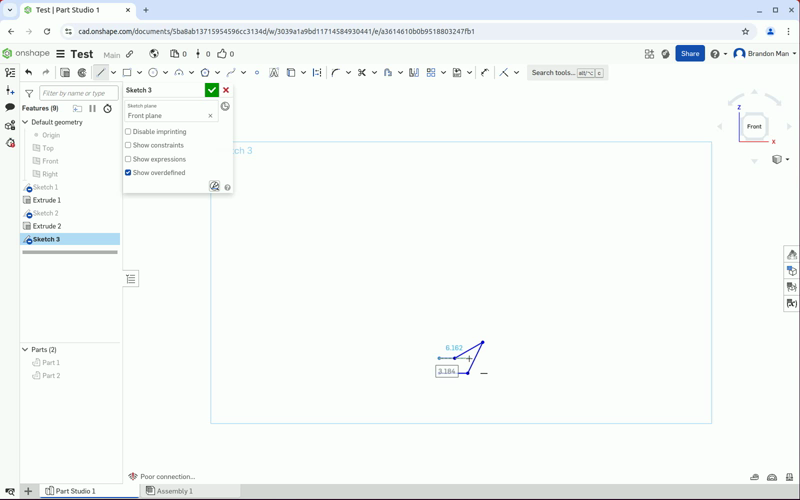
mouse_move(439, 373)
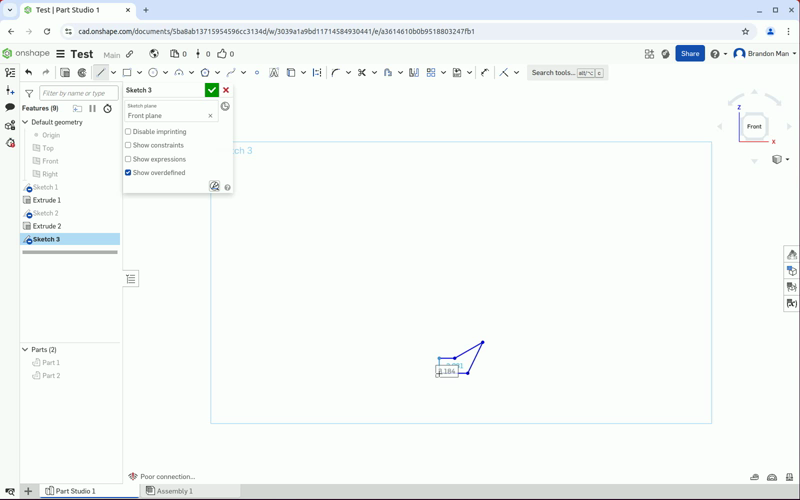
key_up(shift)
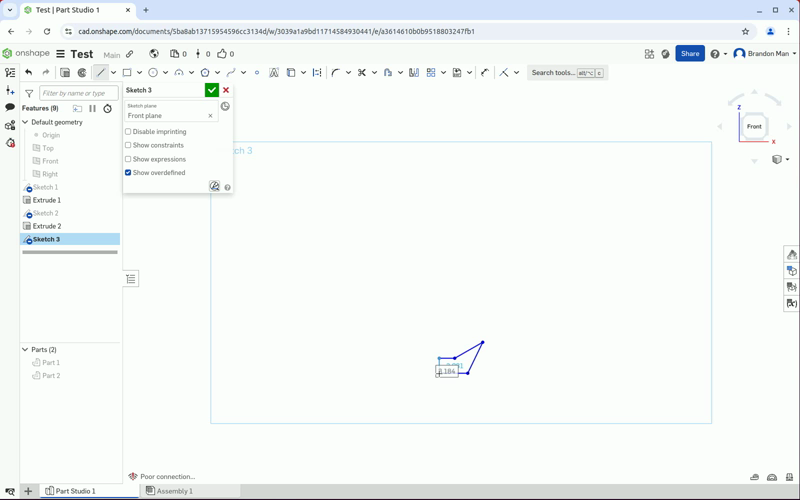
click(439, 373)
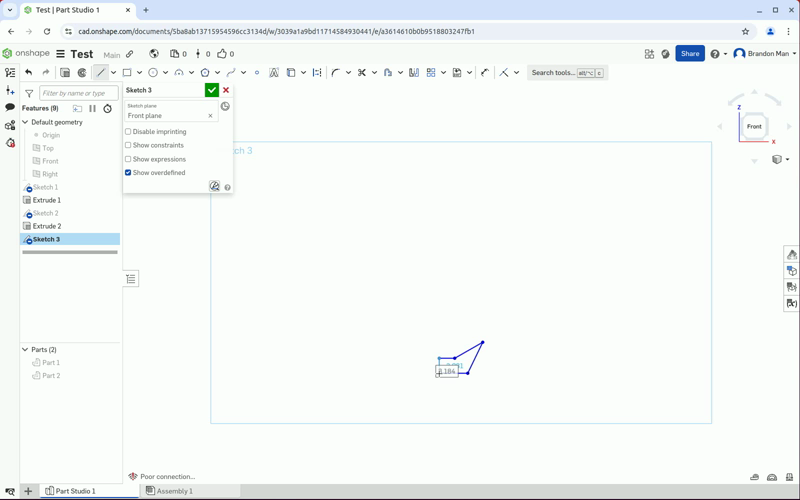
key(esc)
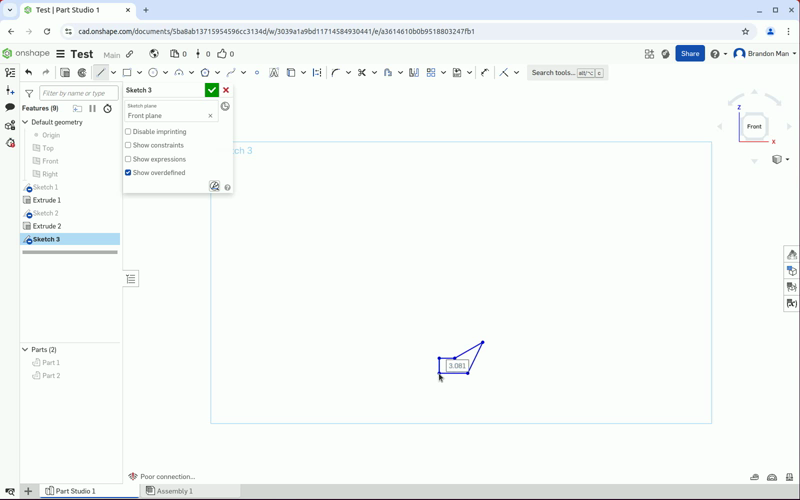
mouse_move(448, 369)
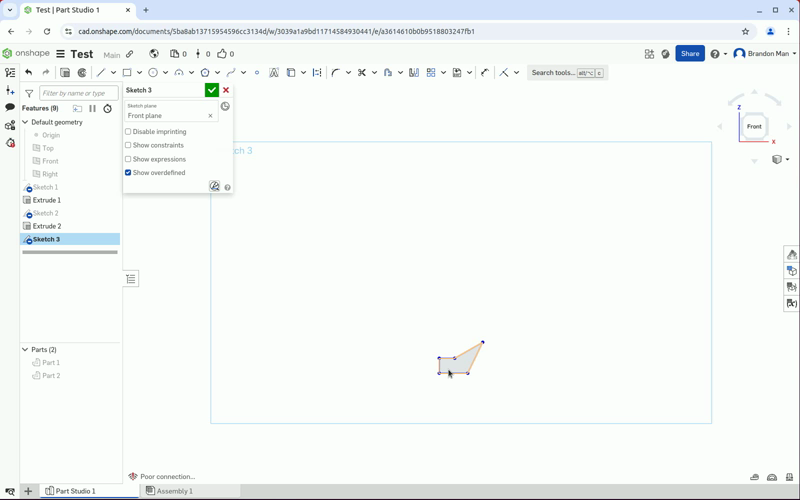
scroll(6)
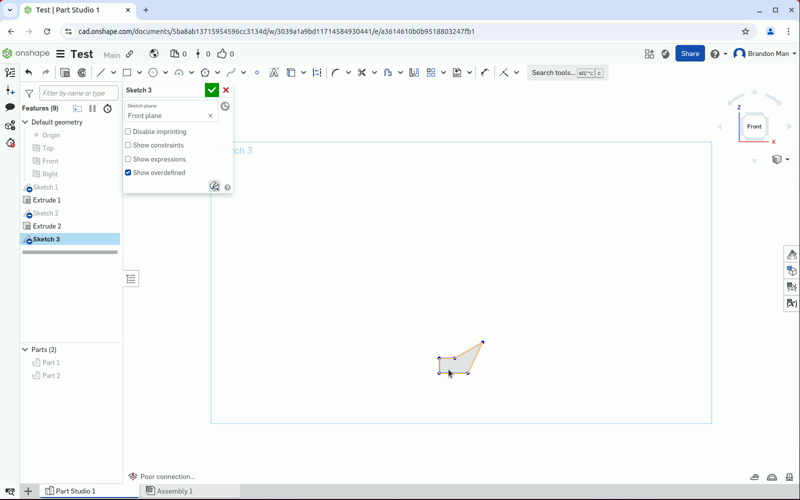
scroll(6)
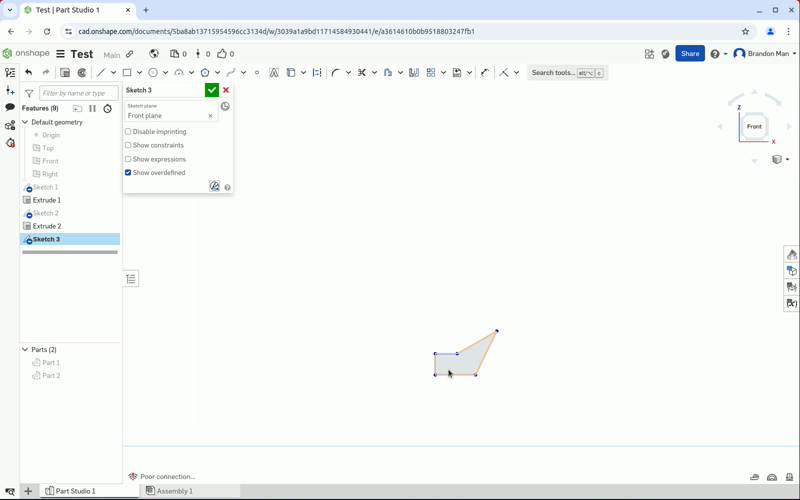
scroll(6)
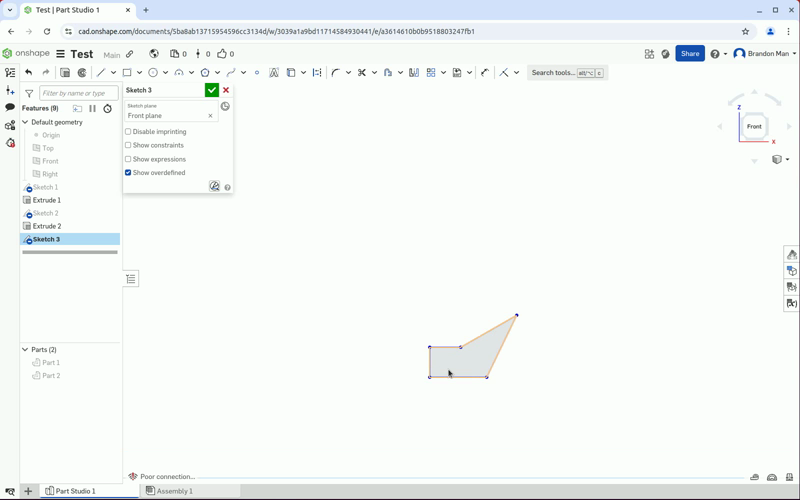
scroll(6)
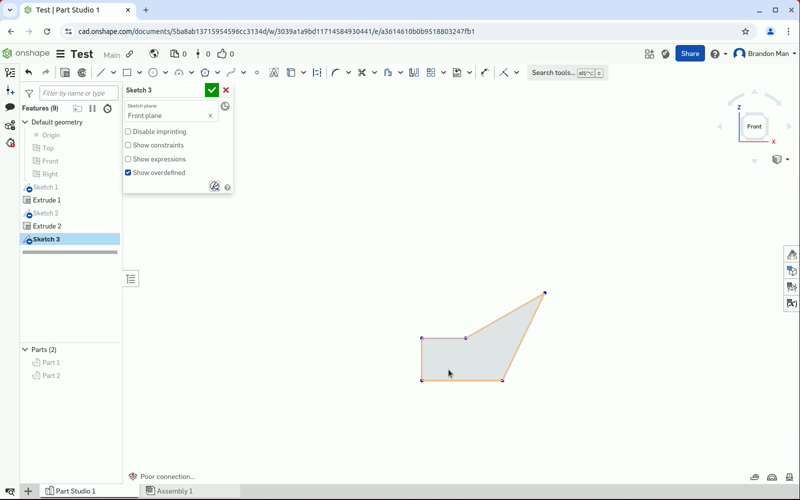
scroll(6)
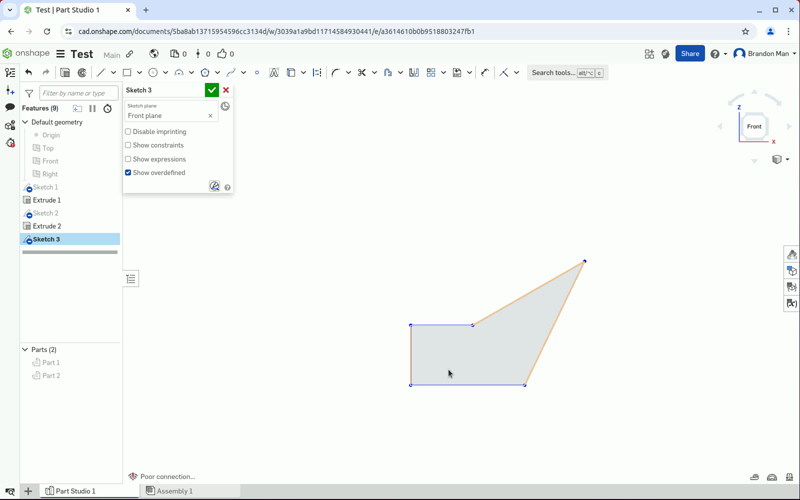
scroll(6)
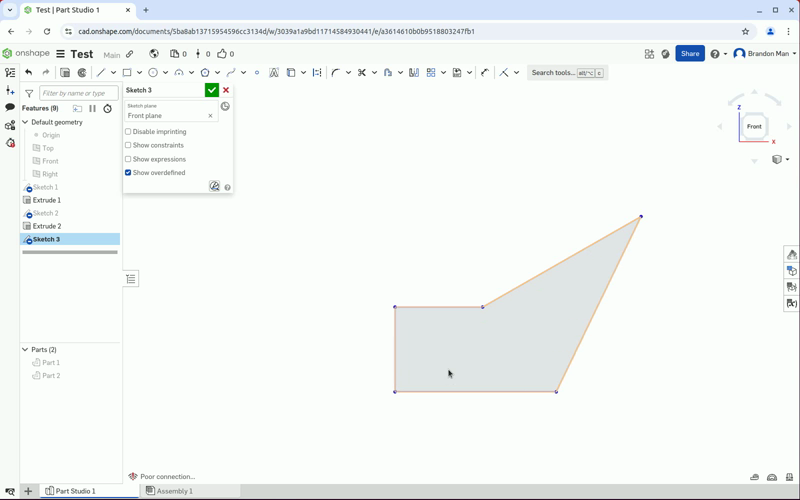
scroll(6)
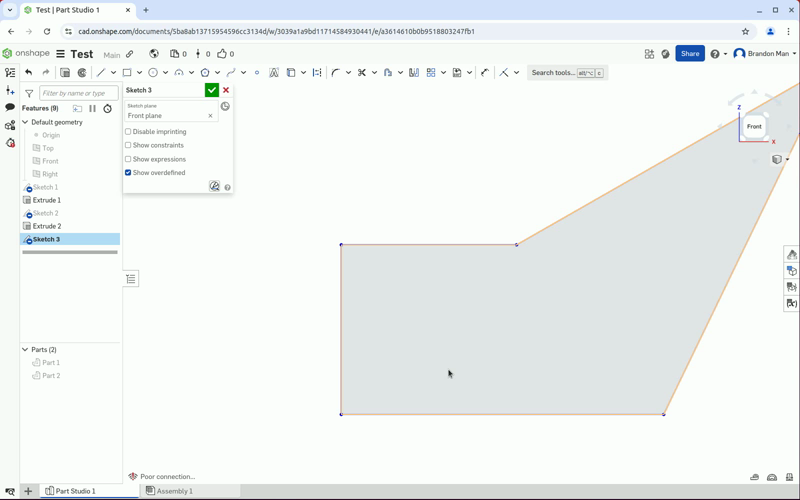
click(448, 369)
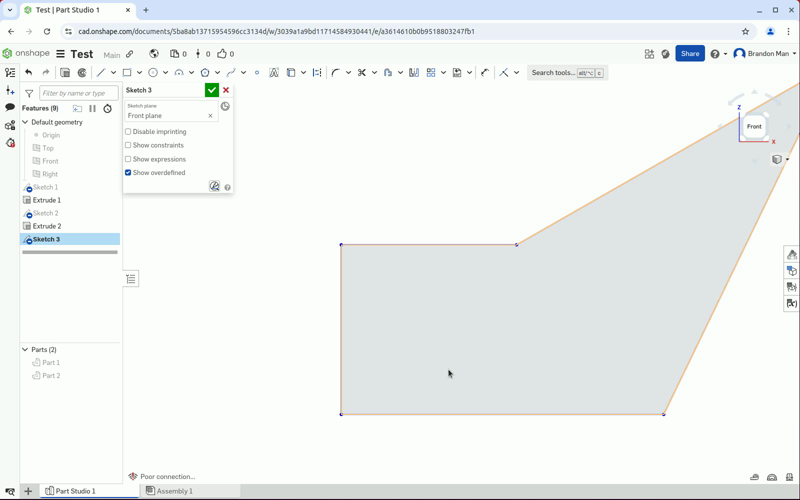
scroll(-6)
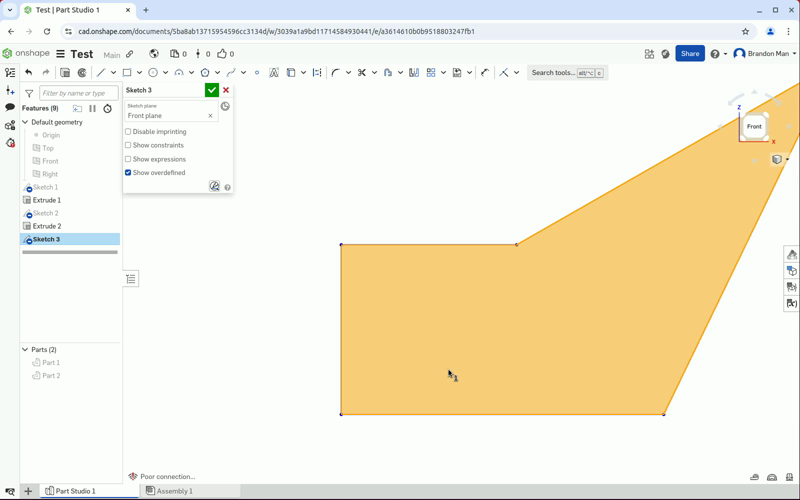
scroll(-6)
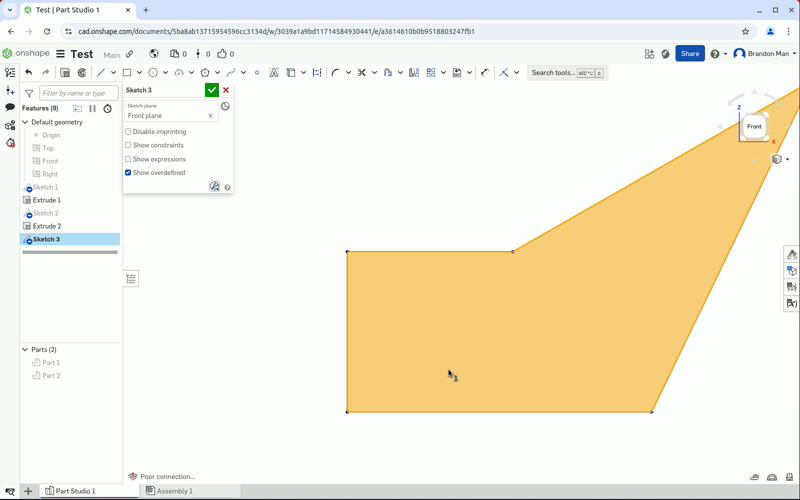
scroll(-6)
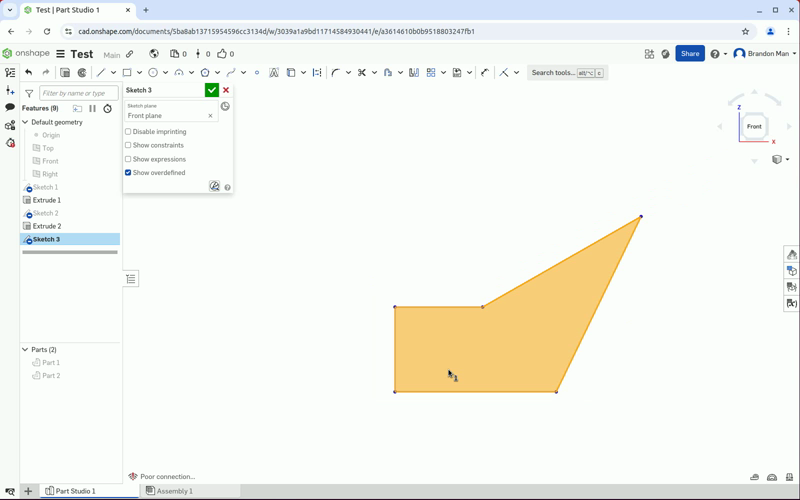
scroll(-6)
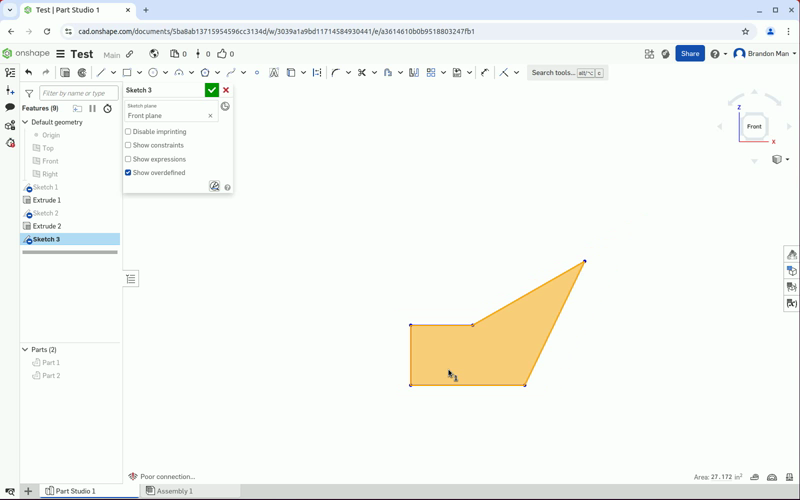
scroll(-6)
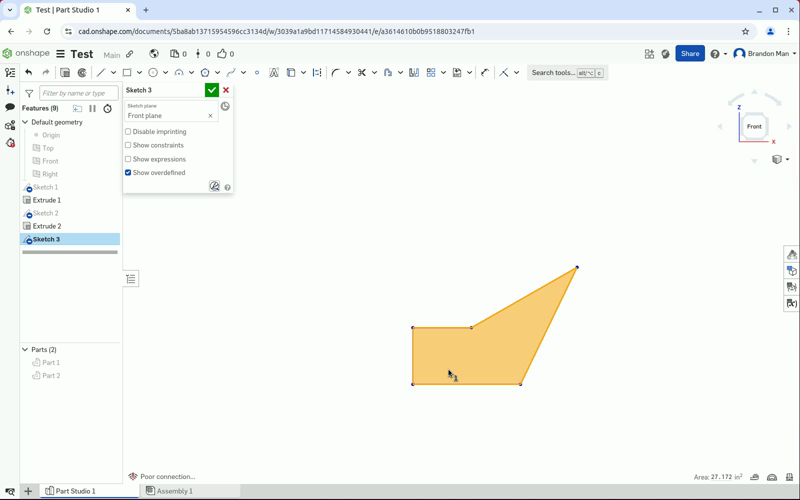
scroll(-6)
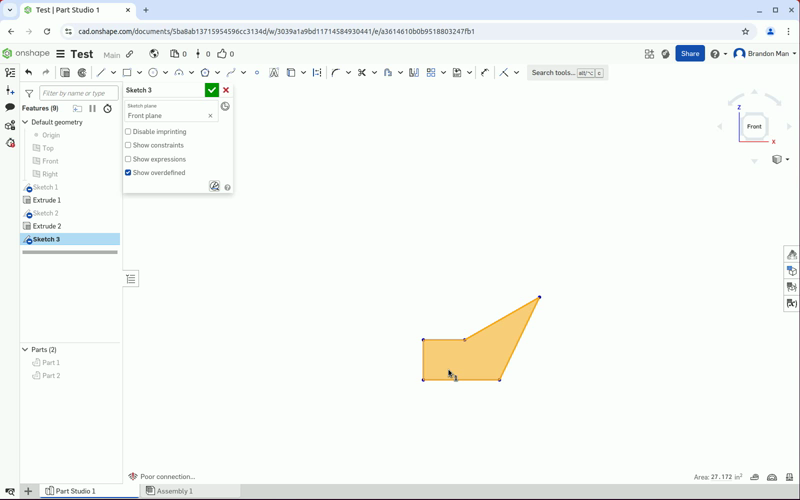
scroll(-6)
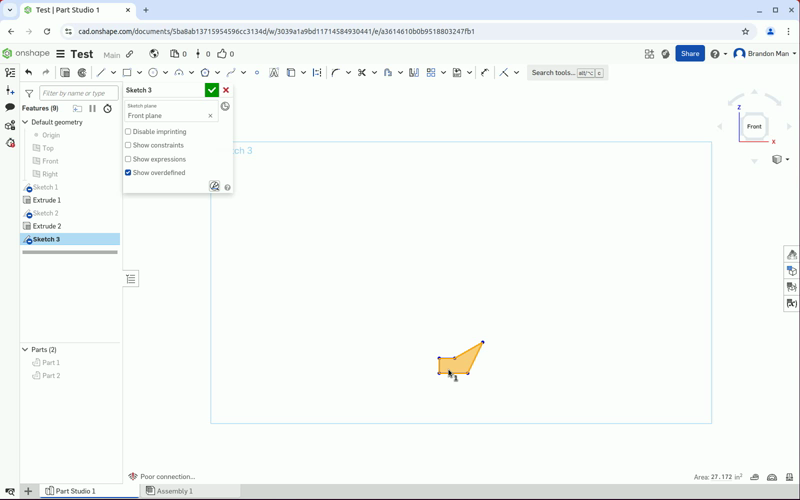
mouse_move(73, 352)
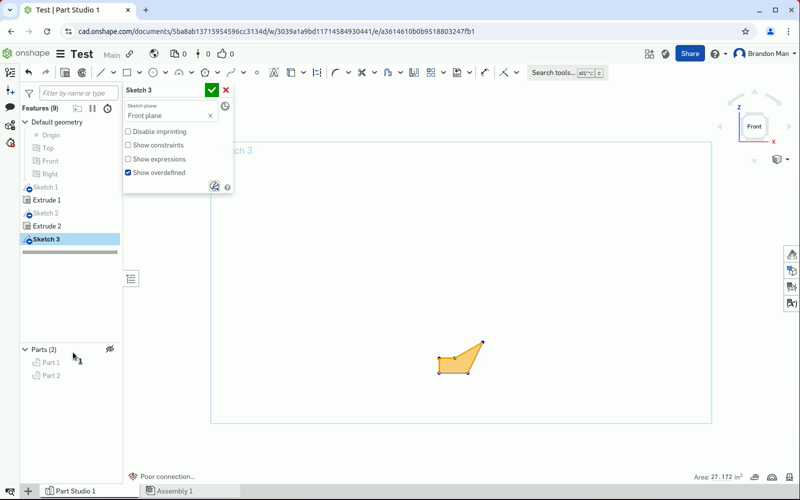
key(shift+y)
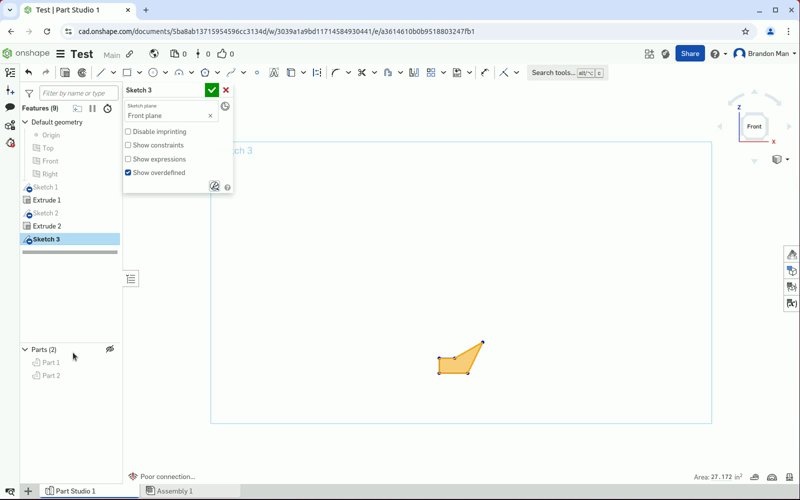
key(shift+e)
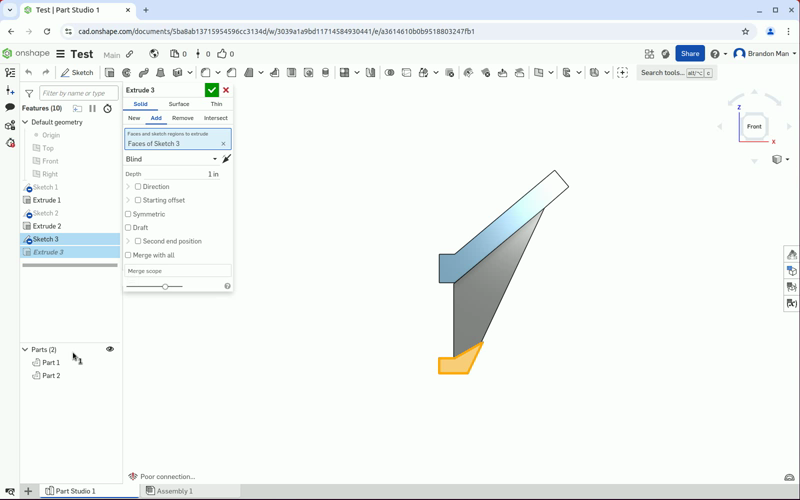
mouse_move(143, 106)
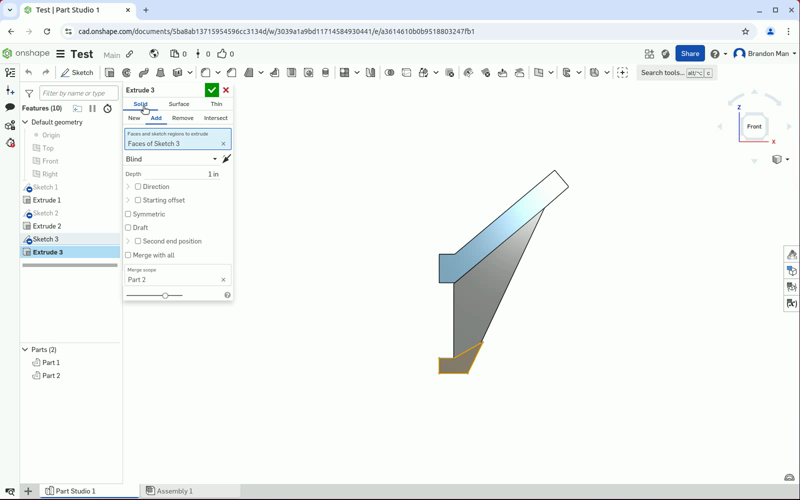
click(143, 106)
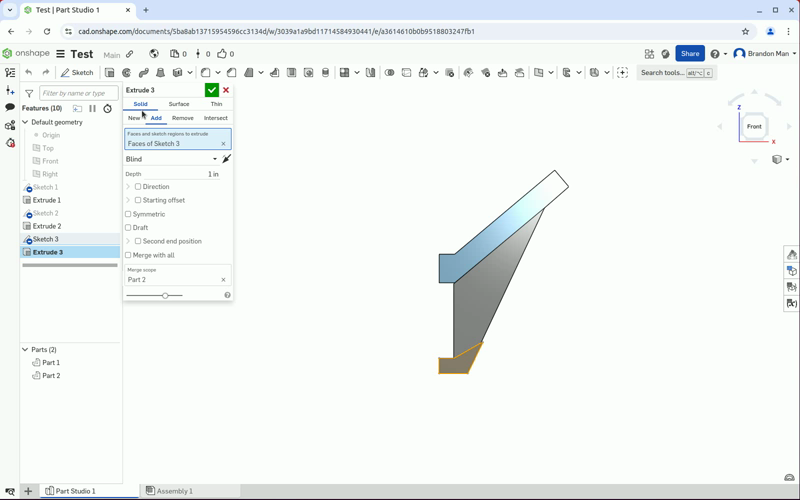
mouse_move(137, 120)
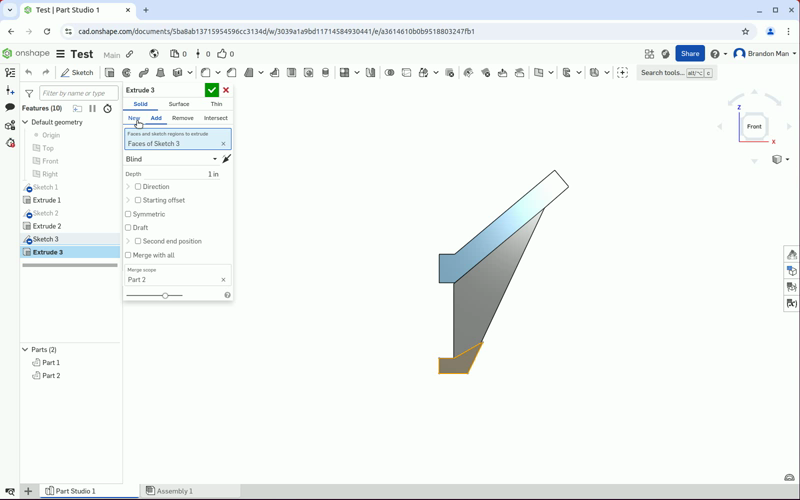
click(137, 120)
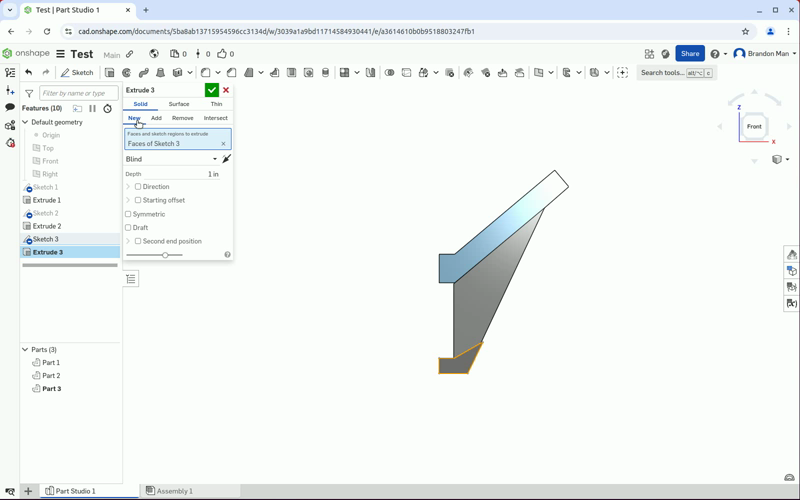
key(tab, 4)
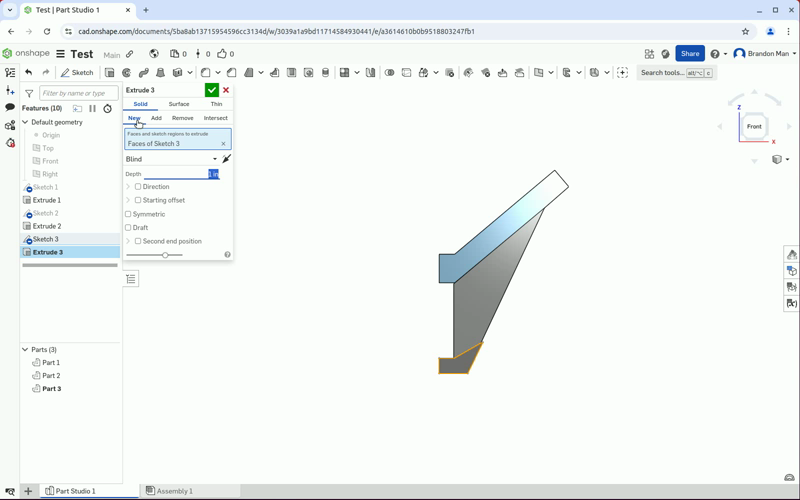
text(1.444)
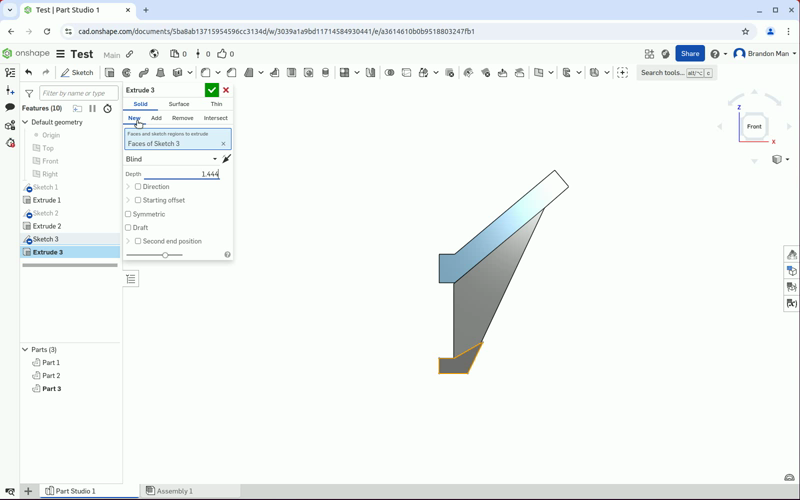
key(tab, 3)
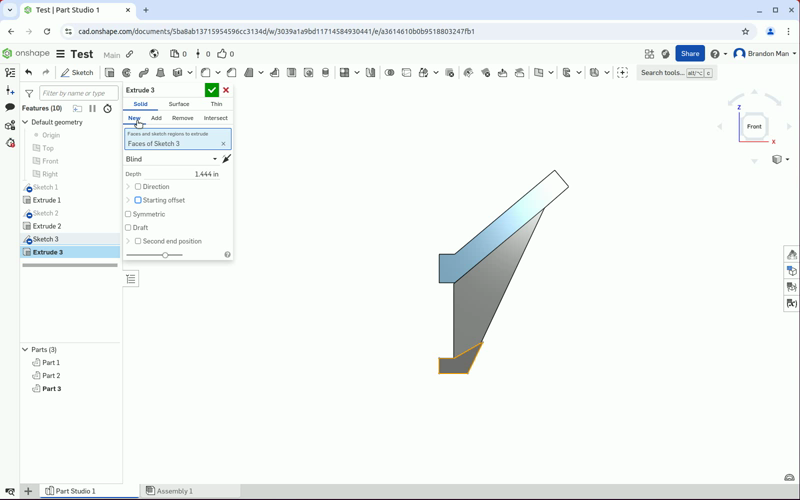
key(tab, 2)
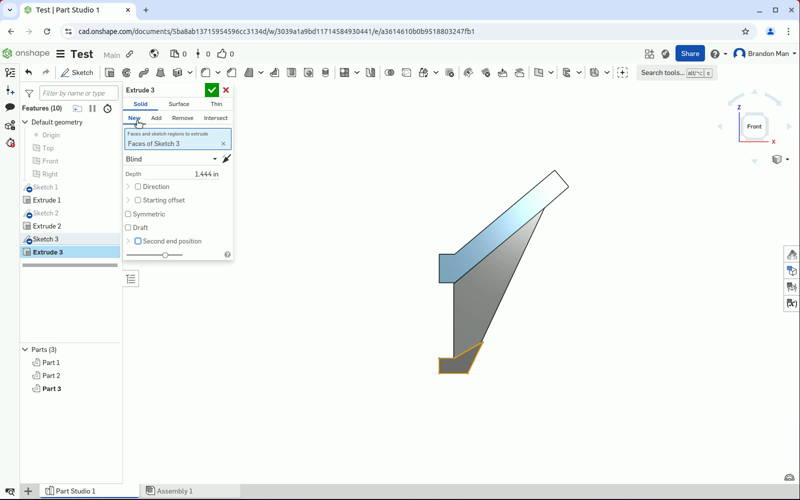
key(space)
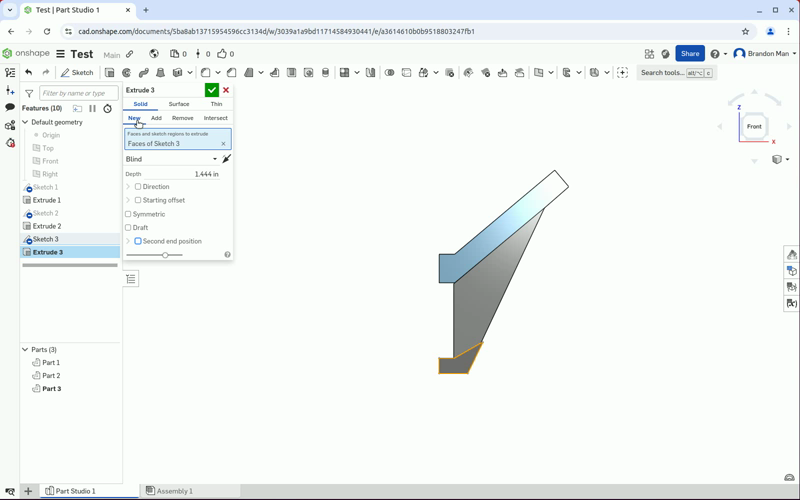
key(tab, 3)
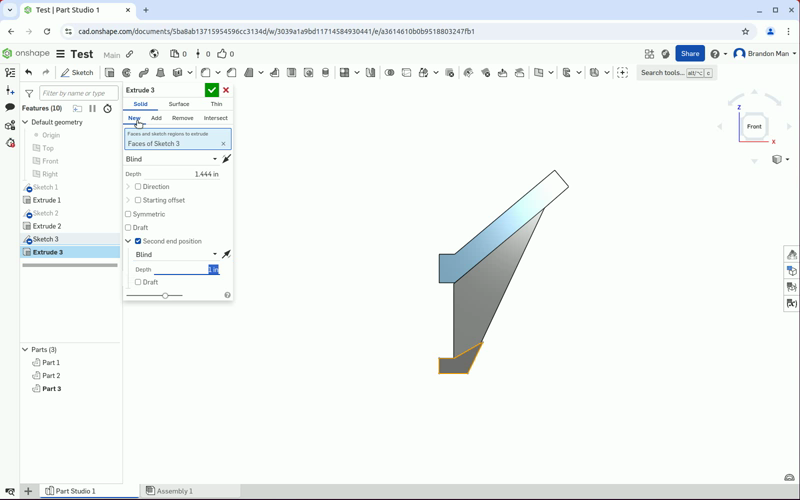
text(1.444)
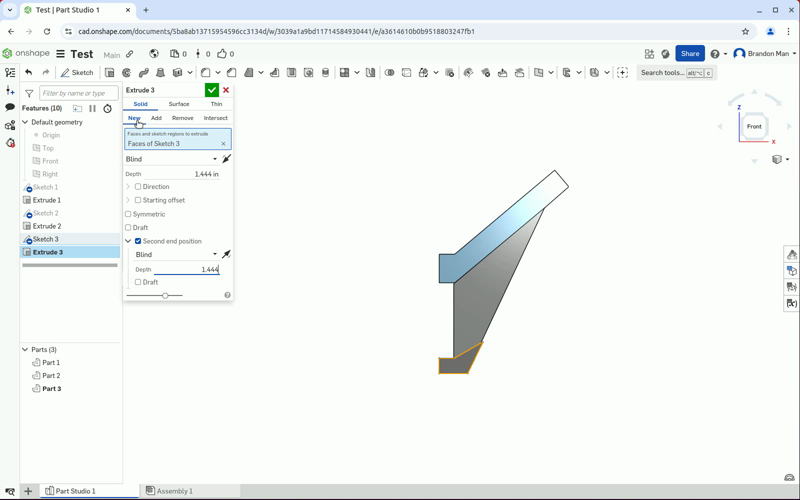
key(enter)
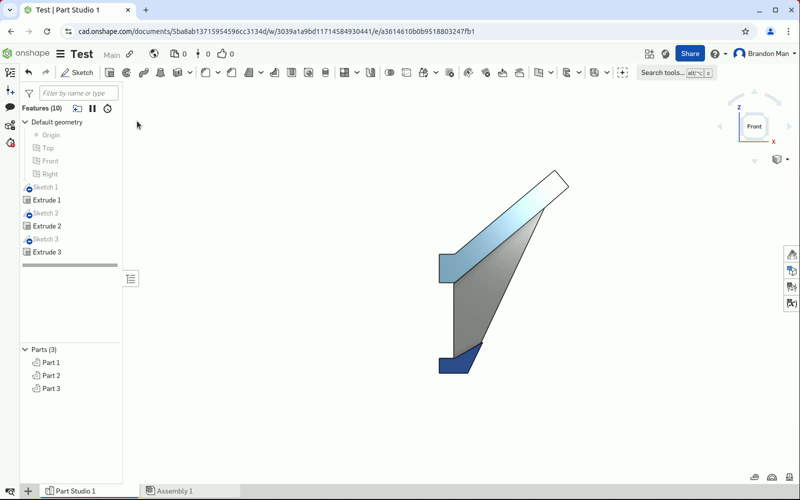
key(shift+h)
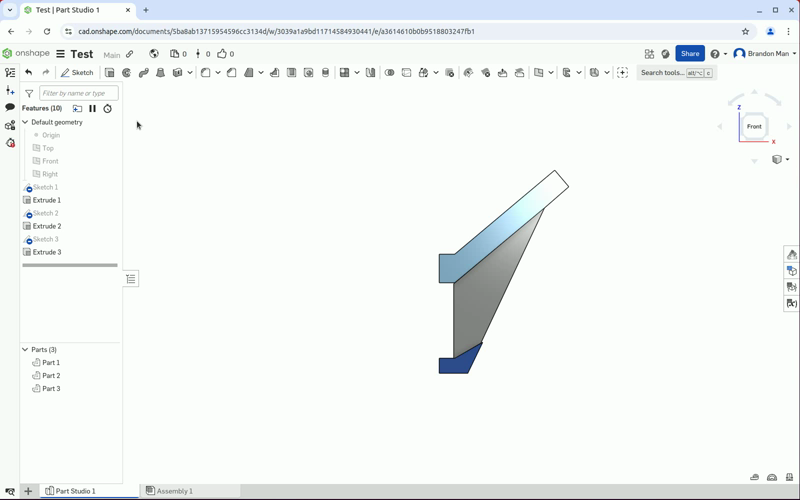
key(shift+h)
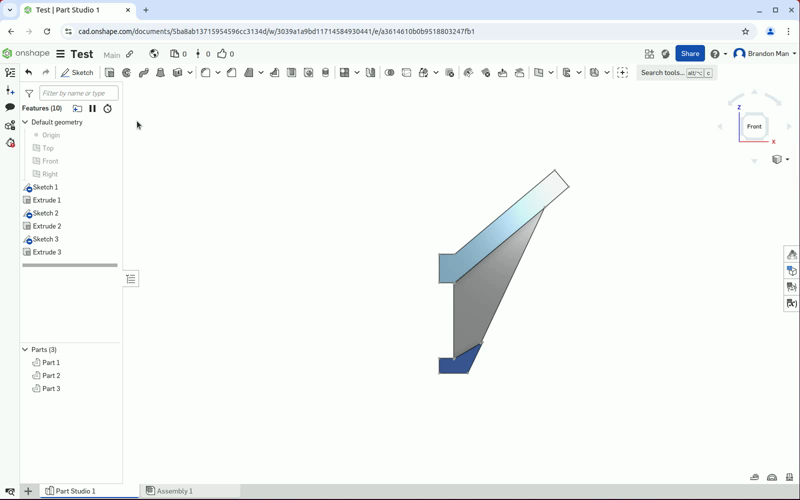
key(shift+7)
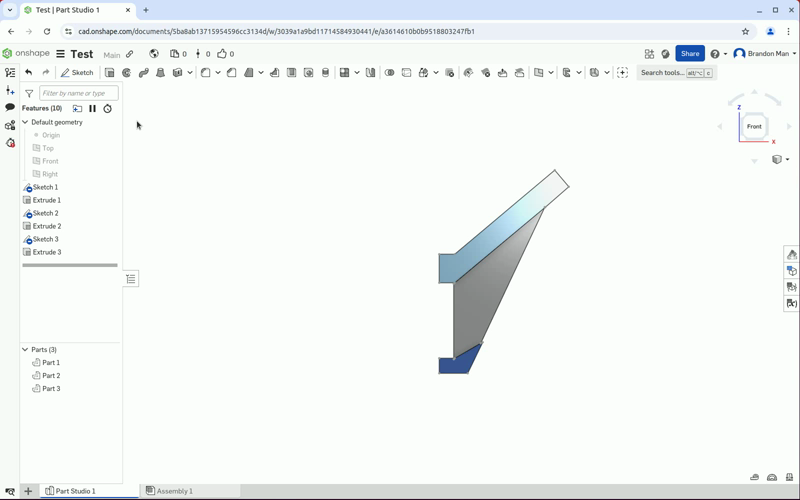
key(left, 2)
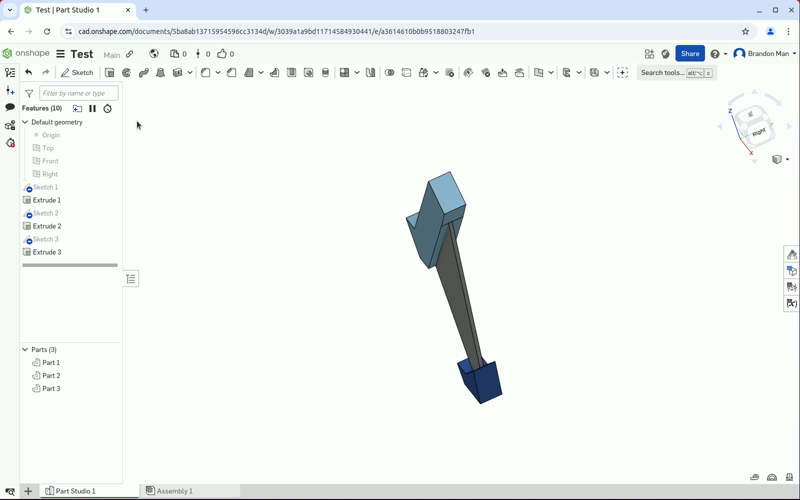
key(down, 2)
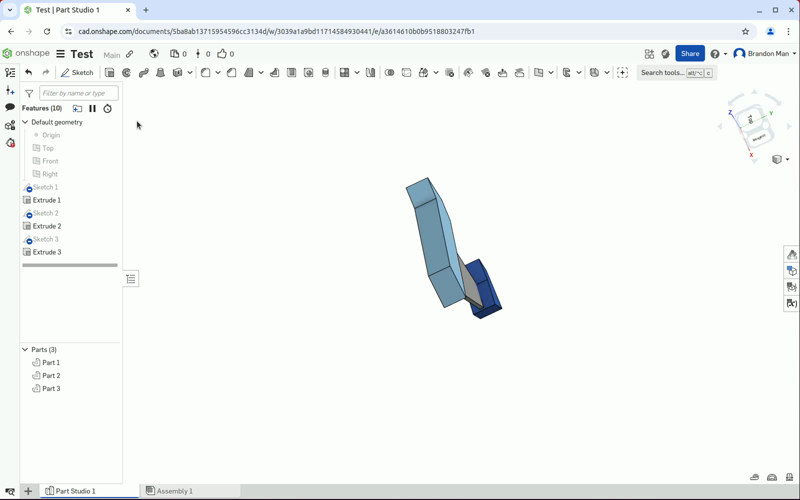
key(up, 2)
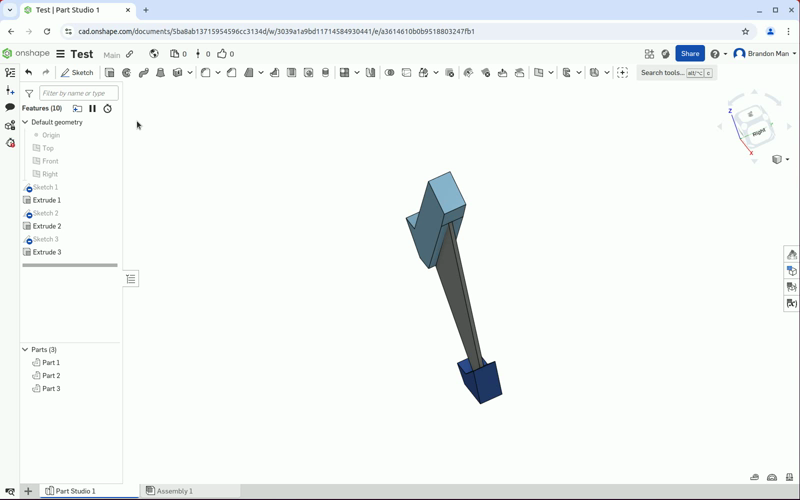
key(right, 2)
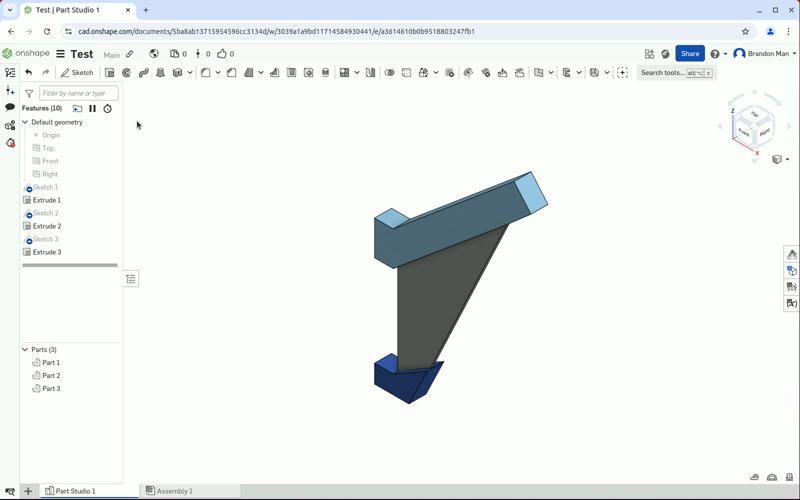
mouse_move(73, 189)
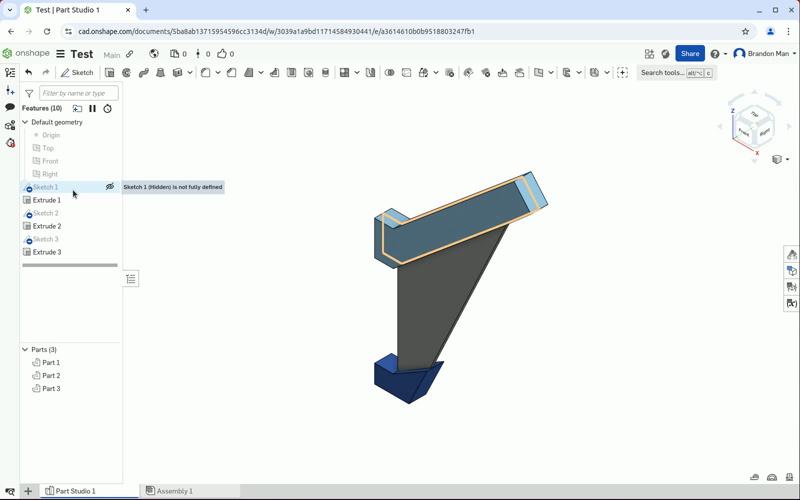
click(73, 189)